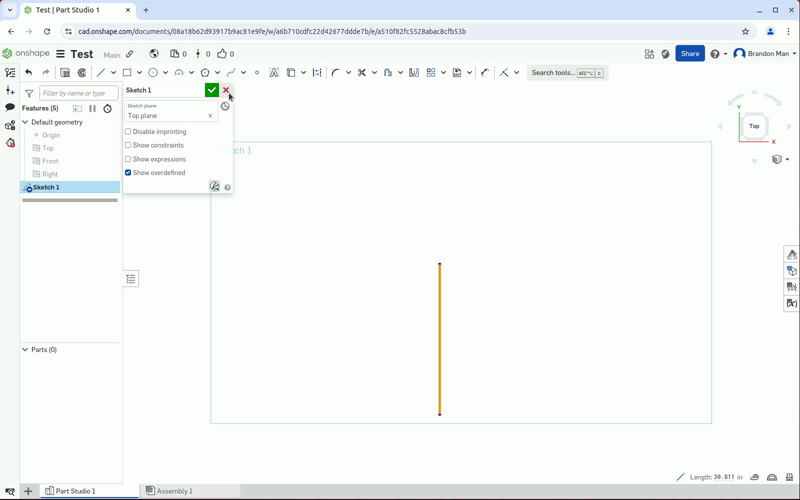
key(shift+h)
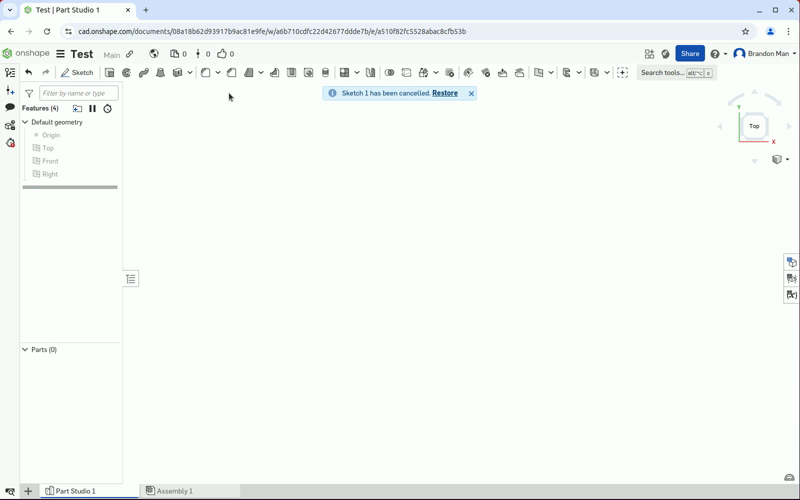
mouse_move(73, 352)
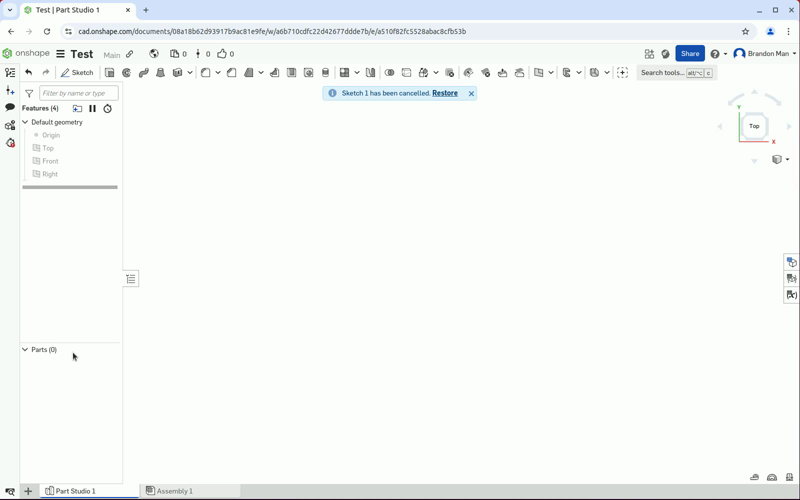
key(y)
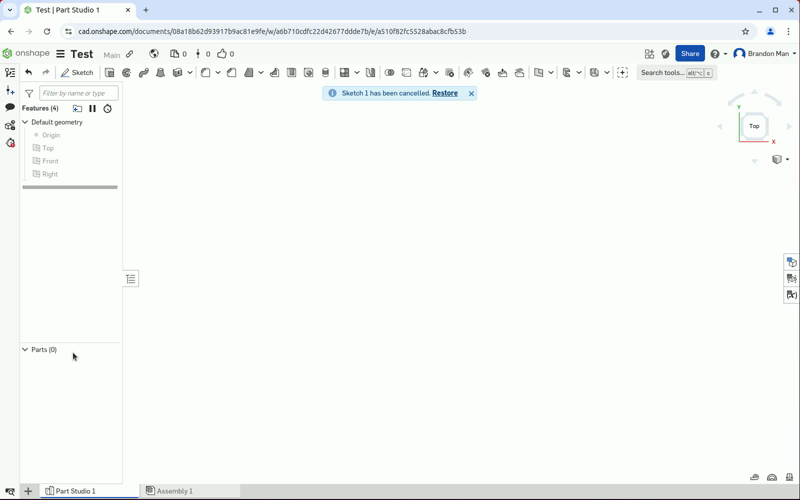
key(shift+p)
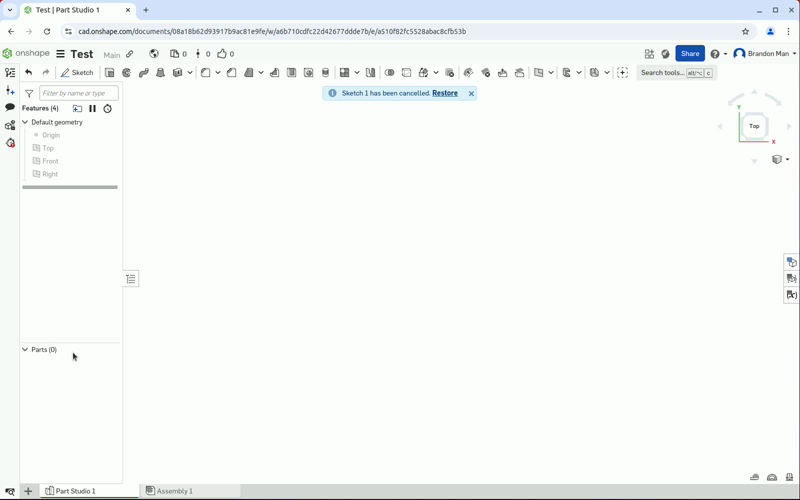
key(space)
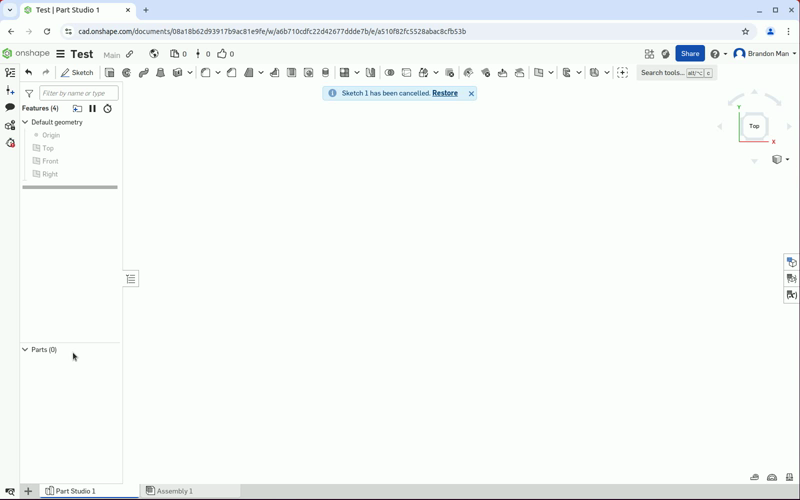
key_down(shift)
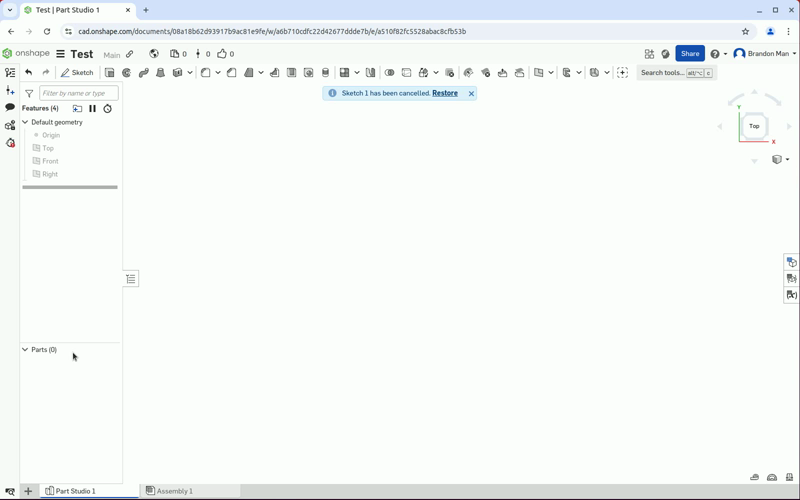
key(up)
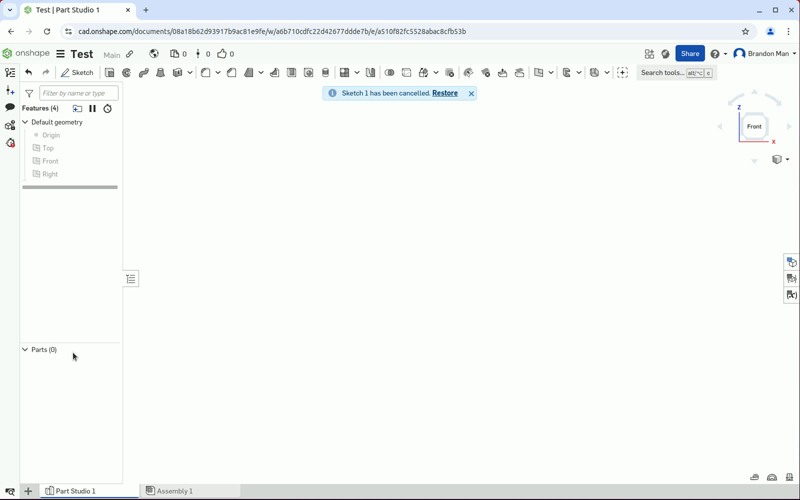
key_up(shift)
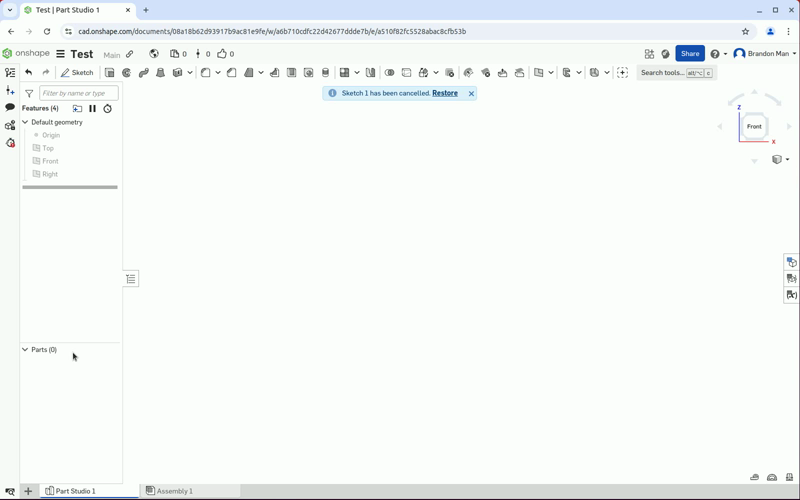
mouse_move(73, 352)
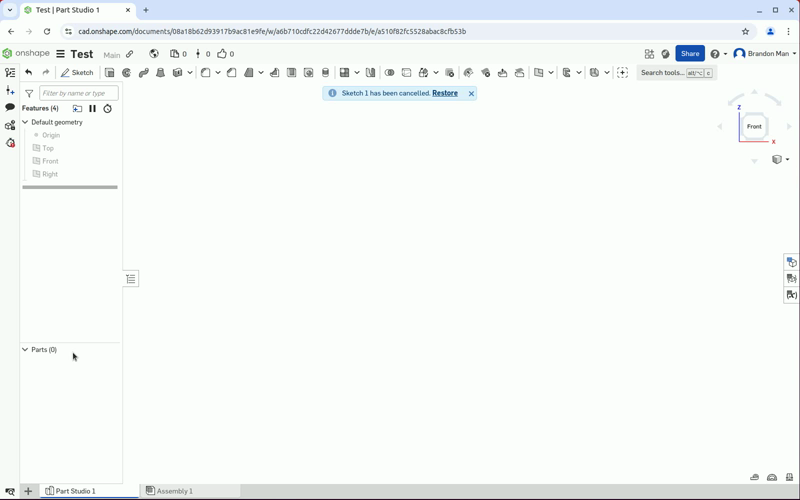
key(shift+y)
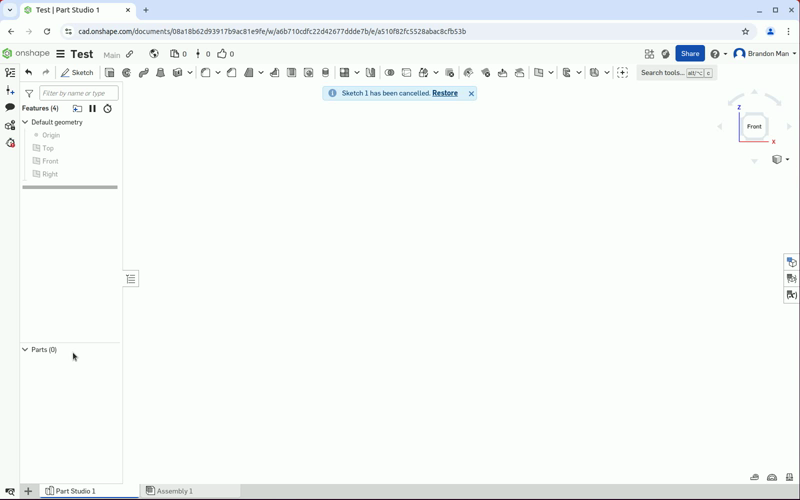
key(shift+s)
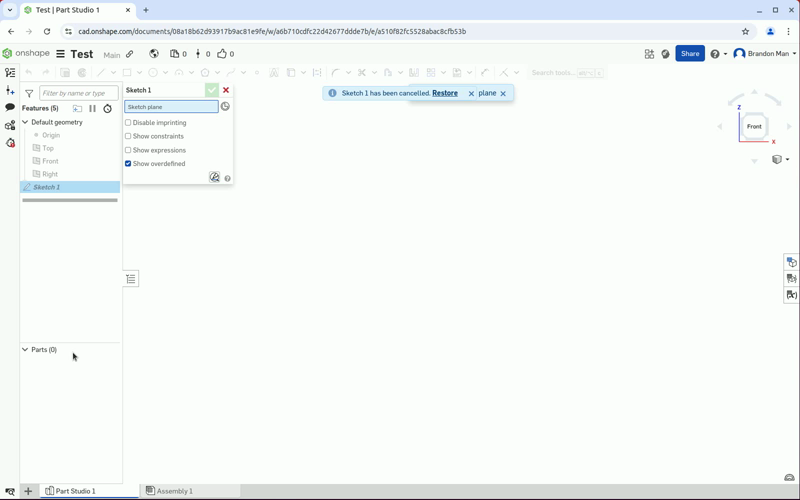
mouse_move(73, 163)
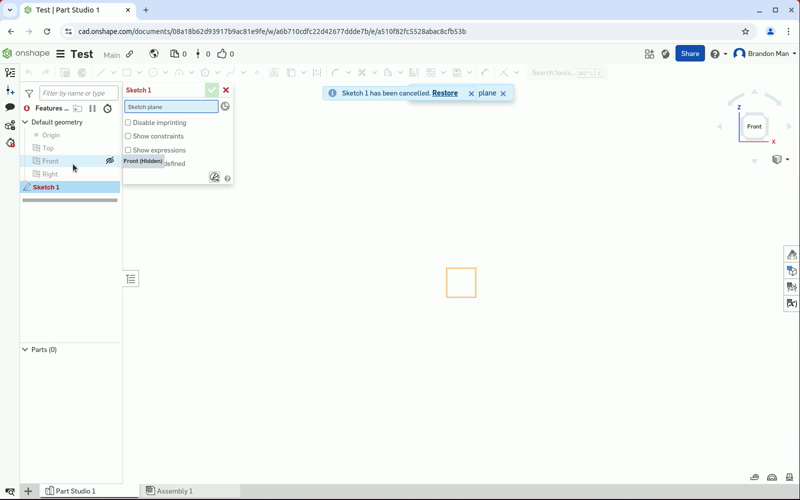
click(73, 163)
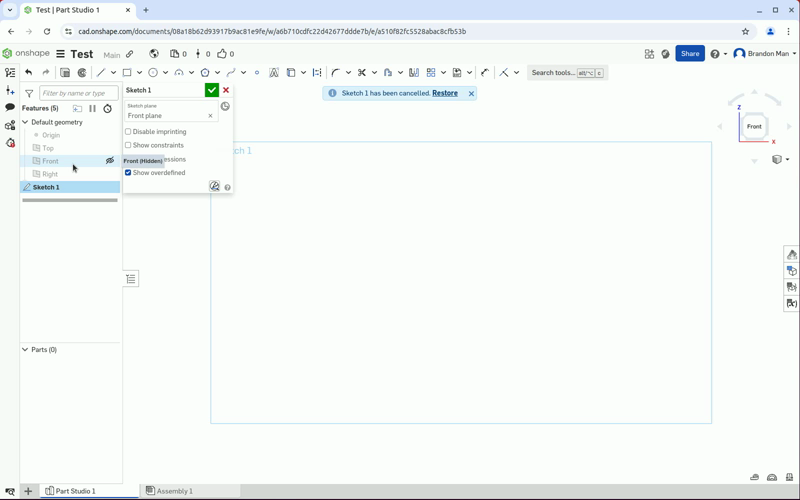
mouse_move(73, 352)
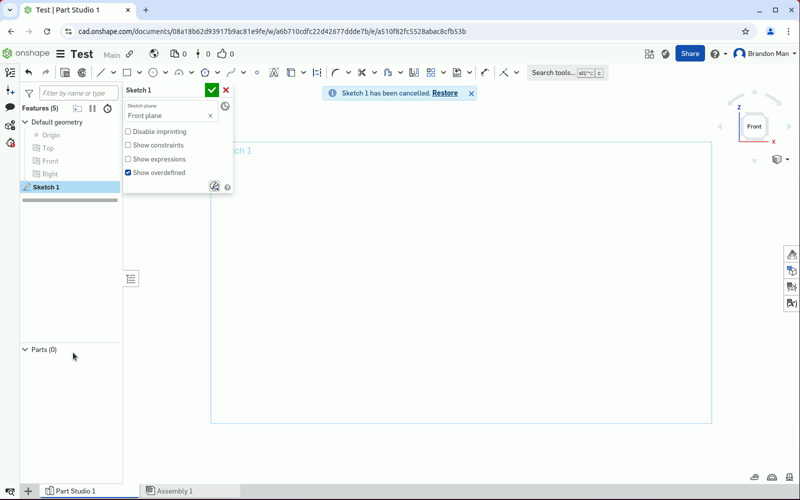
key(y)
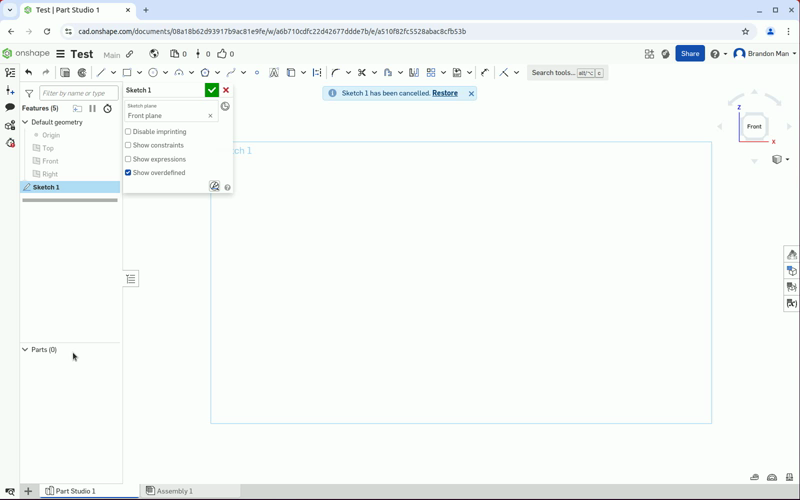
key(l)
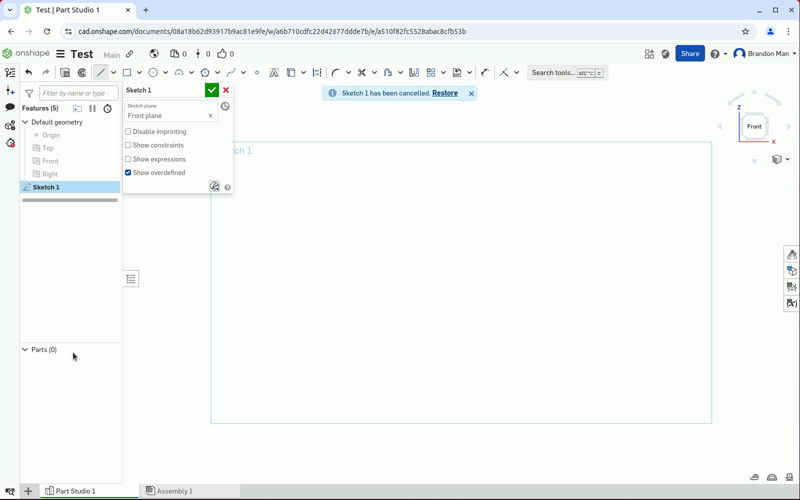
key_down(shift)
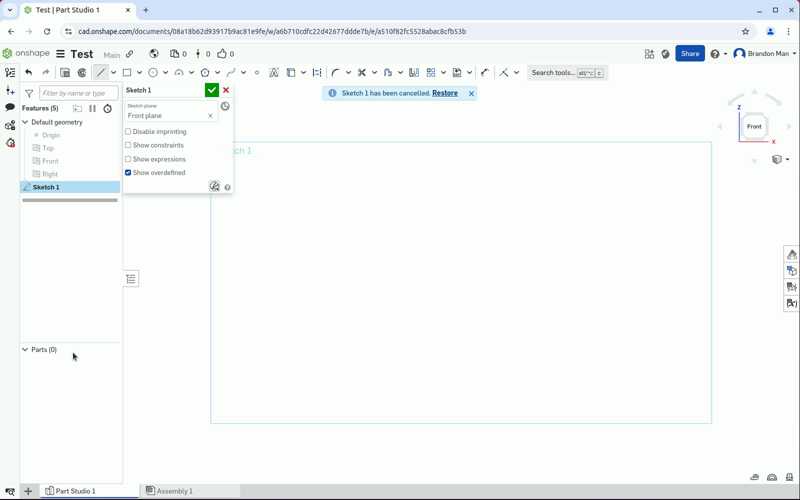
mouse_move(460, 282)
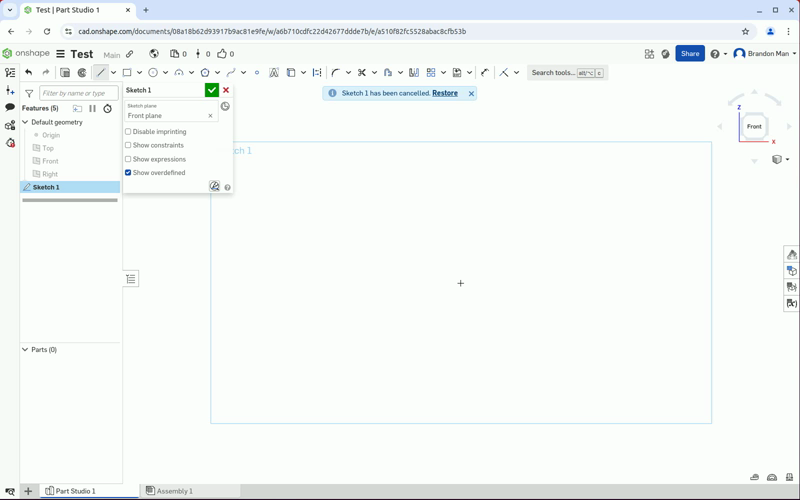
click(460, 282)
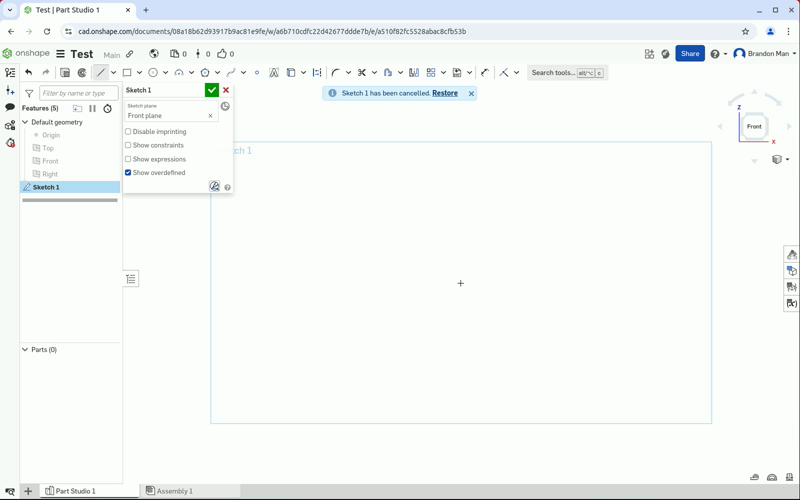
key_up(shift)
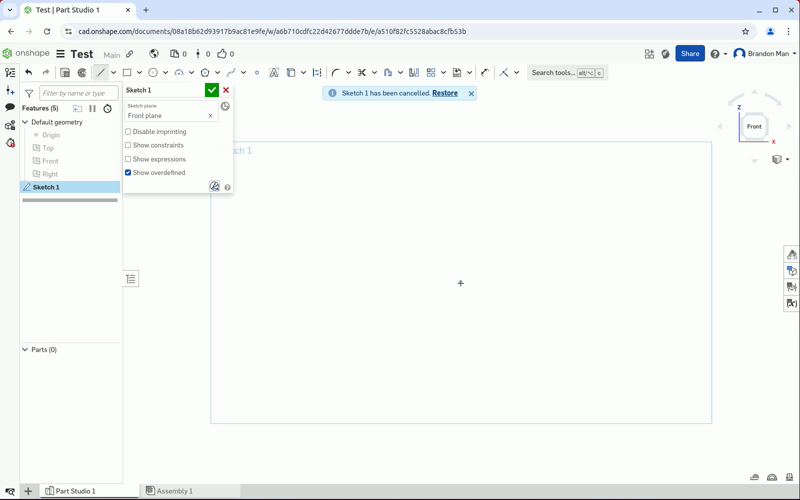
key_down(shift)
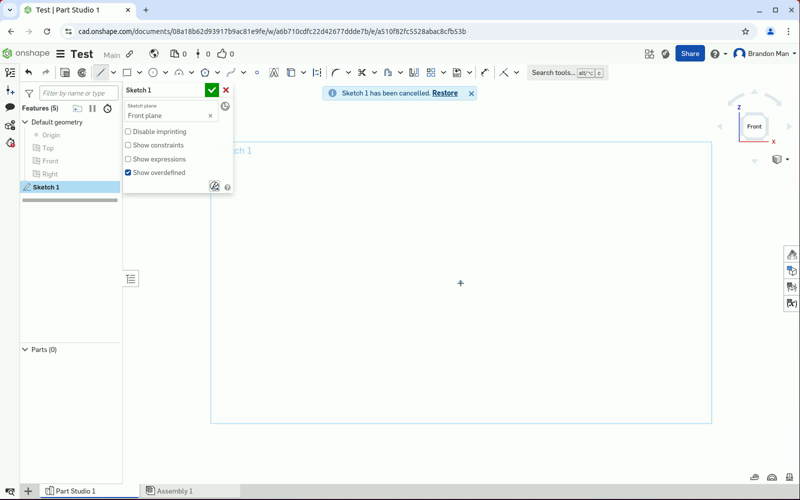
mouse_move(573, 282)
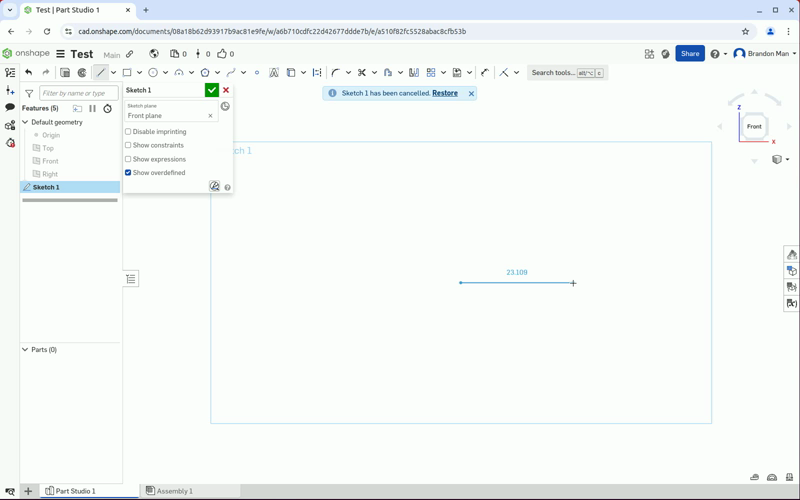
click(573, 282)
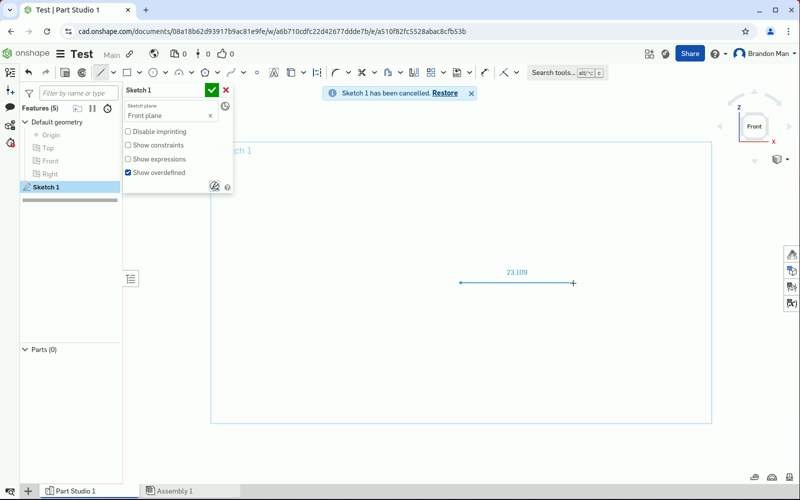
key_up(shift)
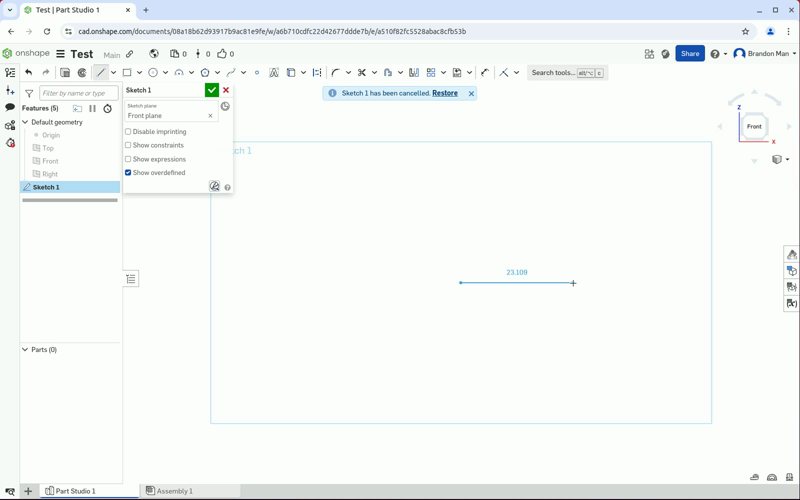
key_down(shift)
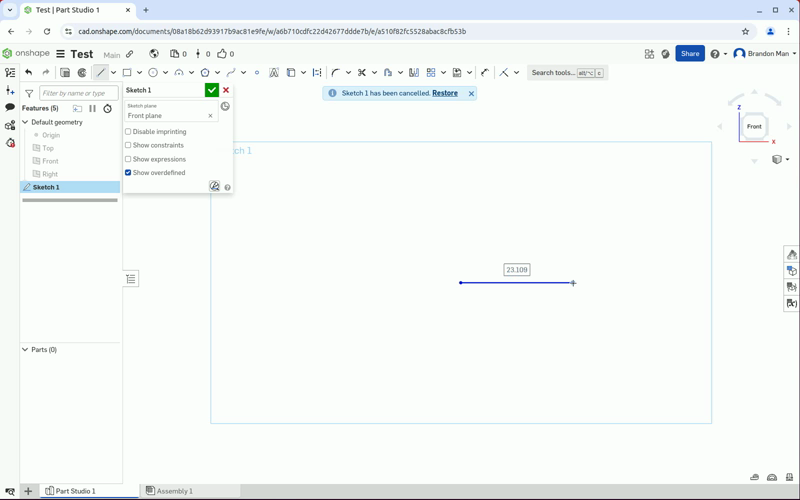
mouse_move(589, 282)
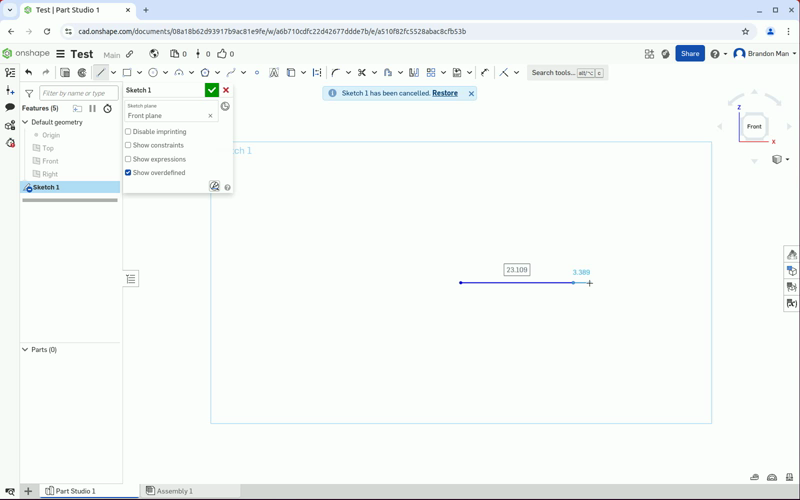
mouse_move(559, 268)
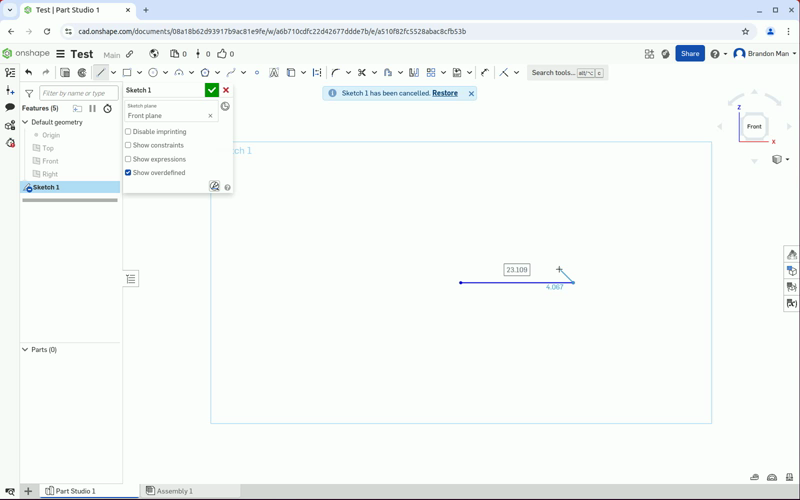
click(559, 268)
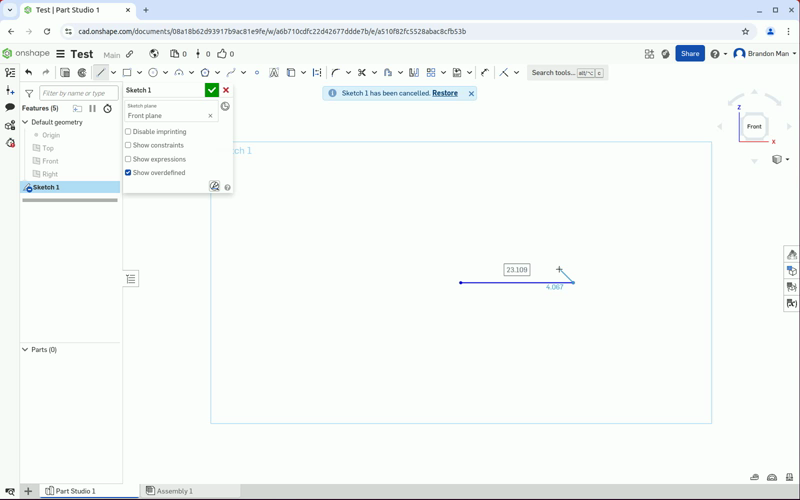
key_up(shift)
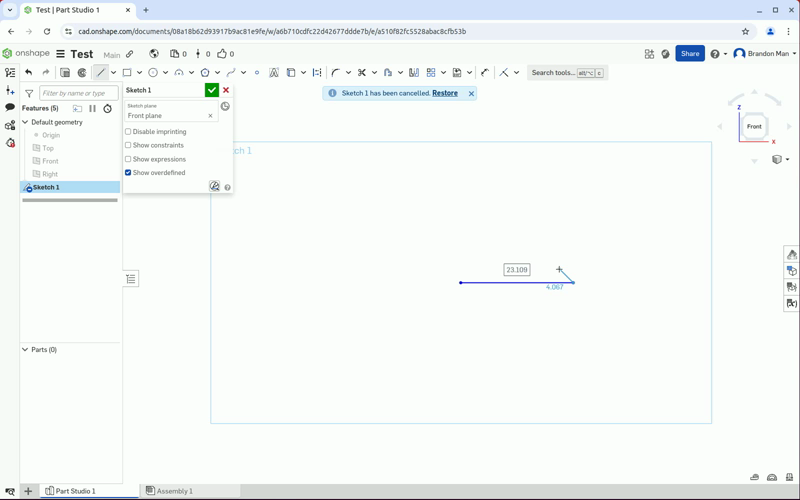
key_down(shift)
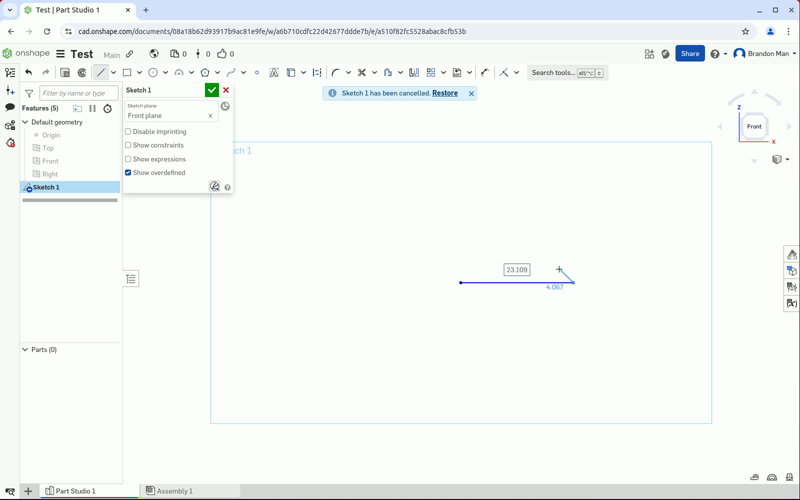
mouse_move(589, 268)
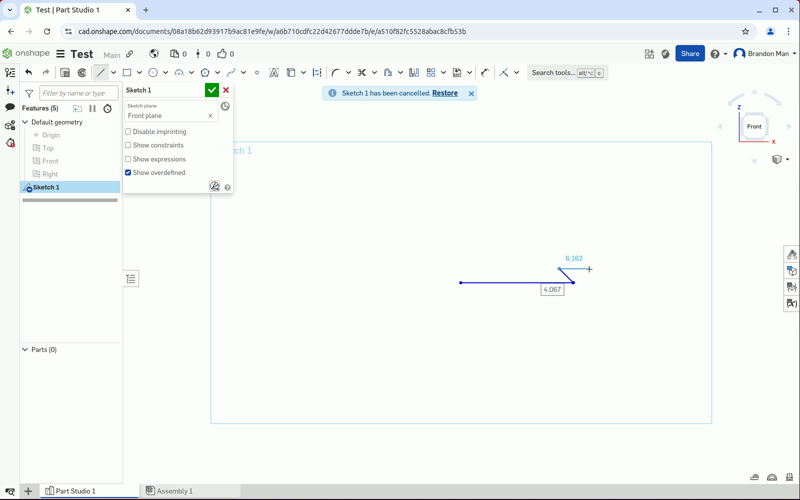
mouse_move(544, 268)
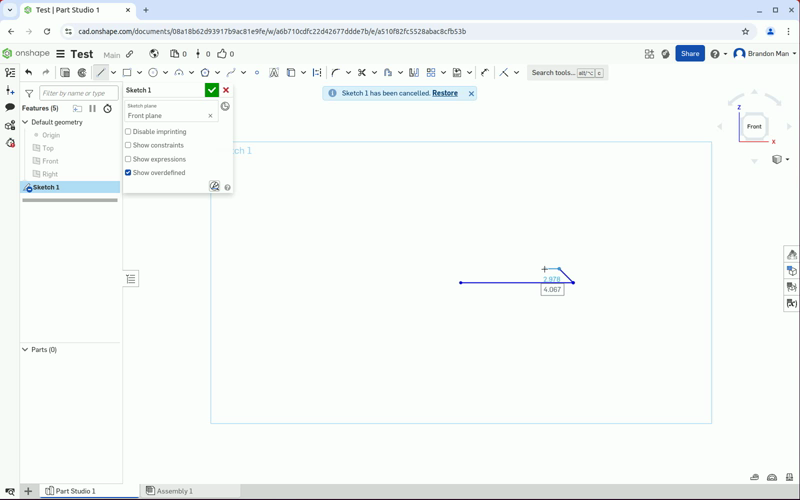
click(544, 268)
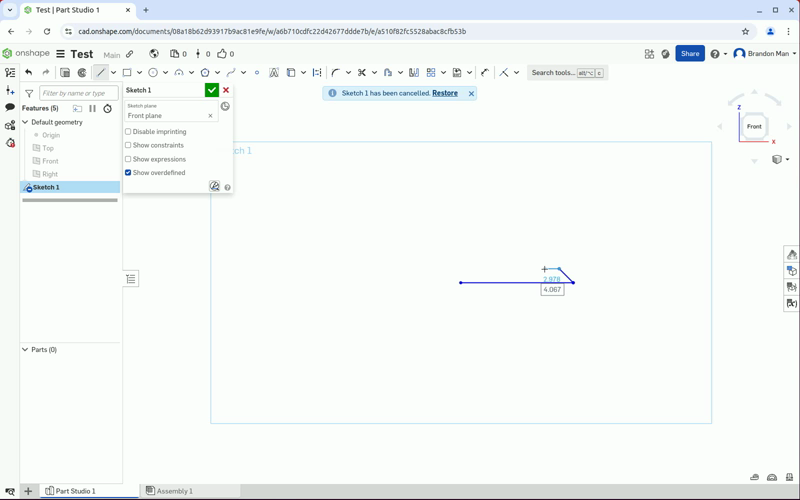
key_up(shift)
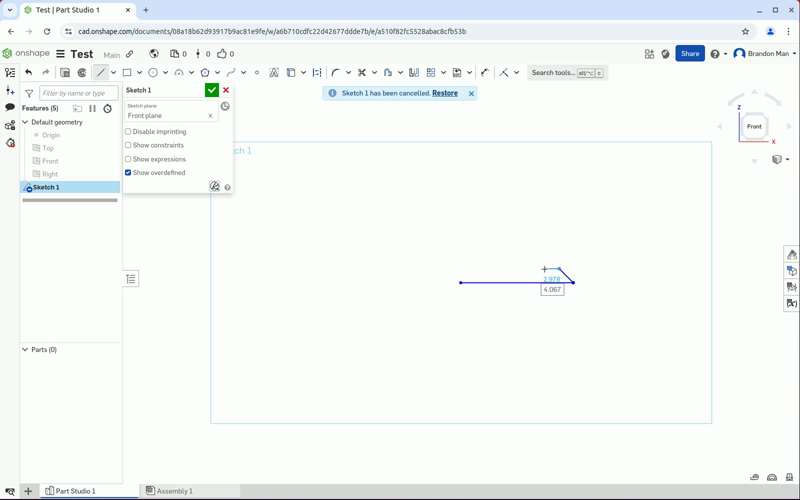
key_down(shift)
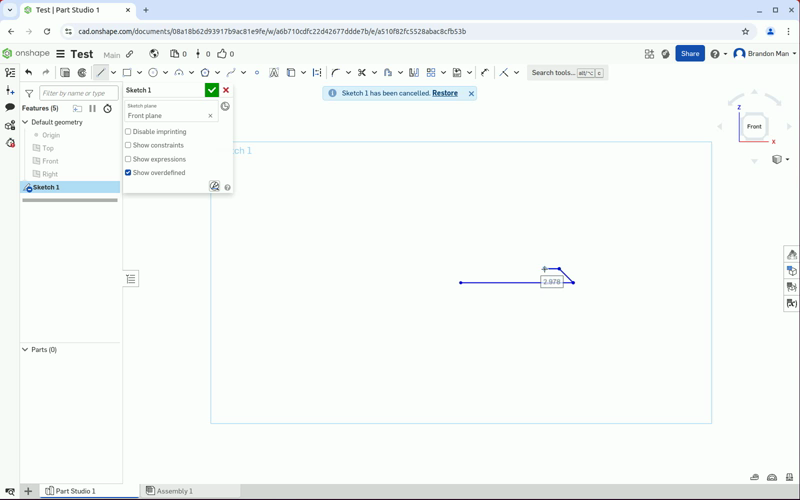
mouse_move(574, 268)
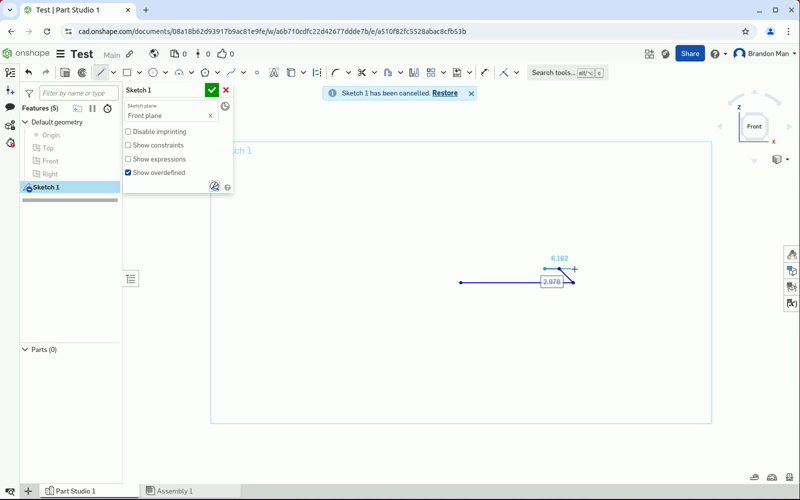
mouse_move(544, 226)
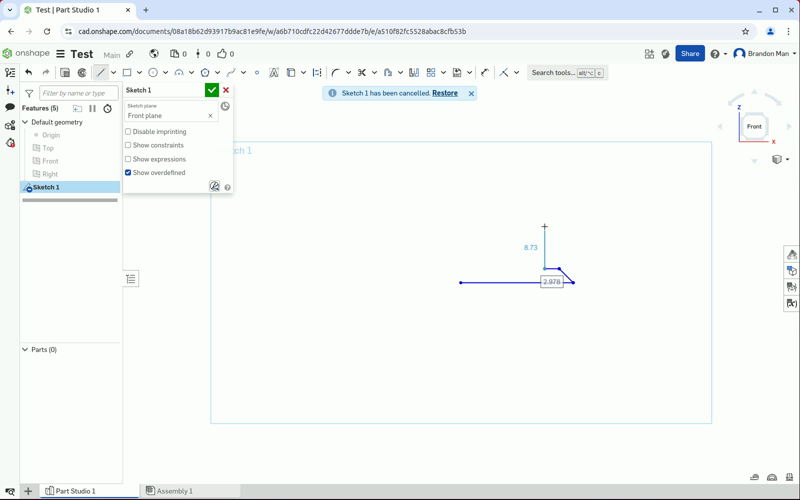
click(544, 226)
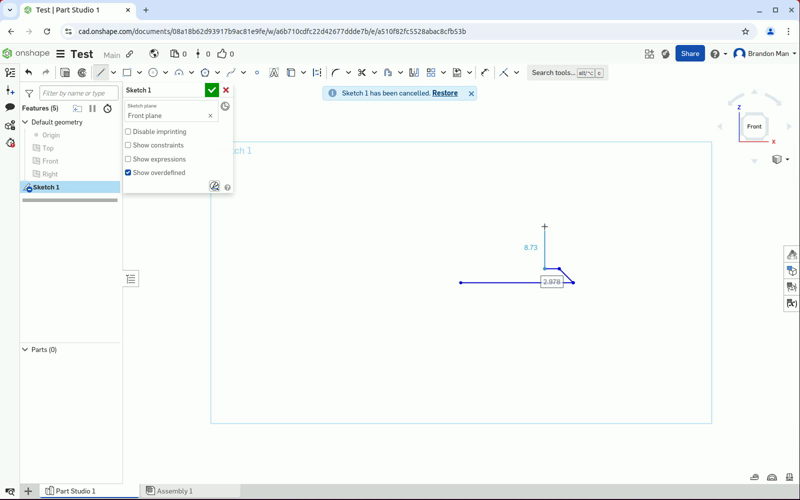
key_up(shift)
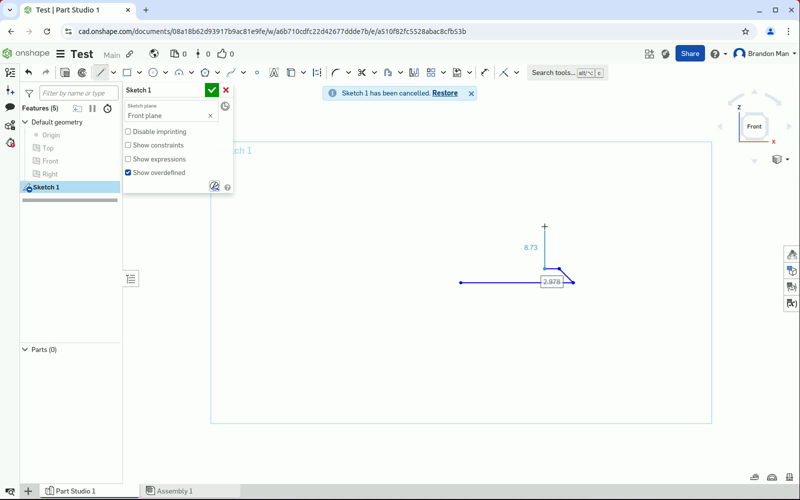
key_down(shift)
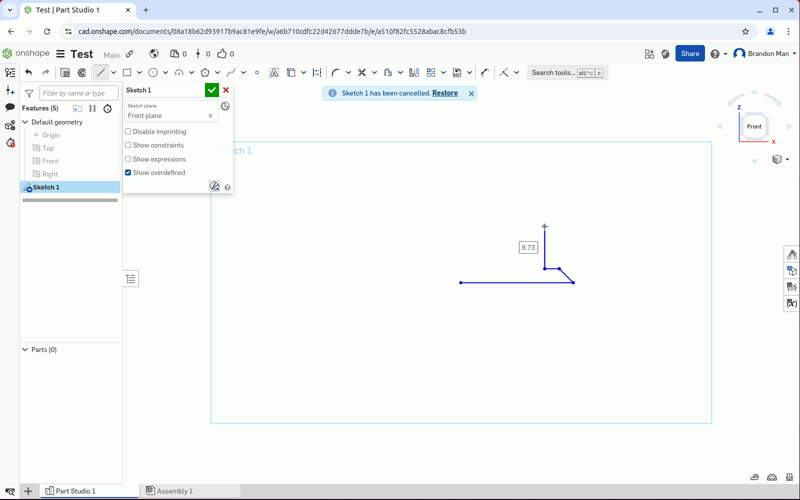
mouse_move(574, 226)
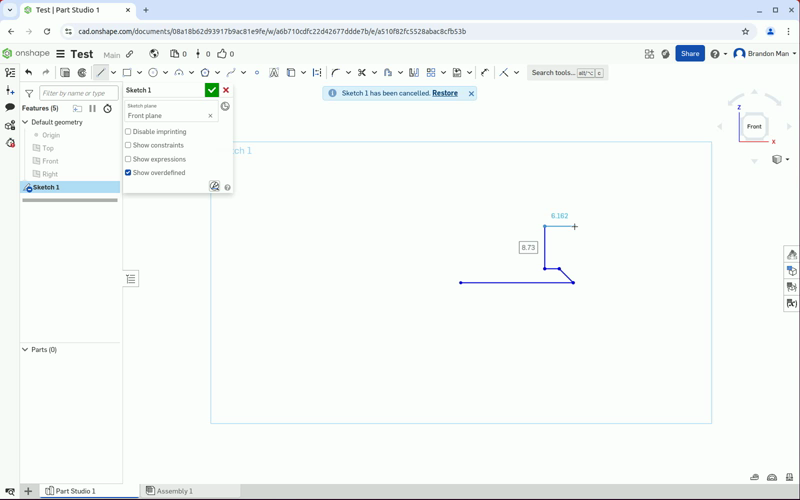
mouse_move(530, 226)
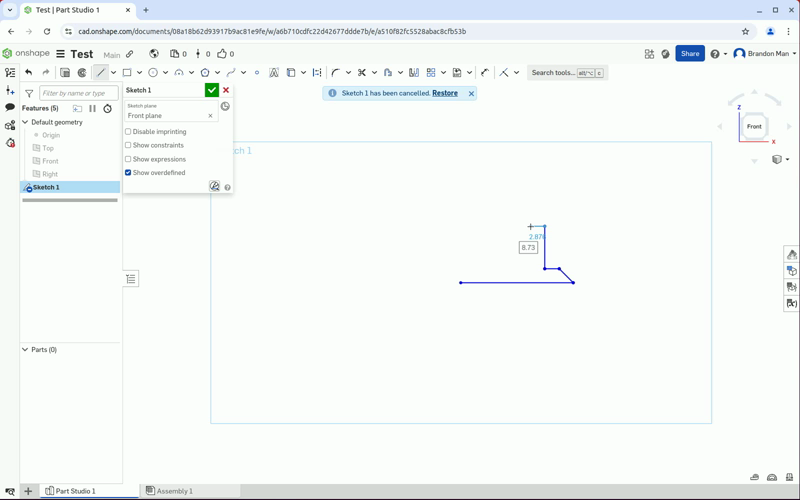
click(530, 226)
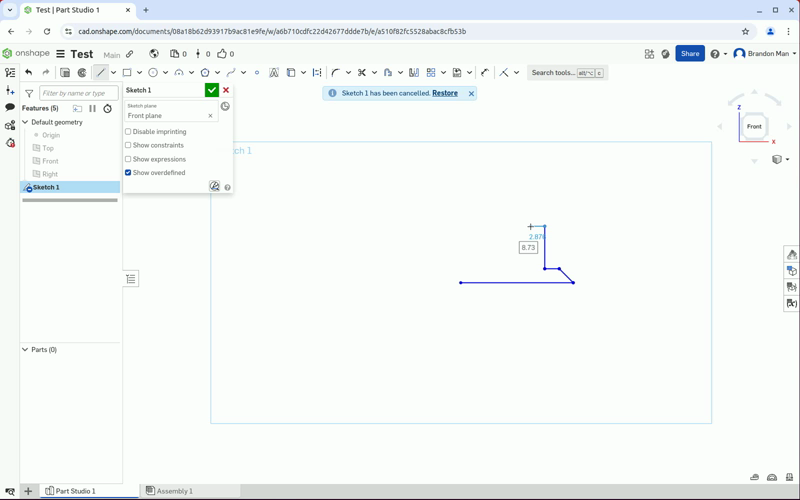
key_up(shift)
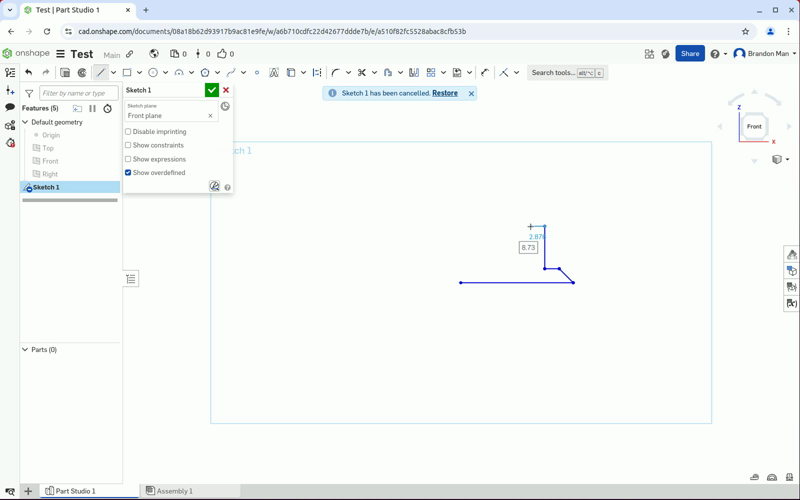
key(esc)
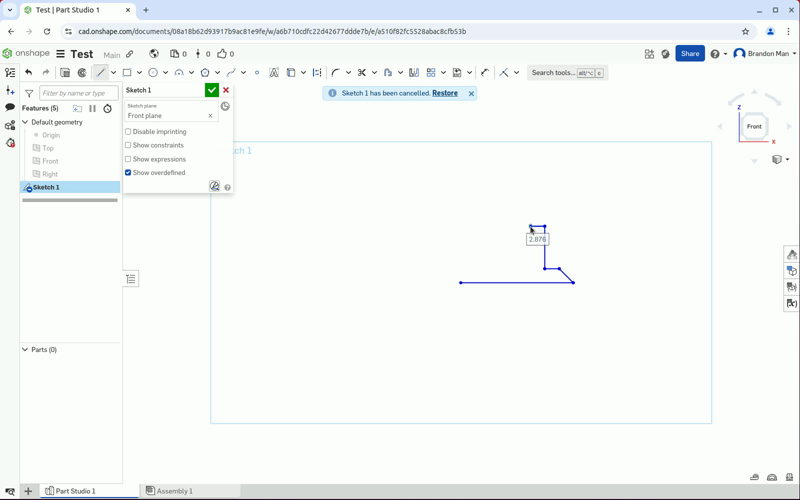
key(a)
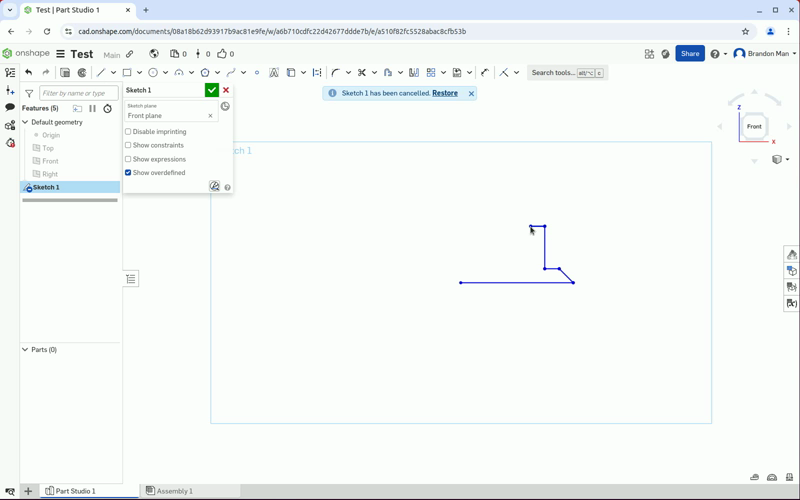
mouse_move(530, 226)
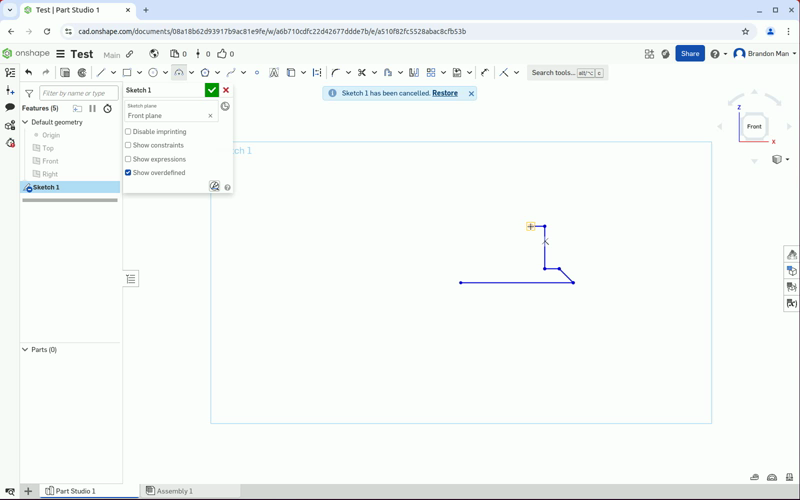
click(530, 226)
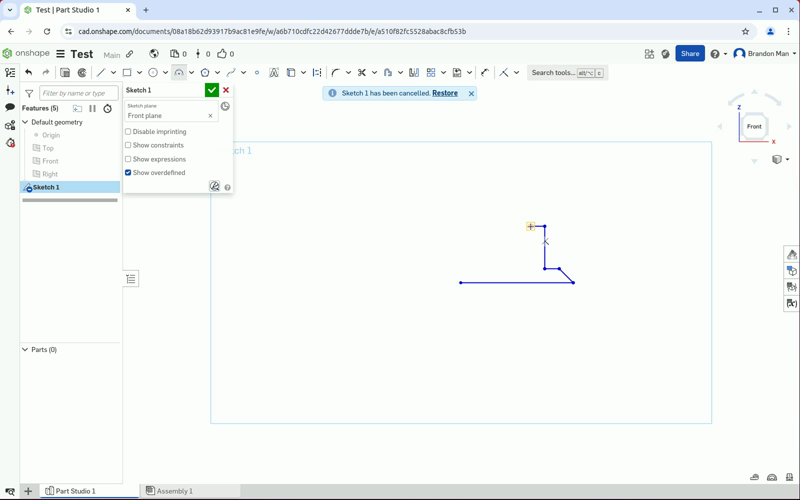
key_down(shift)
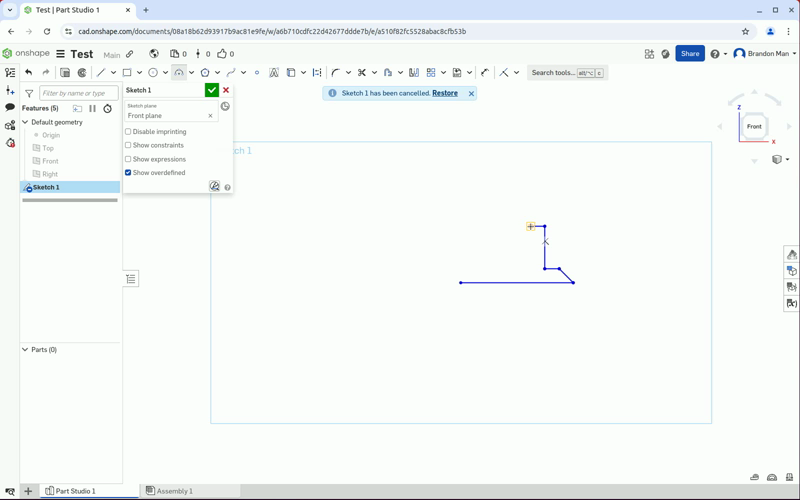
mouse_move(503, 226)
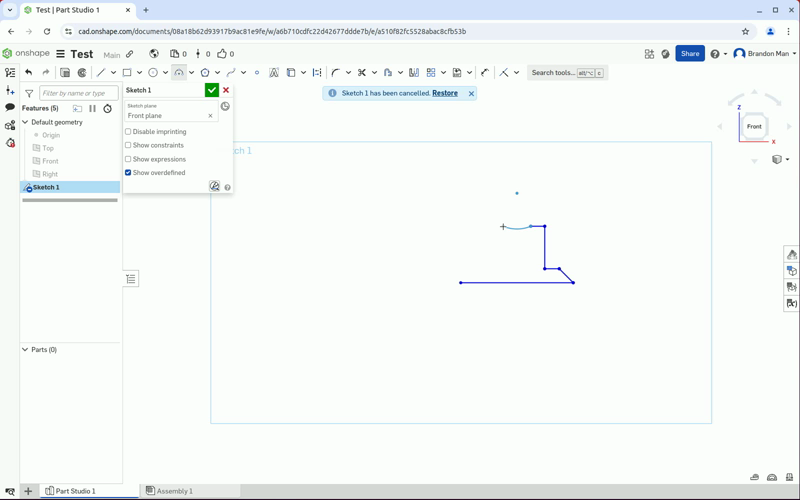
click(503, 226)
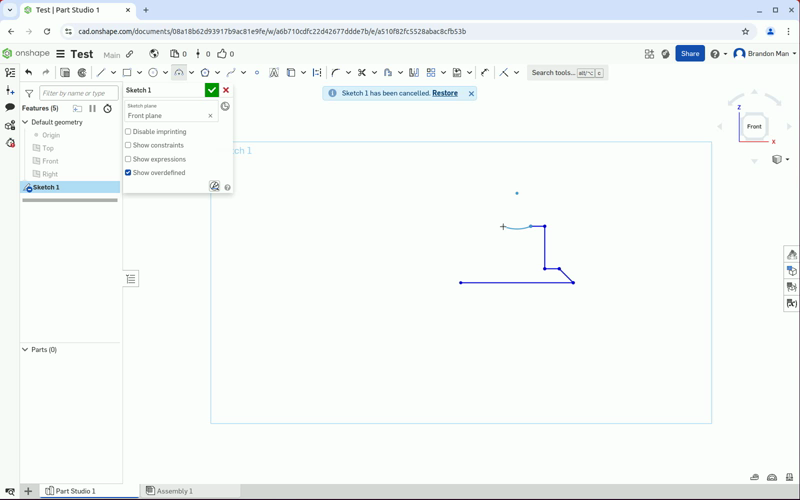
mouse_move(516, 239)
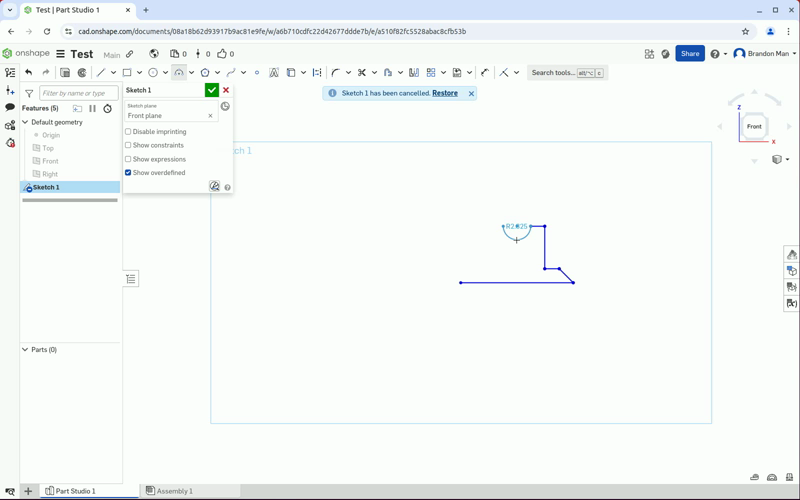
click(516, 239)
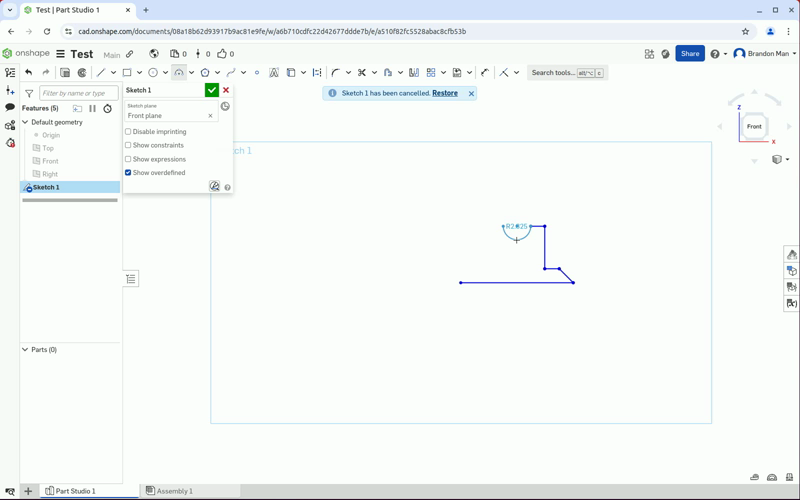
key_up(shift)
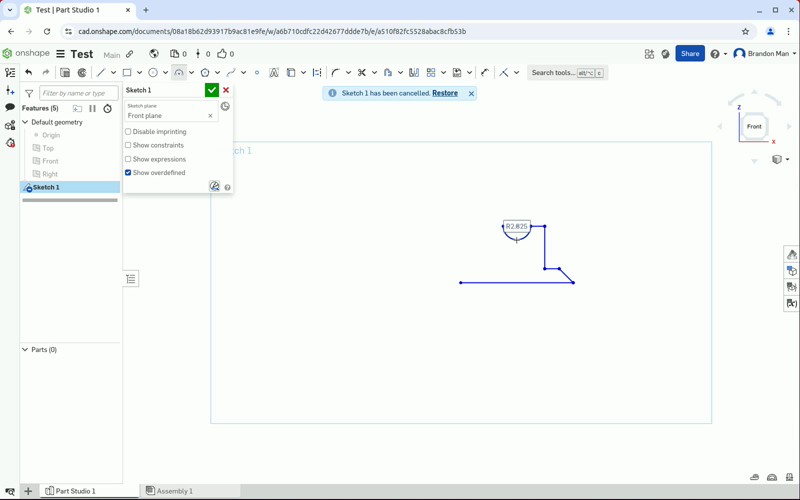
key(esc)
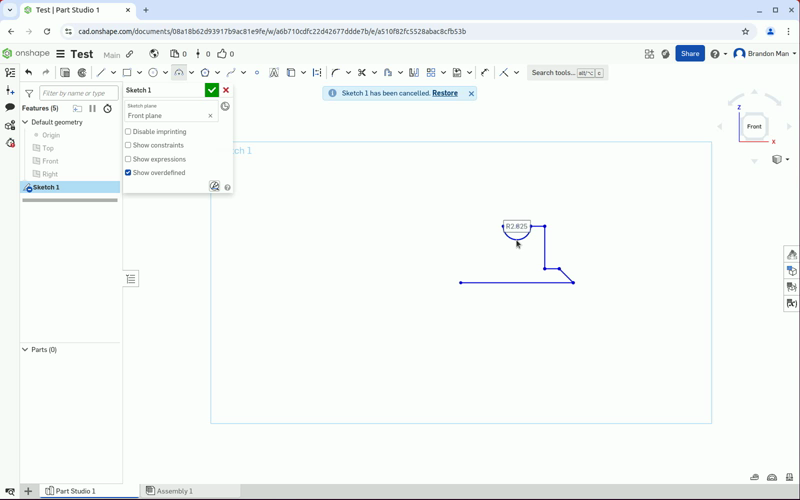
key(l)
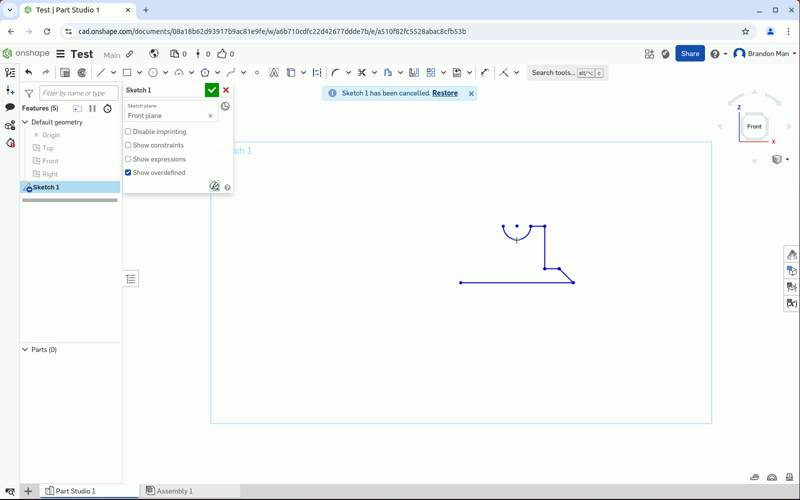
mouse_move(503, 226)
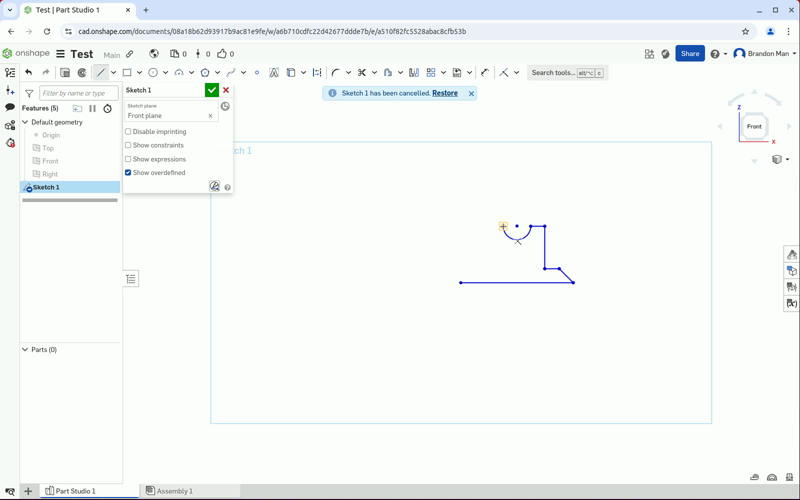
click(503, 226)
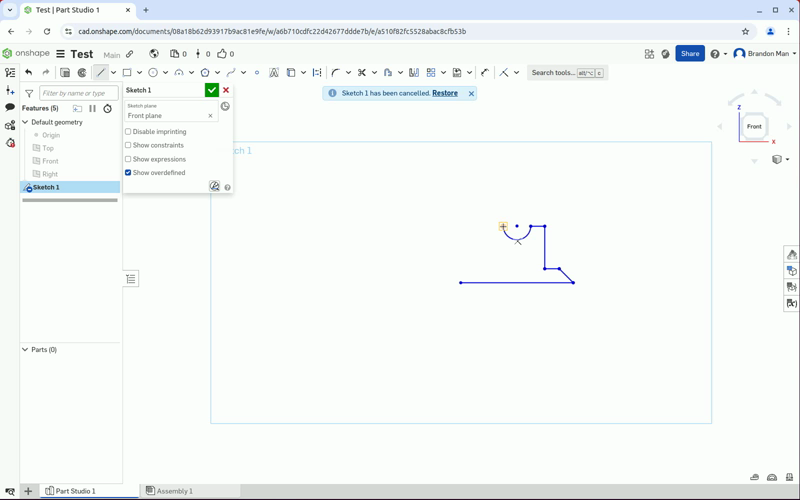
key_down(shift)
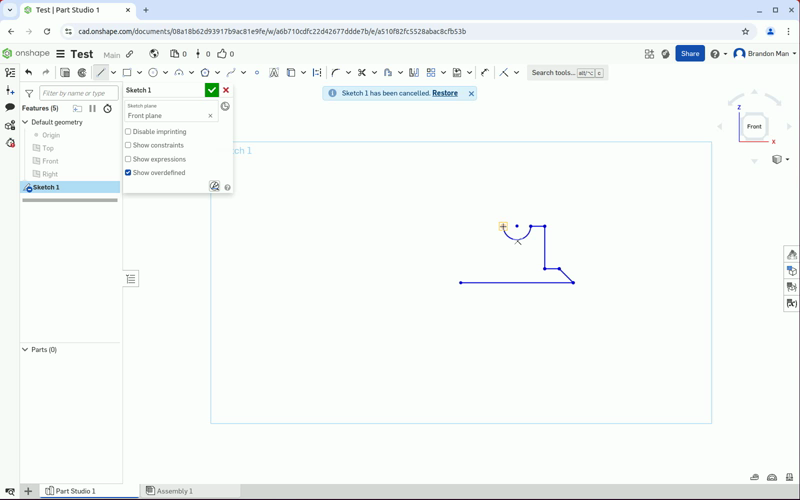
mouse_move(533, 226)
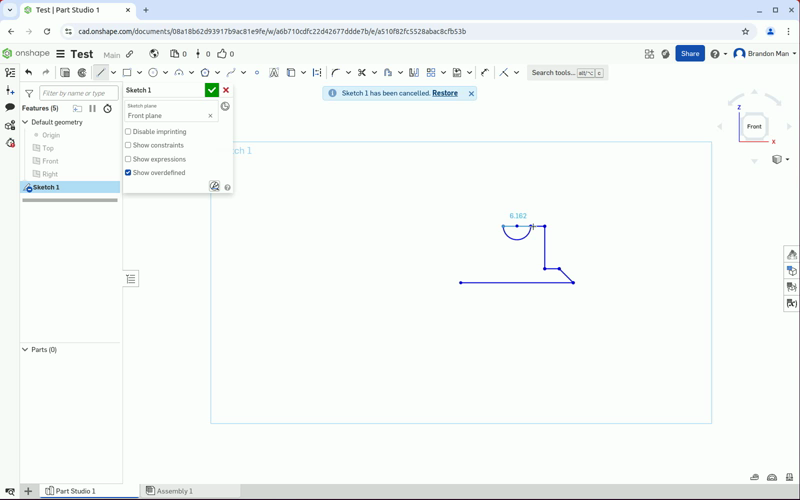
mouse_move(489, 226)
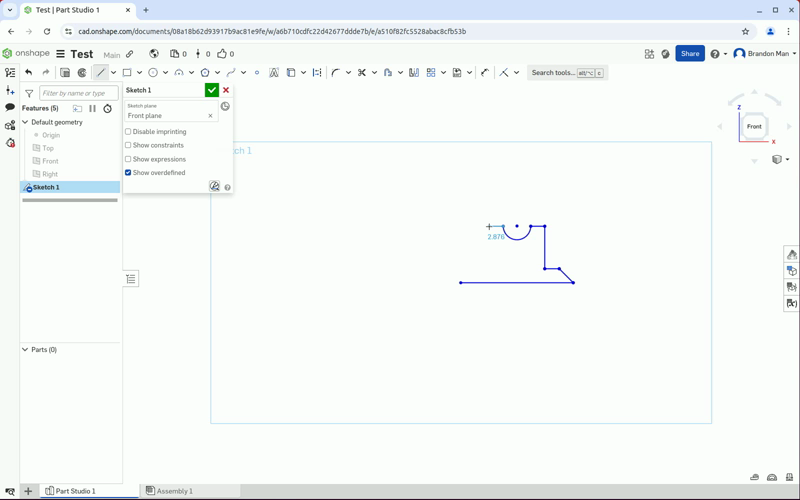
click(489, 226)
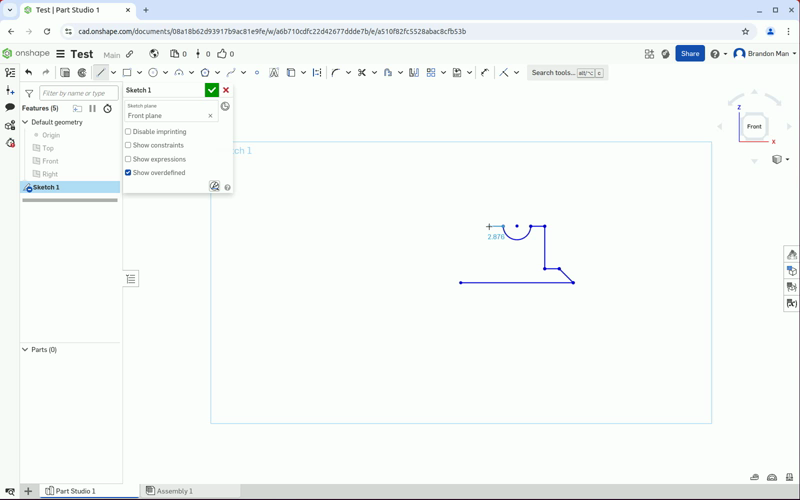
key_up(shift)
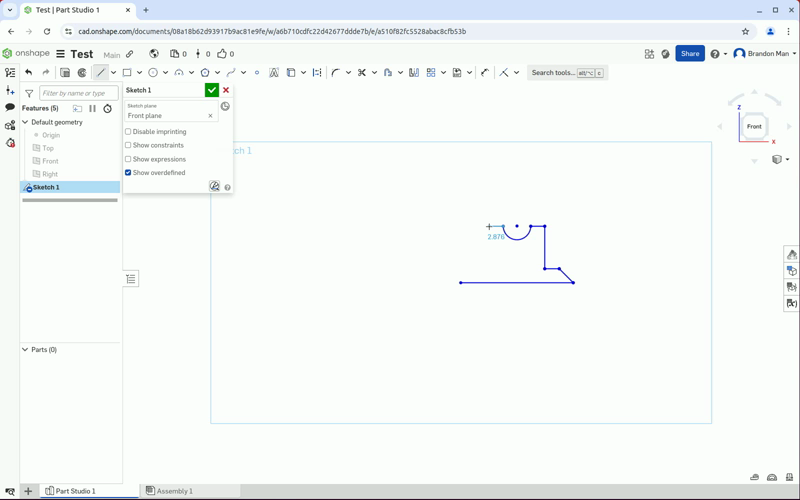
key_down(shift)
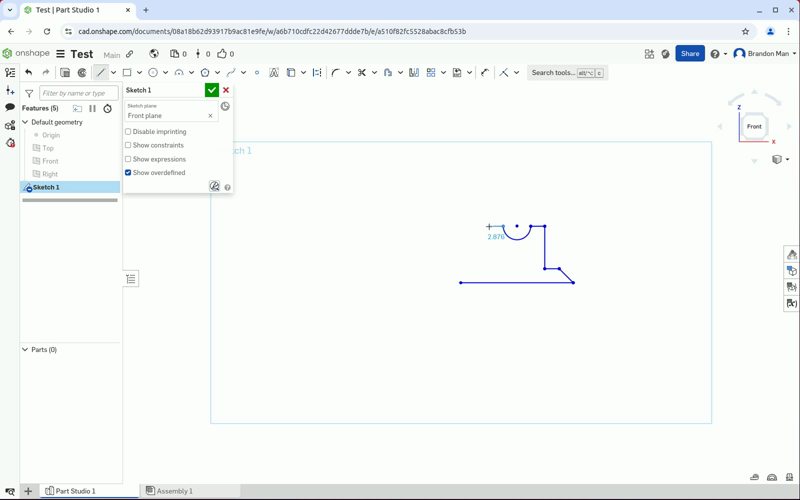
mouse_move(519, 226)
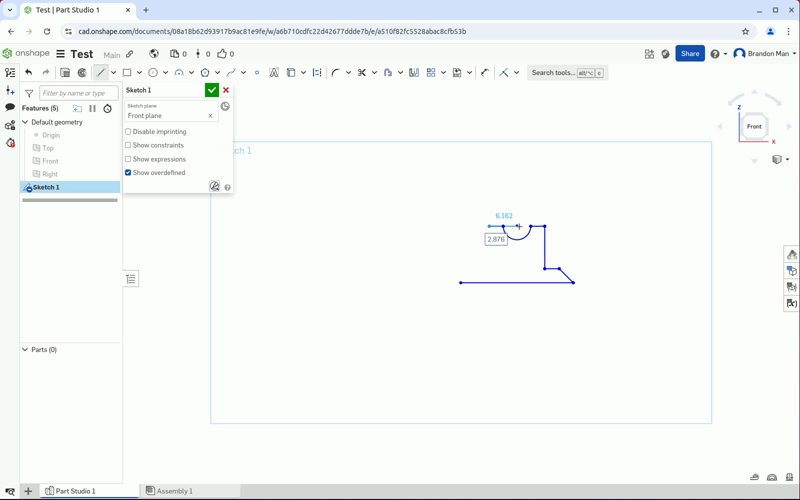
mouse_move(489, 268)
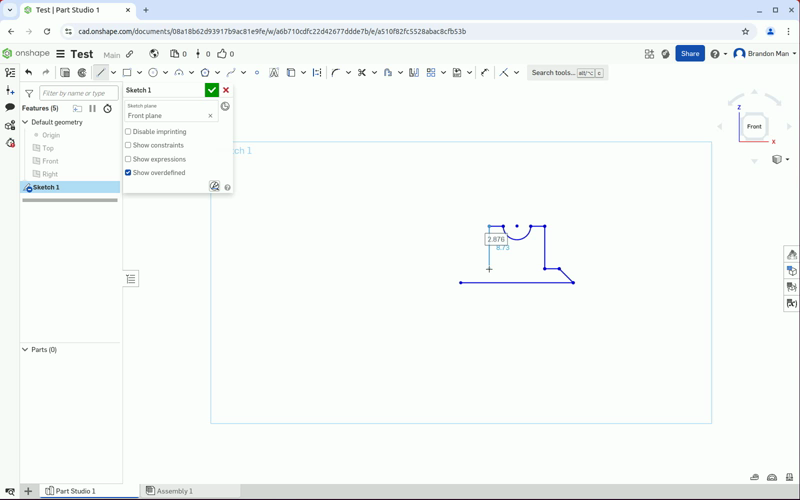
click(489, 268)
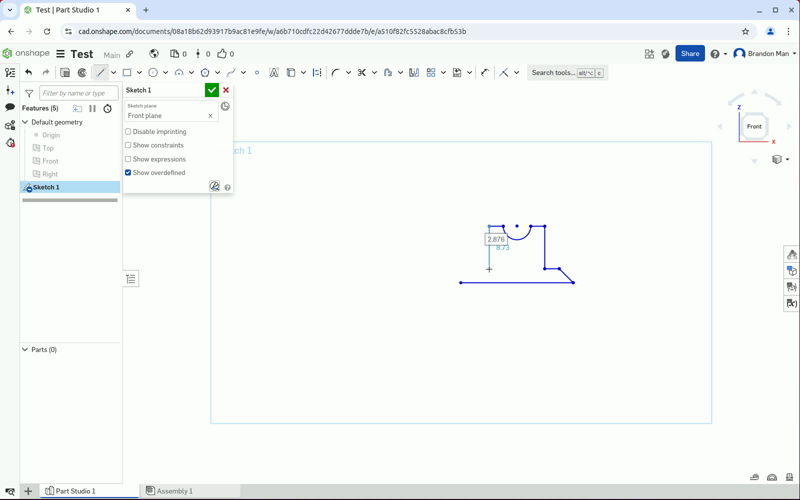
key_up(shift)
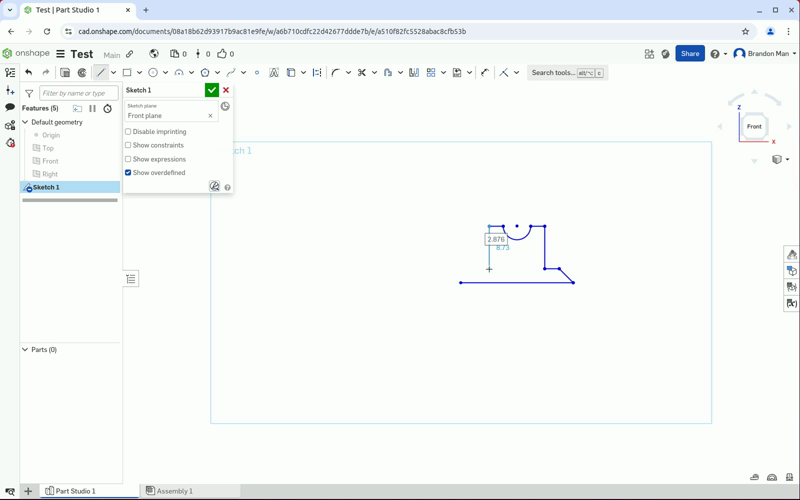
key_down(shift)
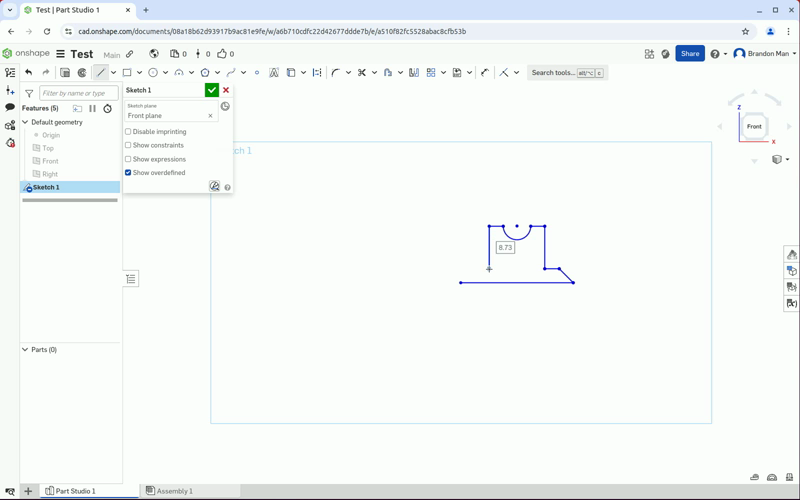
mouse_move(519, 268)
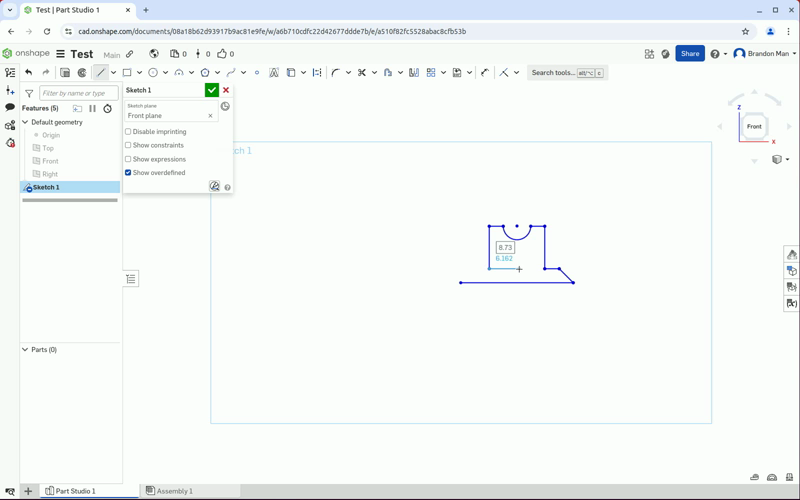
mouse_move(474, 268)
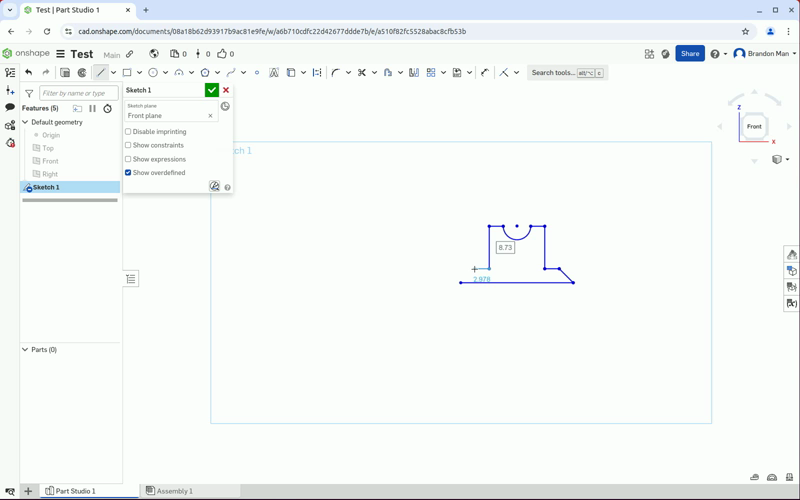
click(474, 268)
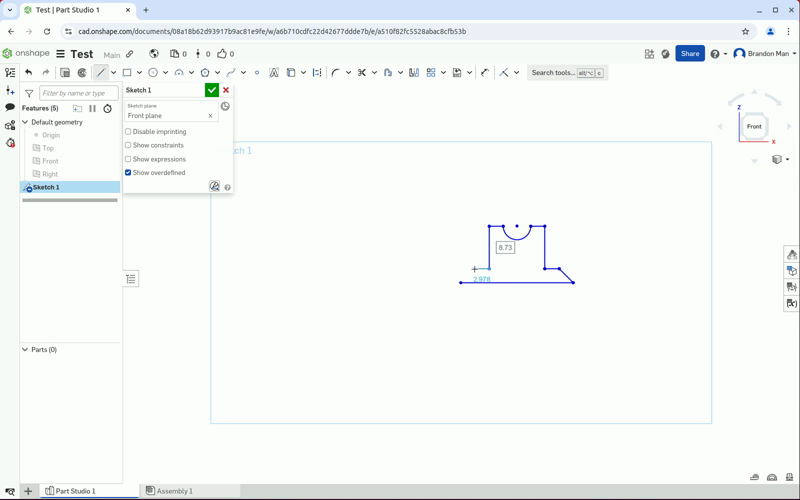
key_up(shift)
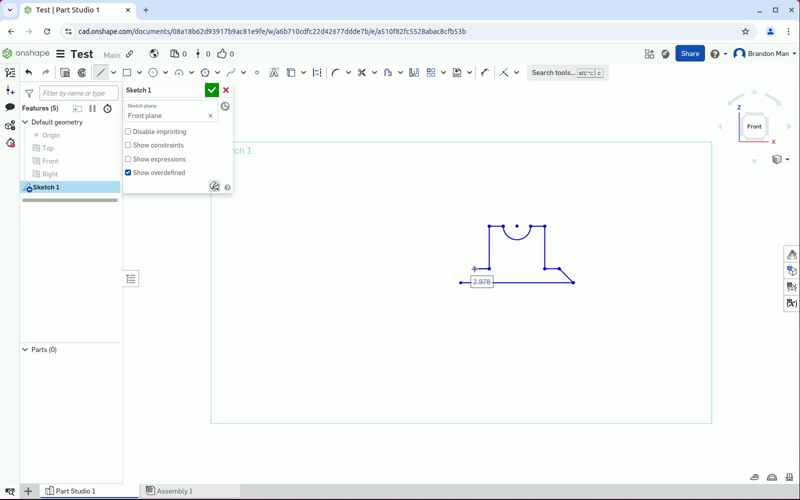
mouse_move(504, 268)
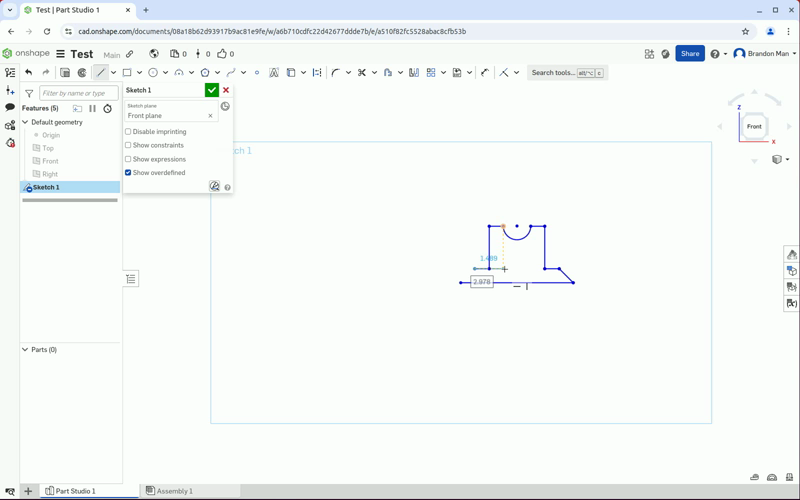
key_down(shift)
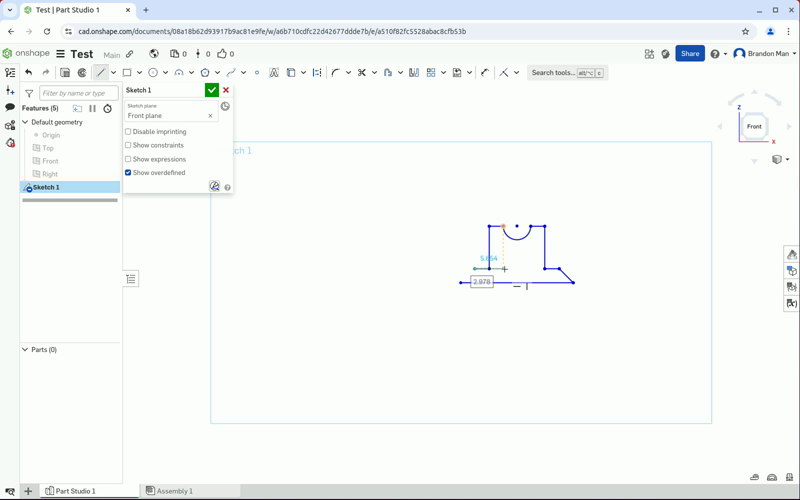
mouse_move(460, 282)
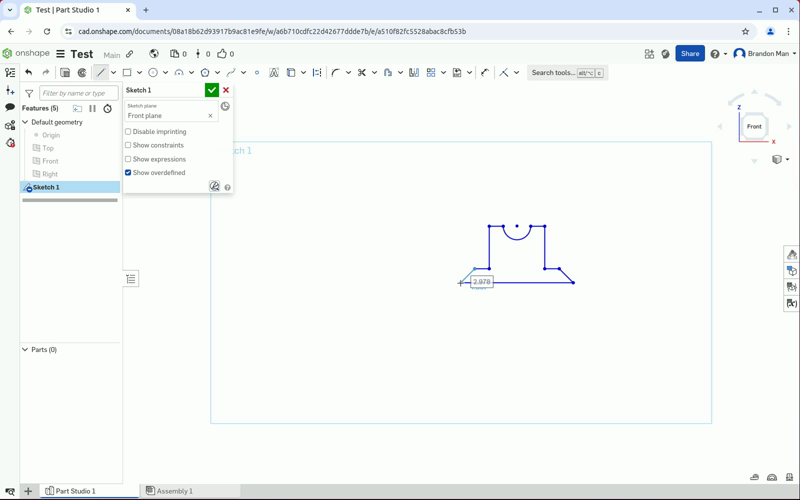
key_up(shift)
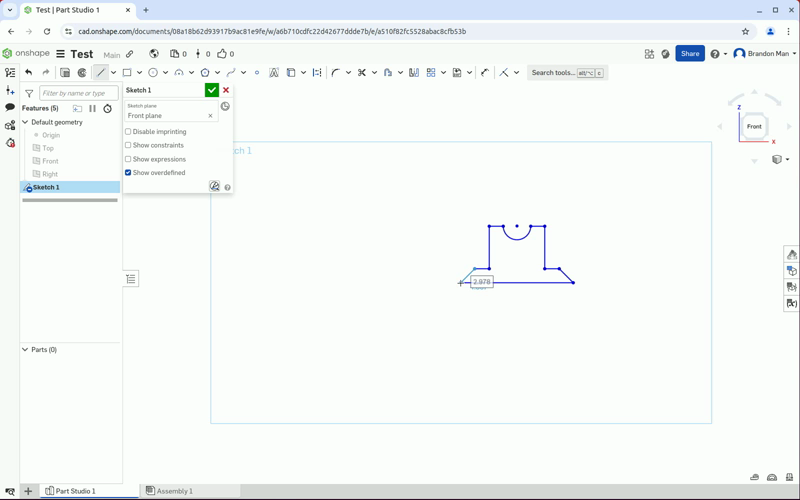
click(460, 282)
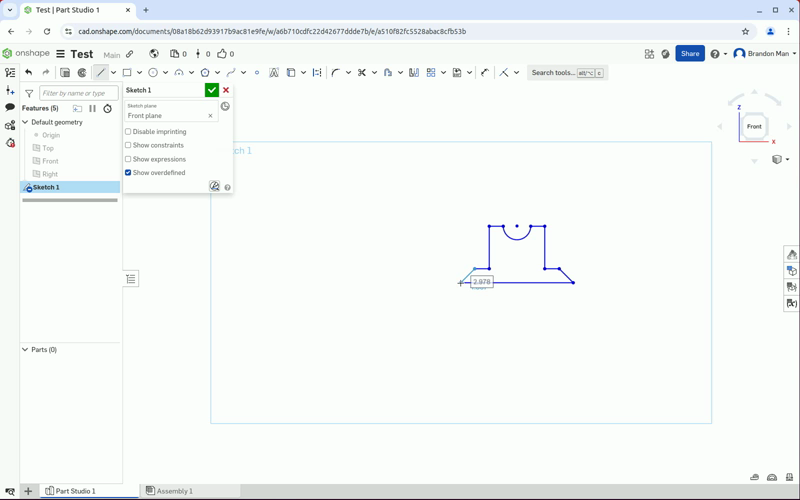
key(esc)
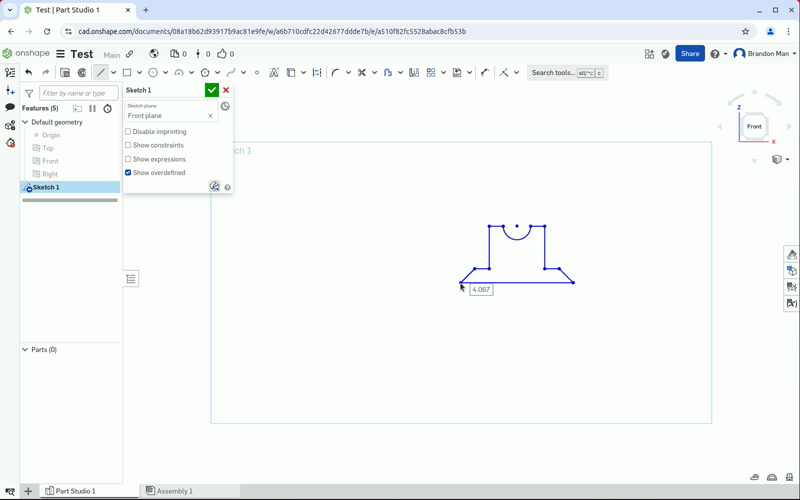
mouse_move(562, 276)
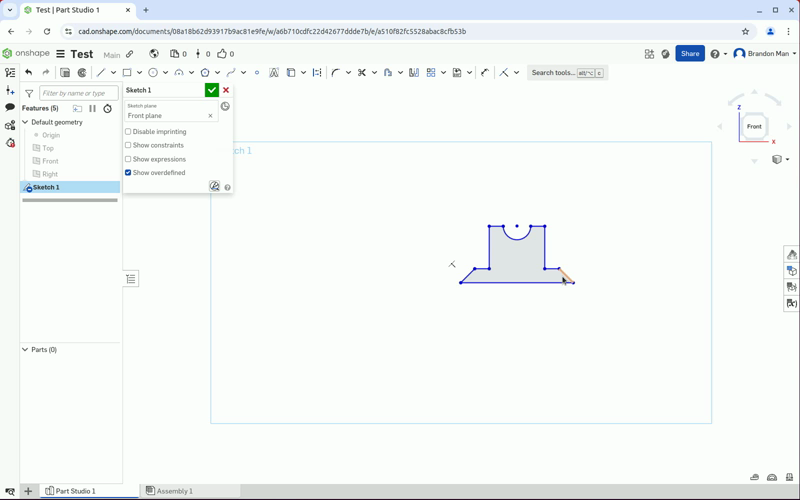
scroll(6)
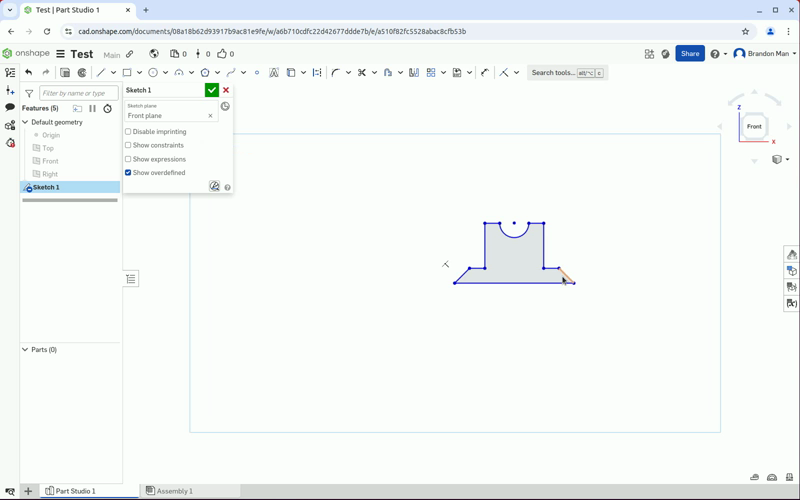
scroll(6)
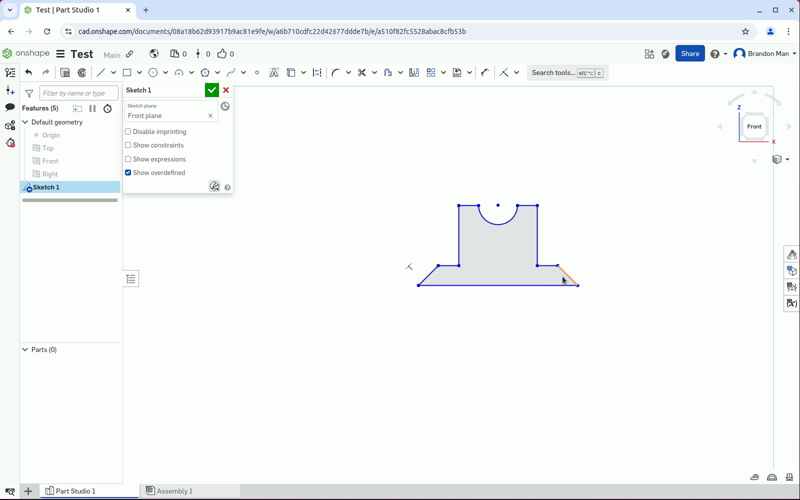
scroll(6)
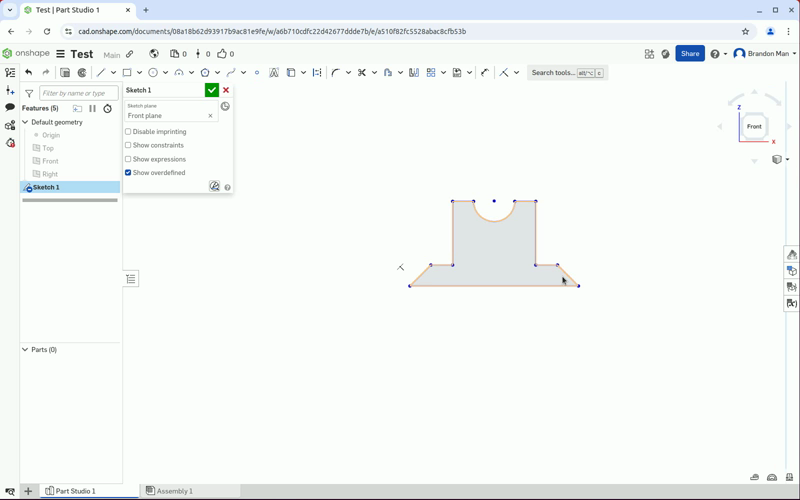
scroll(6)
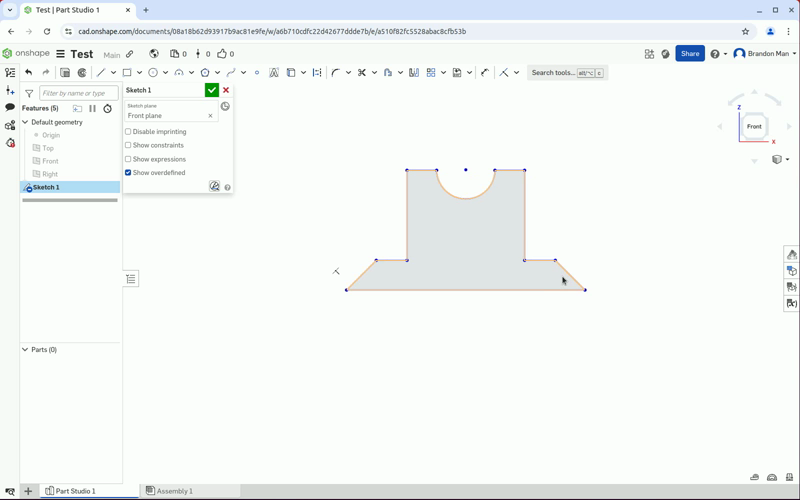
scroll(6)
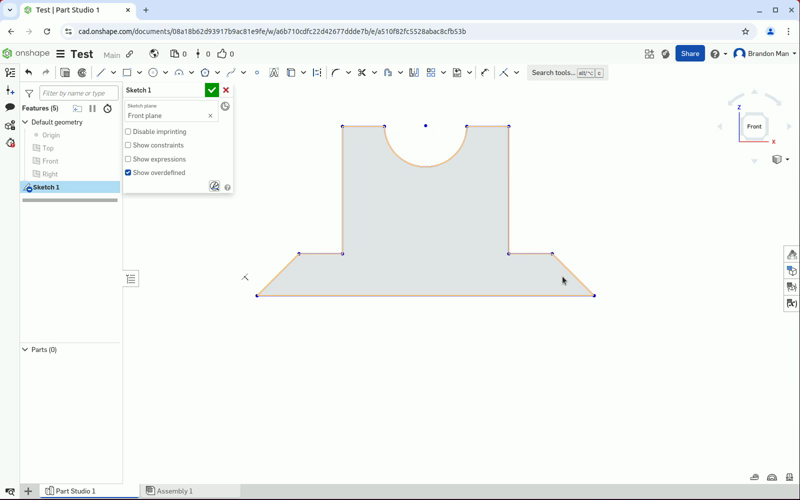
scroll(6)
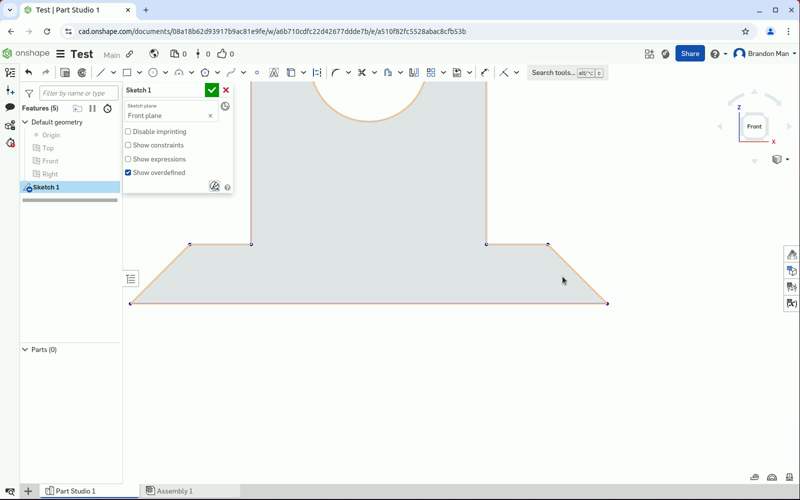
scroll(6)
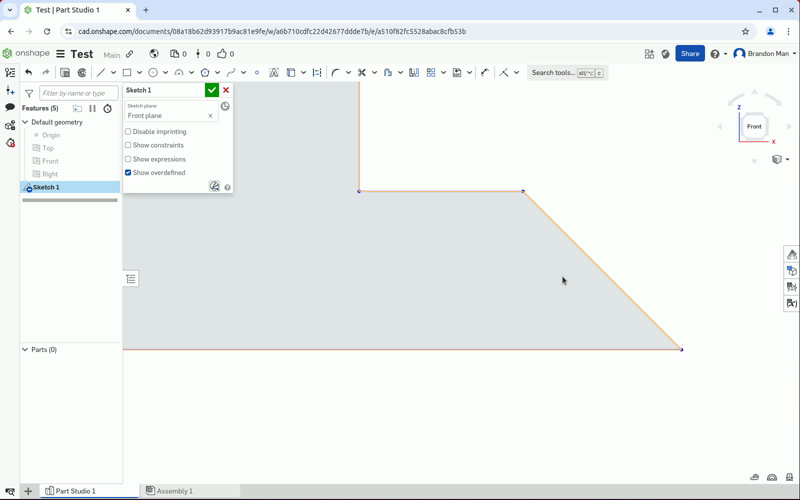
click(562, 276)
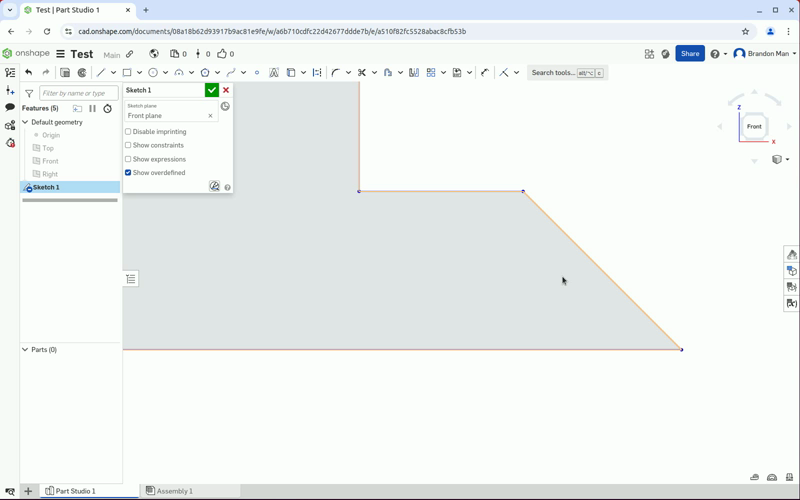
scroll(-6)
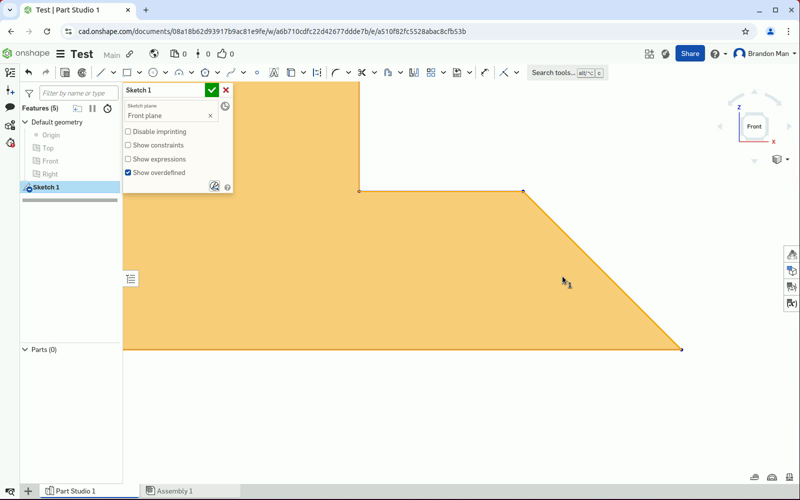
scroll(-6)
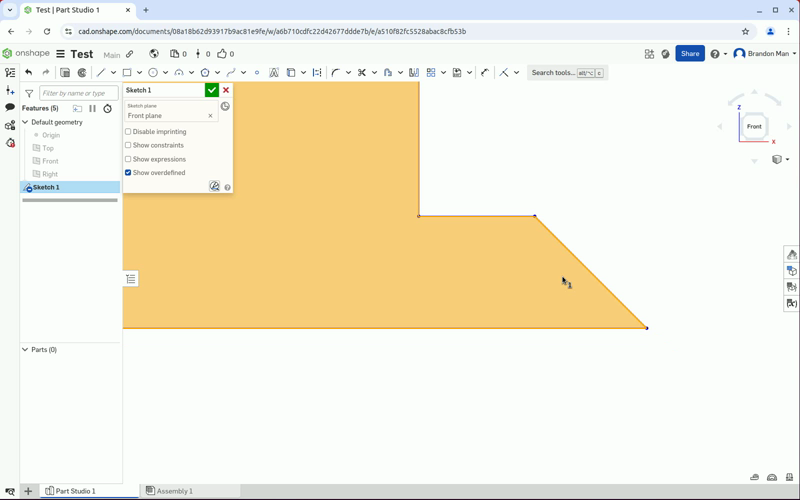
scroll(-6)
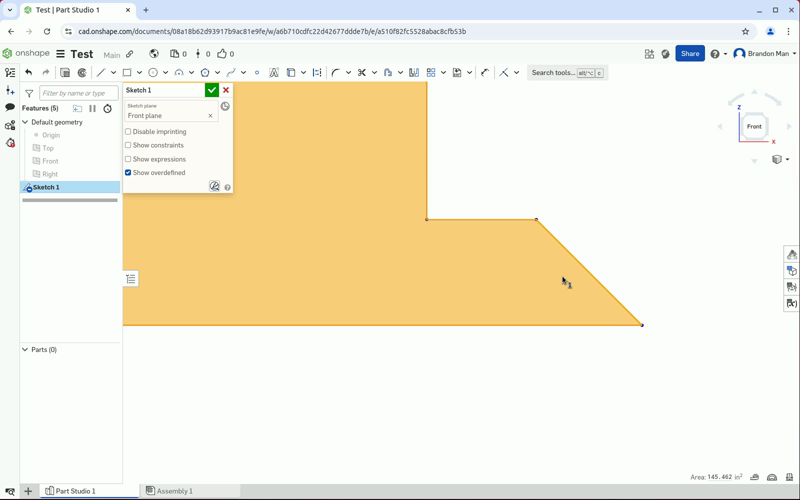
scroll(-6)
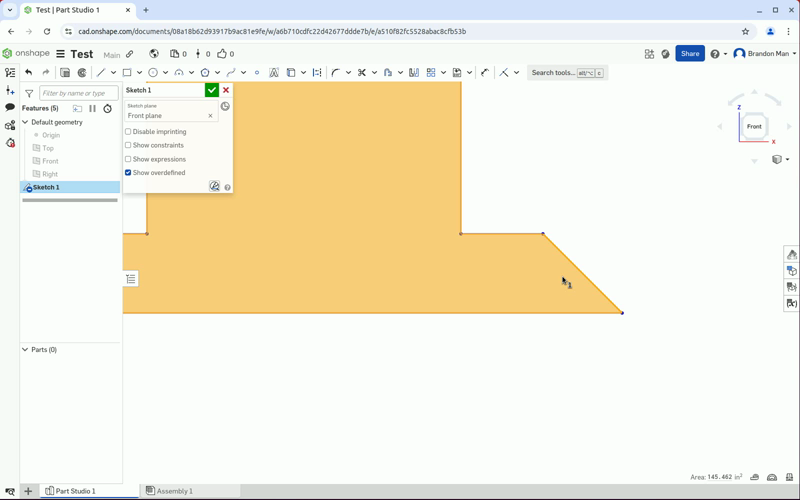
scroll(-6)
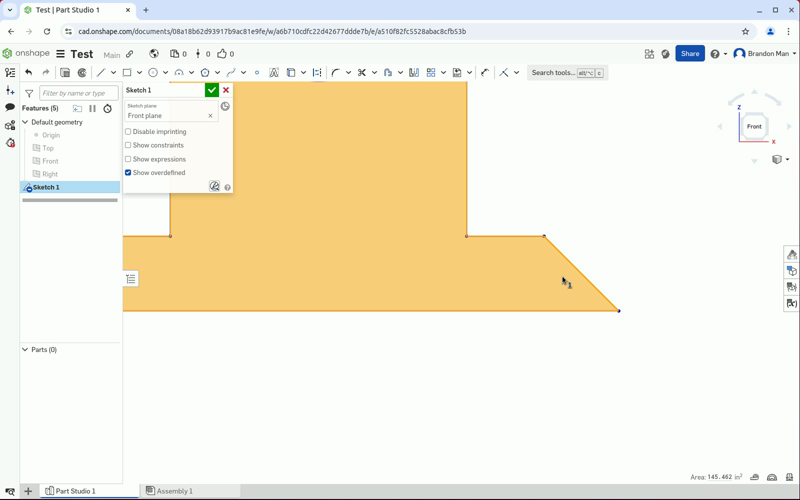
scroll(-6)
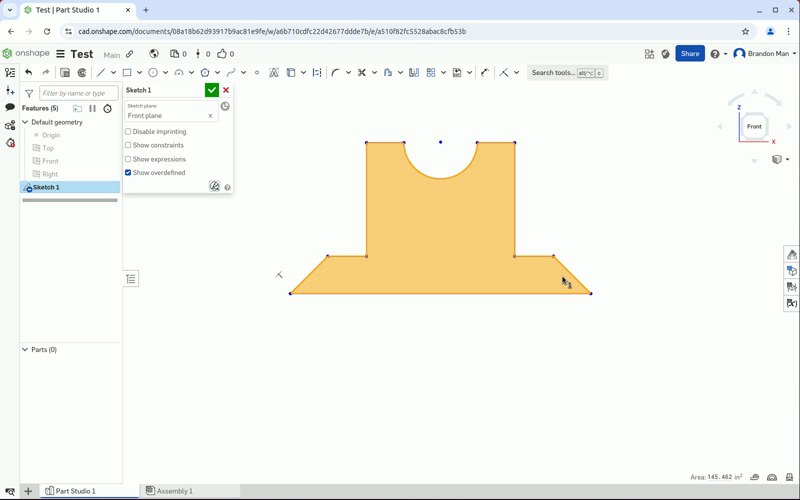
scroll(-6)
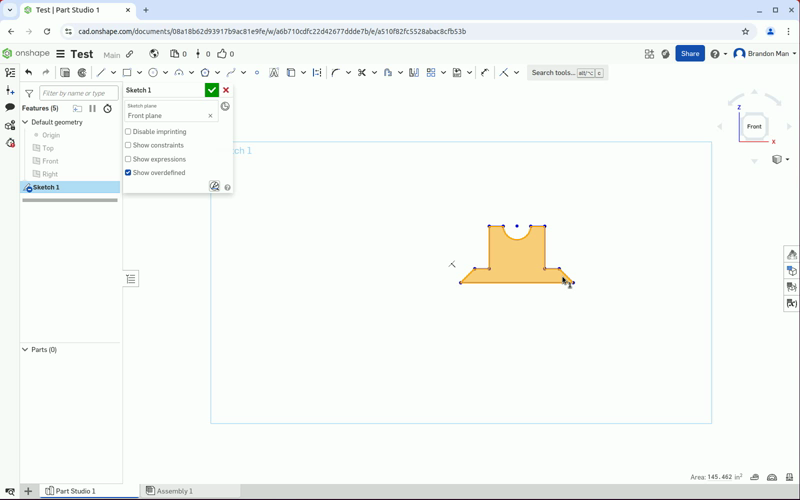
mouse_move(73, 352)
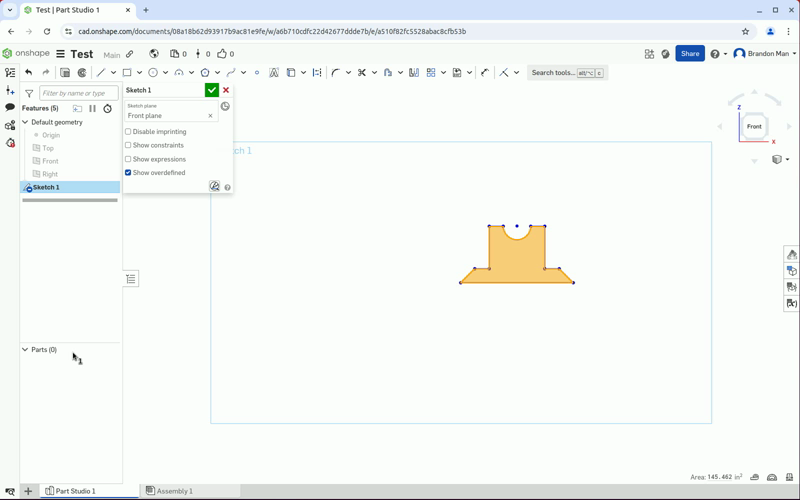
key(shift+y)
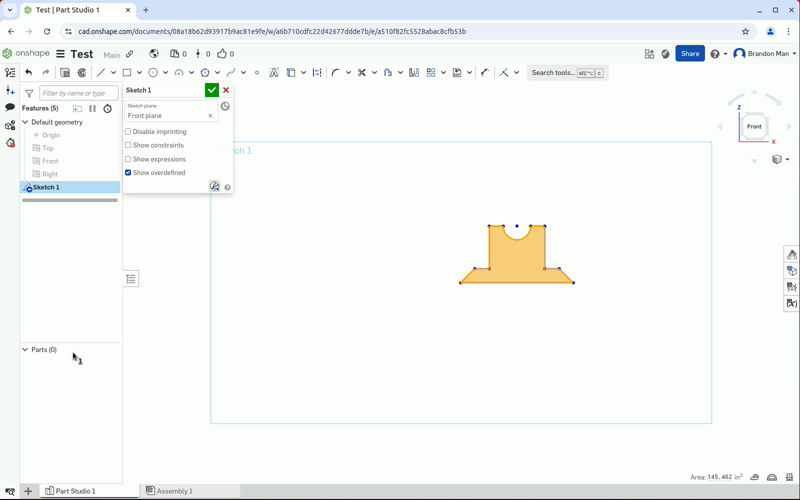
key(shift+e)
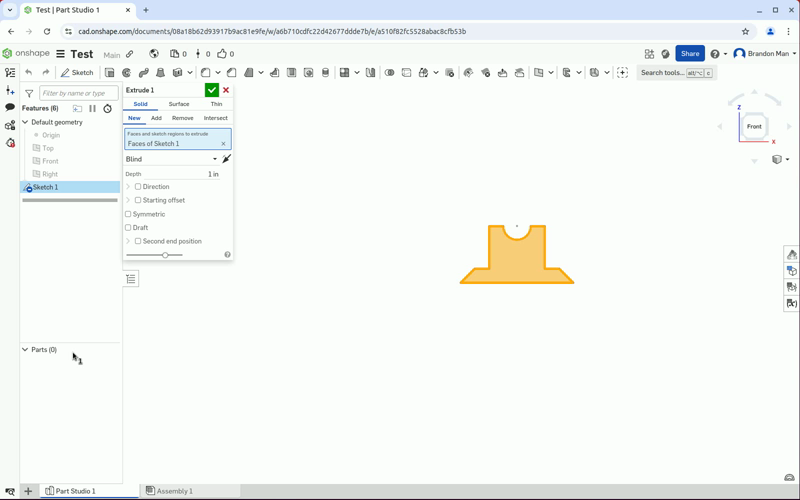
mouse_move(143, 106)
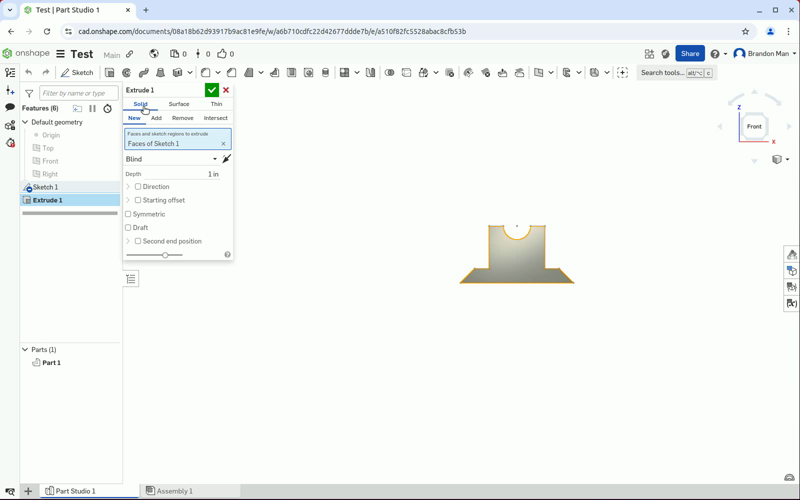
click(143, 106)
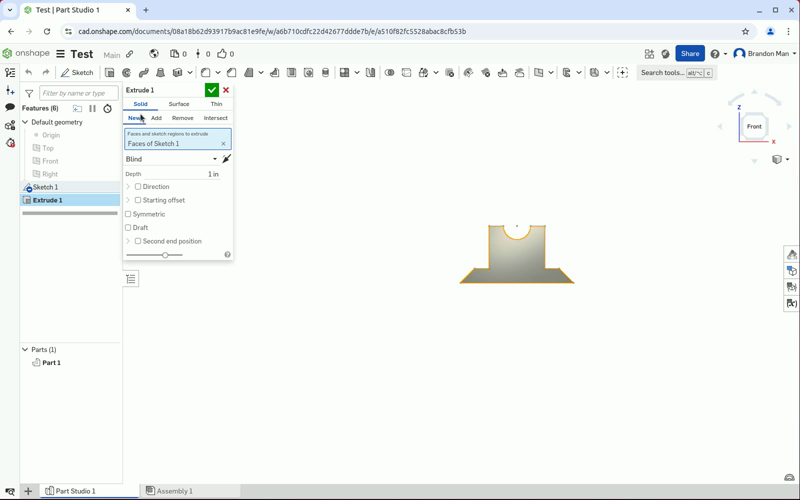
mouse_move(137, 120)
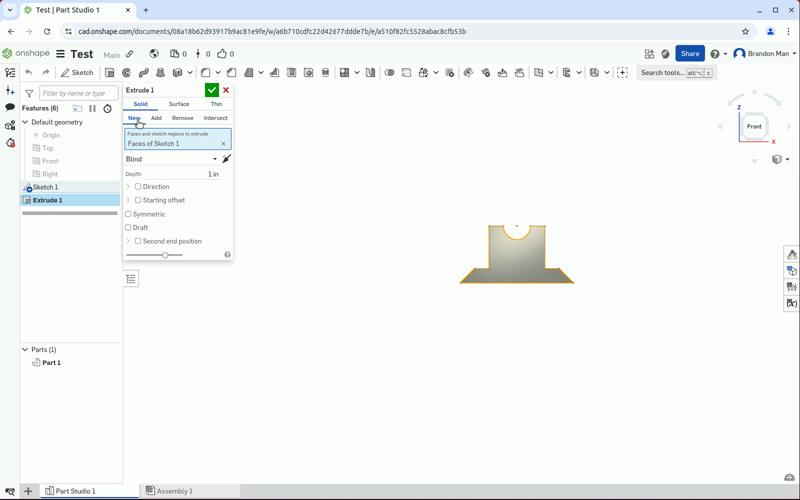
click(137, 120)
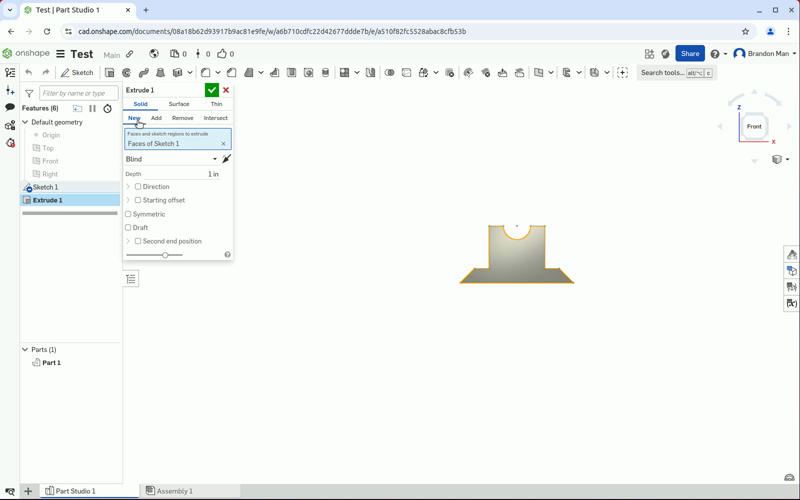
key(tab, 4)
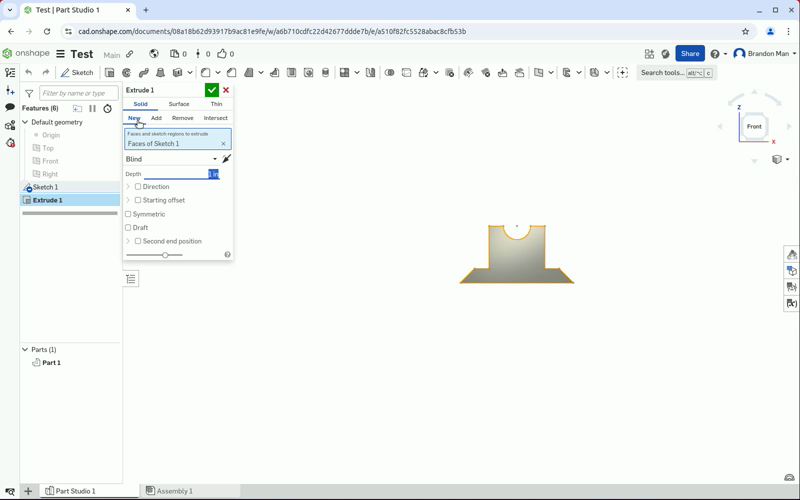
text(8.666)
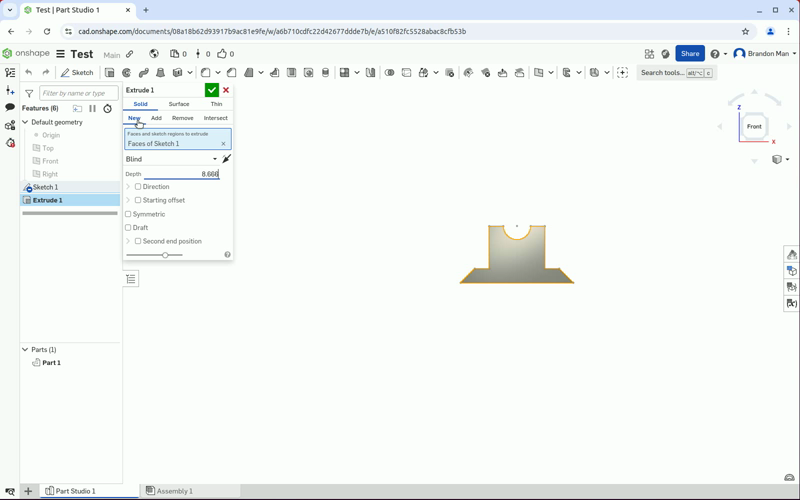
key(enter)
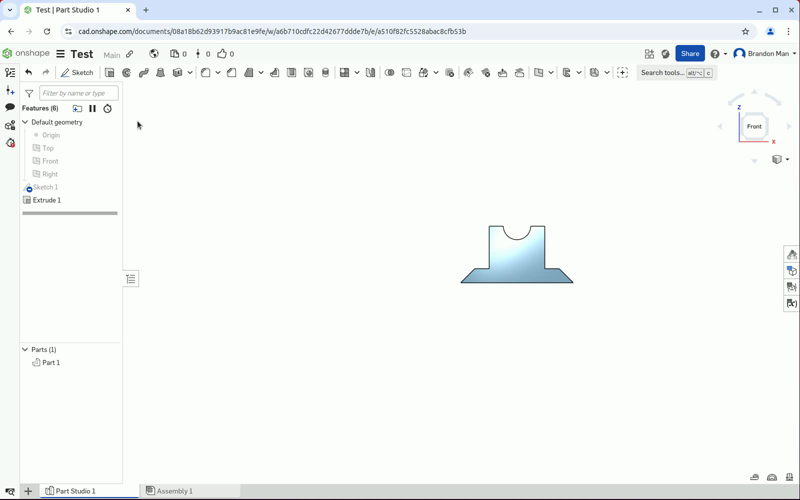
key(shift+h)
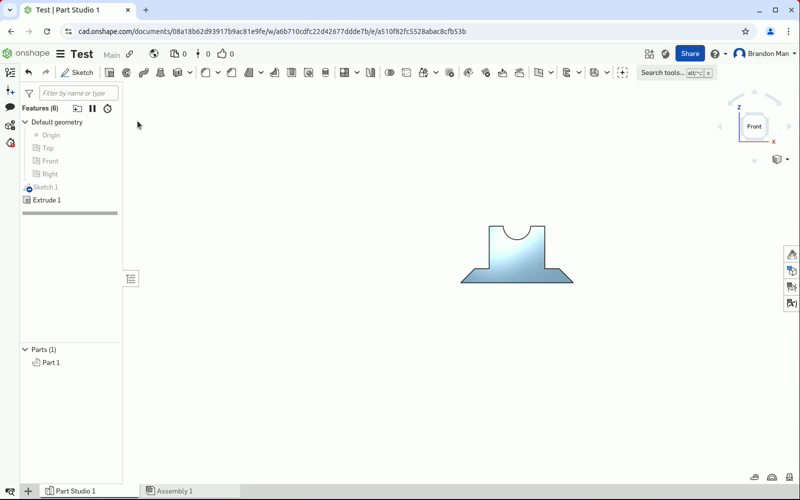
key(shift+h)
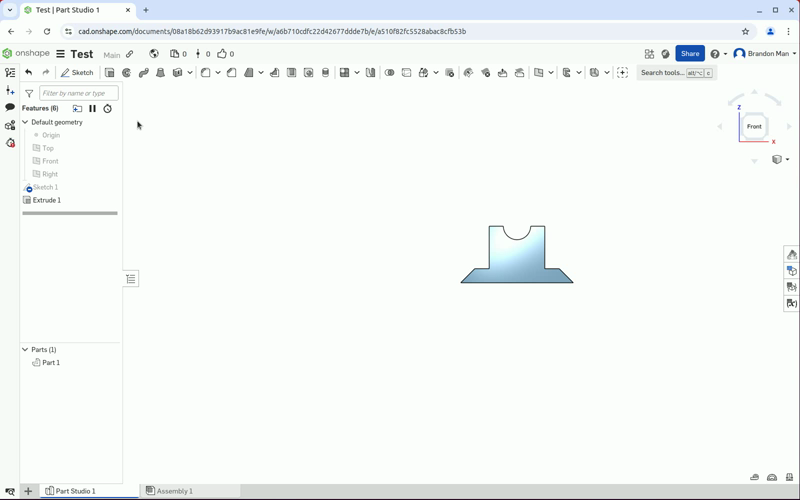
mouse_move(73, 189)
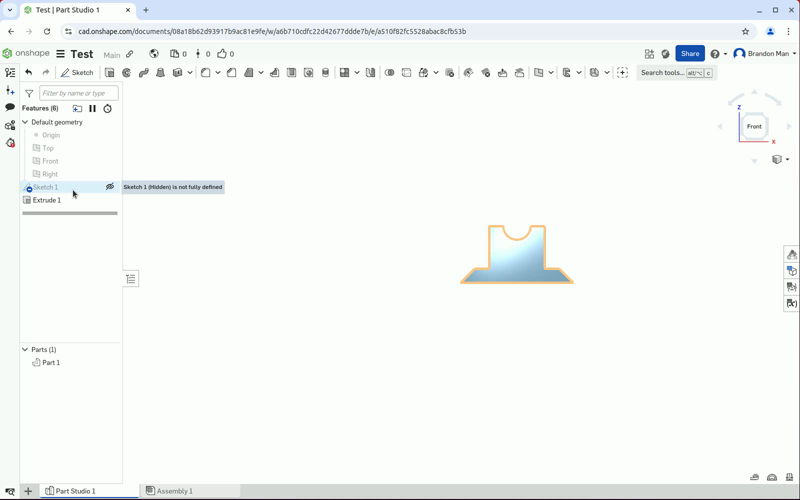
click(73, 189)
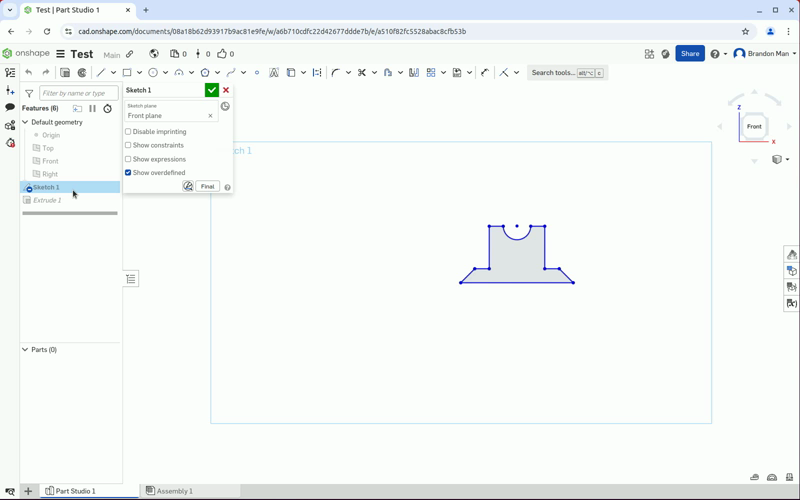
mouse_move(229, 92)
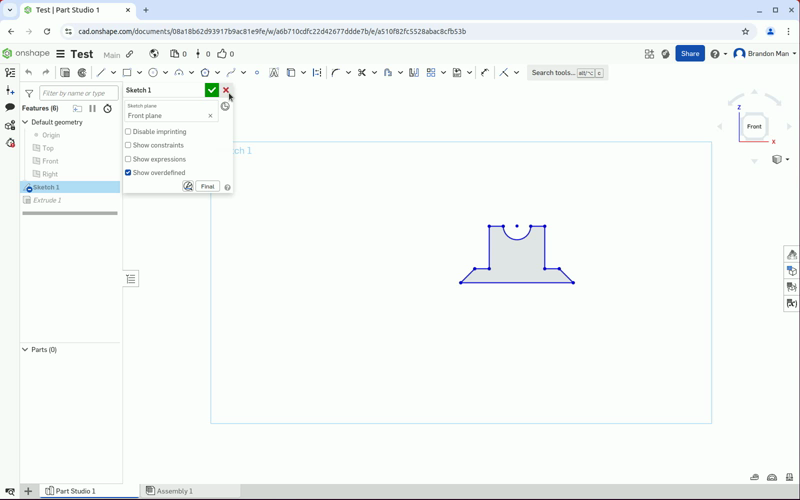
click(229, 92)
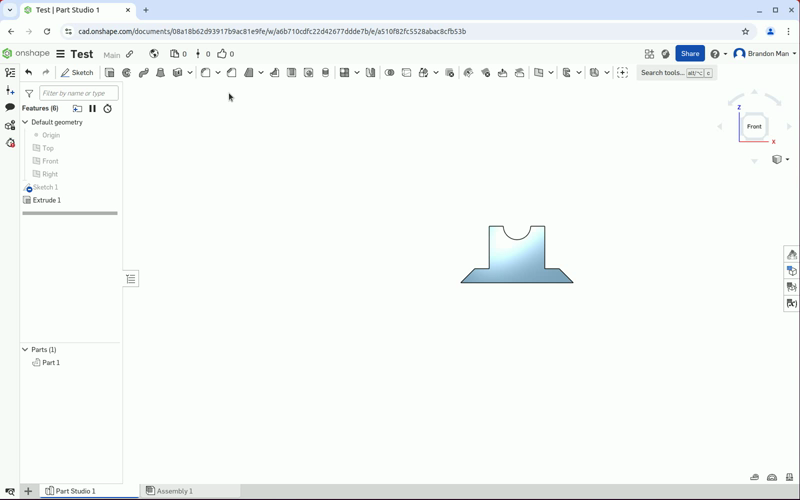
mouse_move(541, 75)
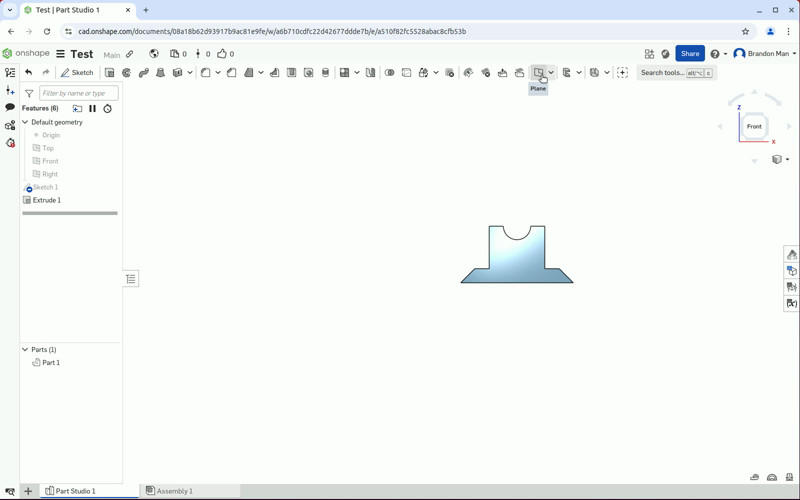
click(541, 75)
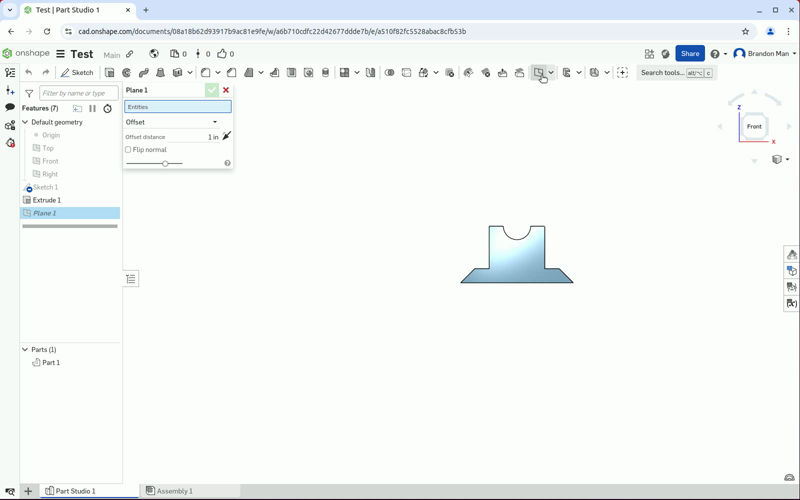
mouse_move(73, 163)
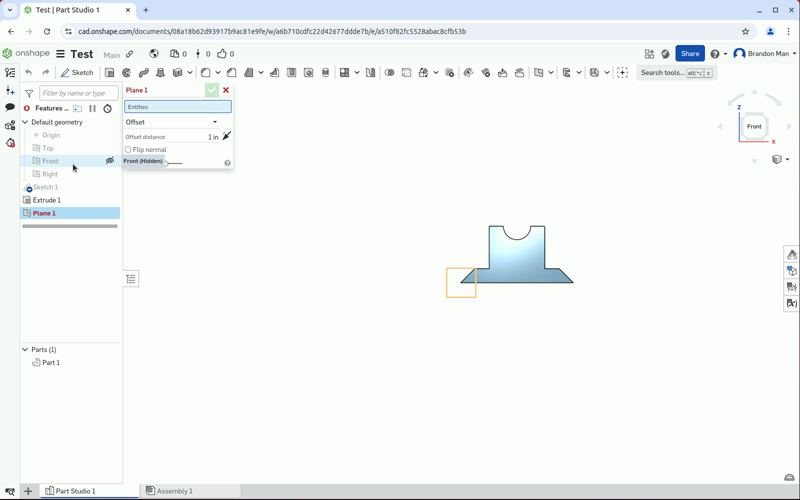
click(73, 163)
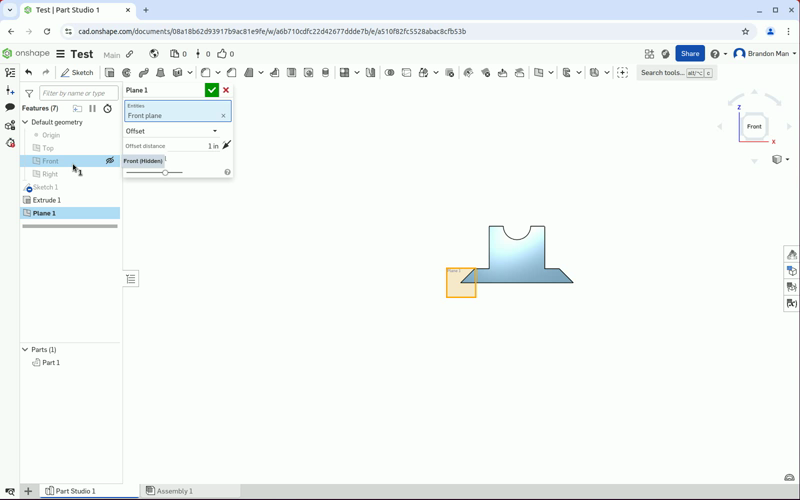
key(tab, 2)
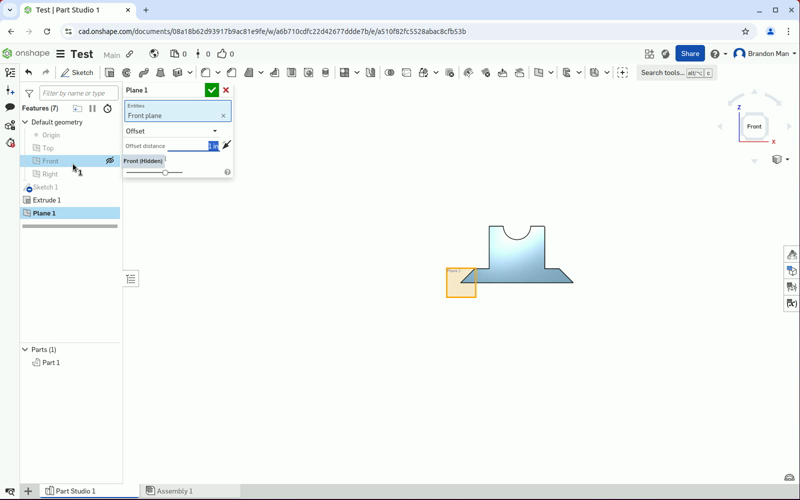
text(8.658)
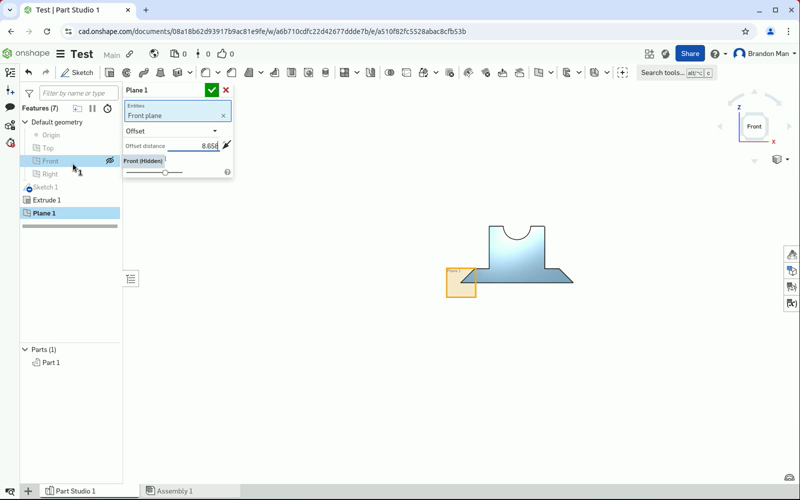
key(enter, 2)
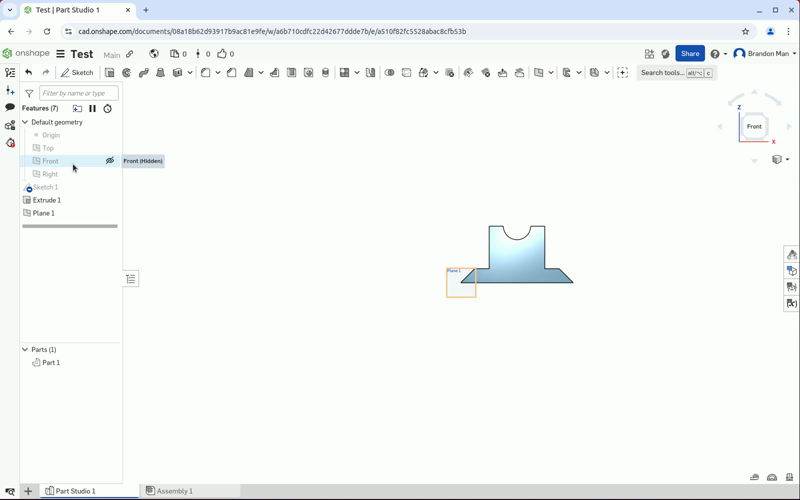
key(shift+s)
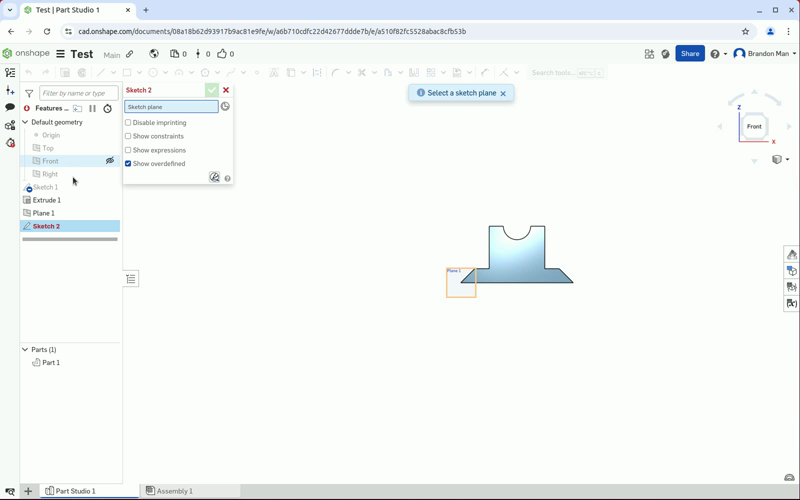
mouse_move(73, 215)
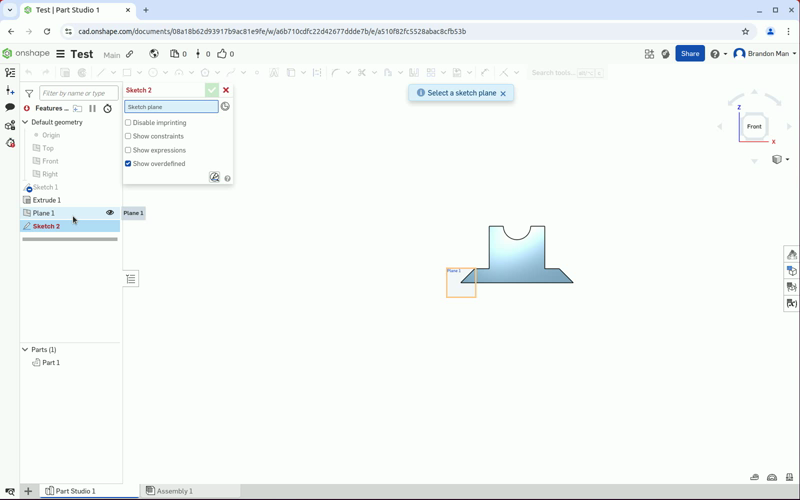
click(73, 215)
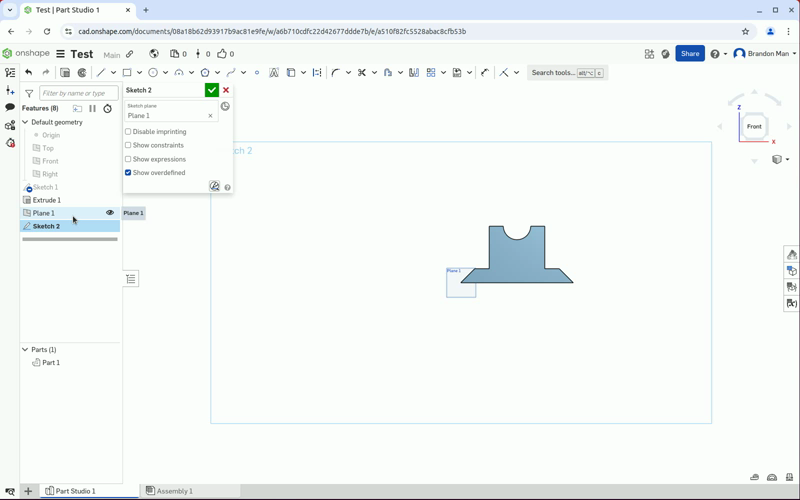
mouse_move(73, 352)
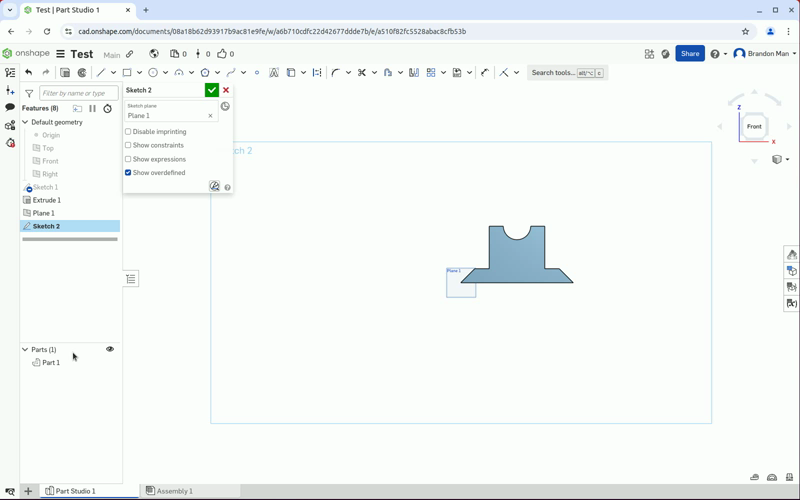
key(y)
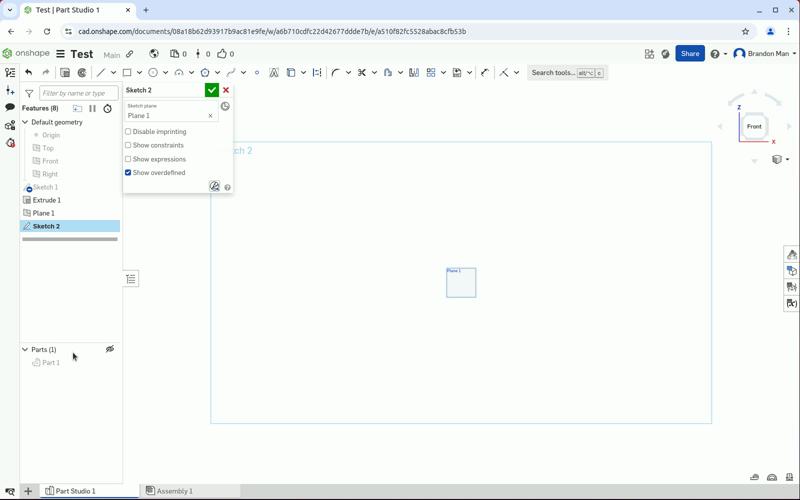
key(a)
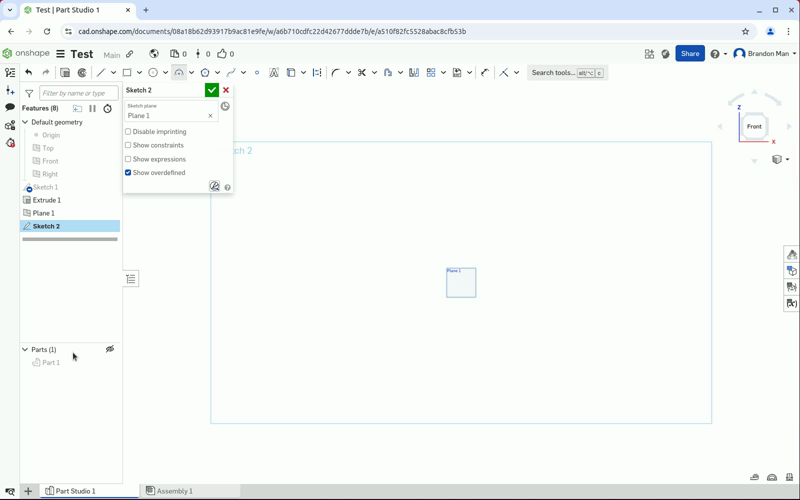
key_down(shift)
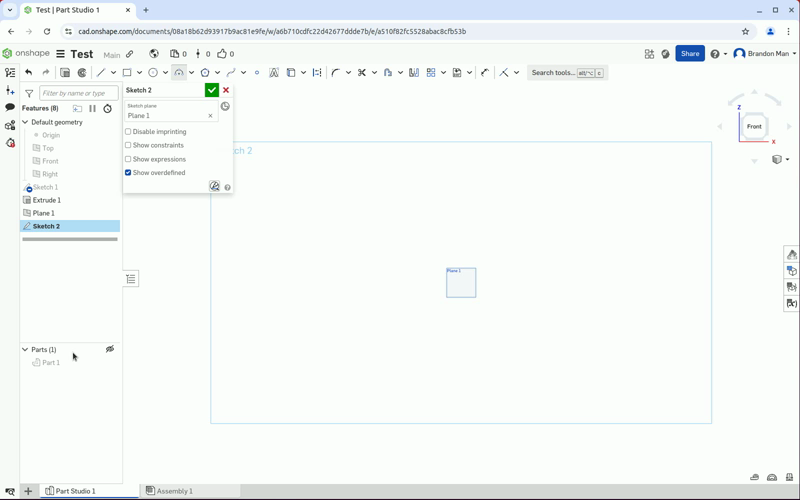
mouse_move(489, 226)
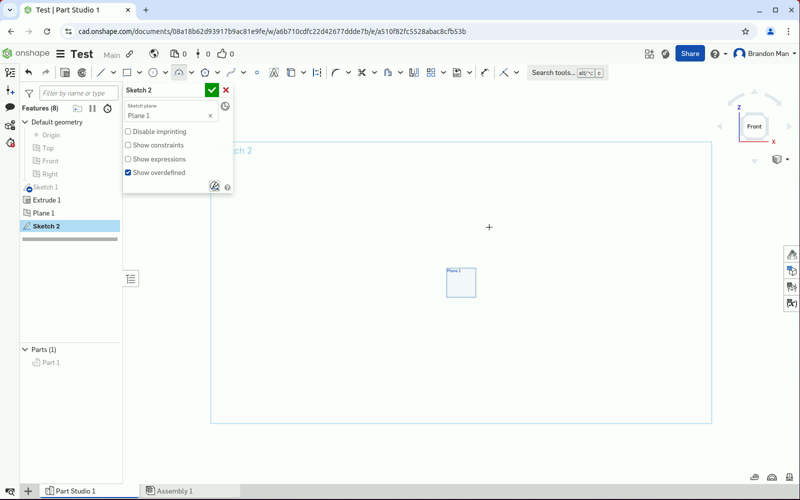
click(489, 226)
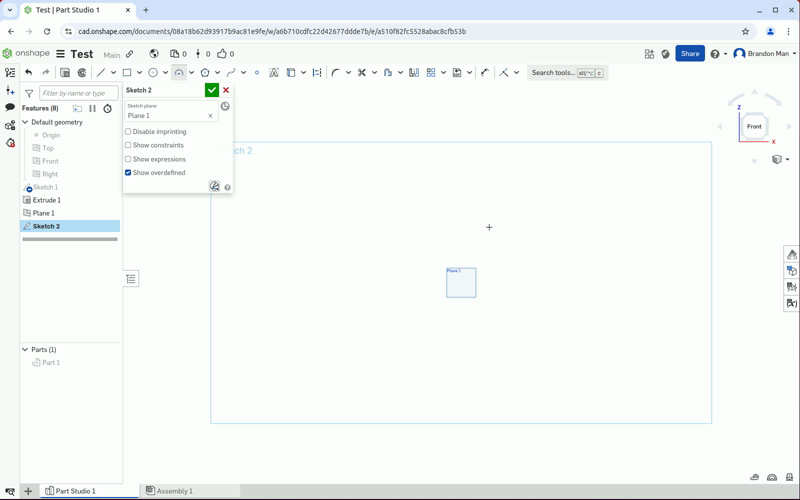
key_up(shift)
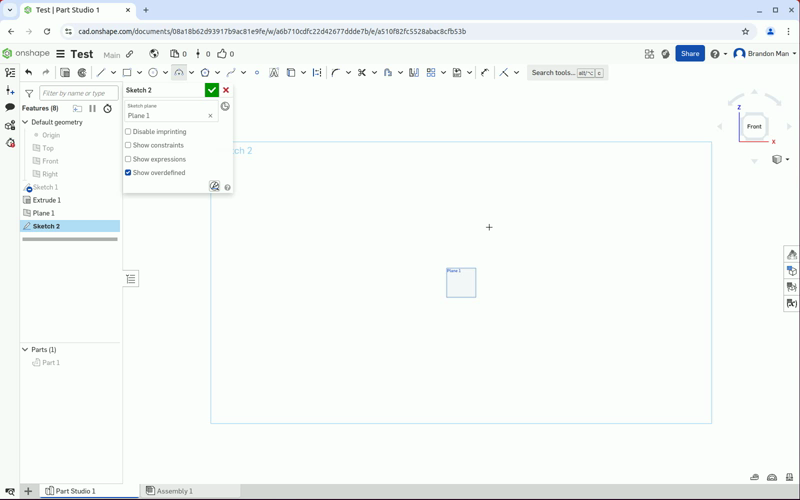
key_down(shift)
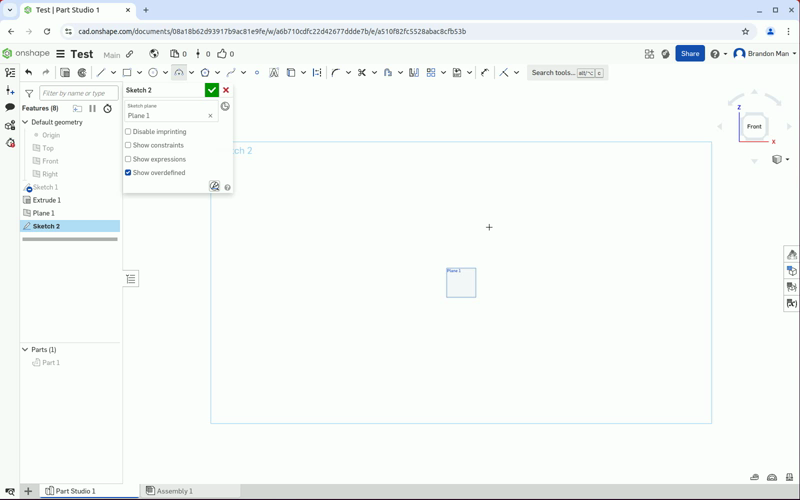
mouse_move(545, 226)
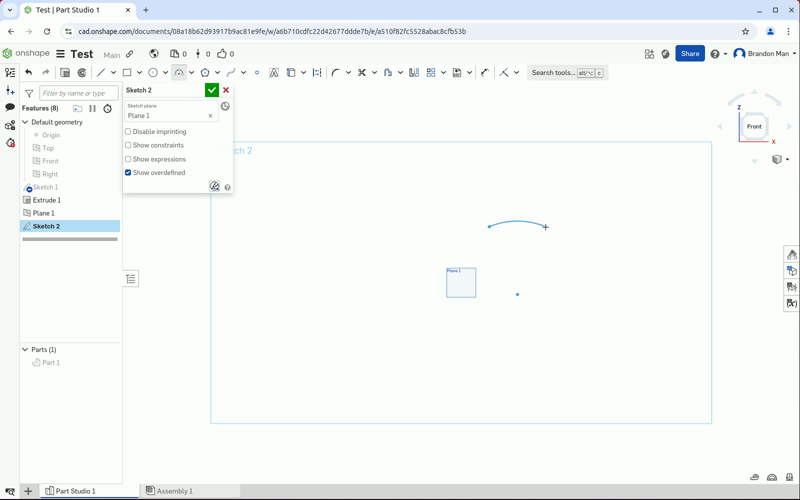
click(545, 226)
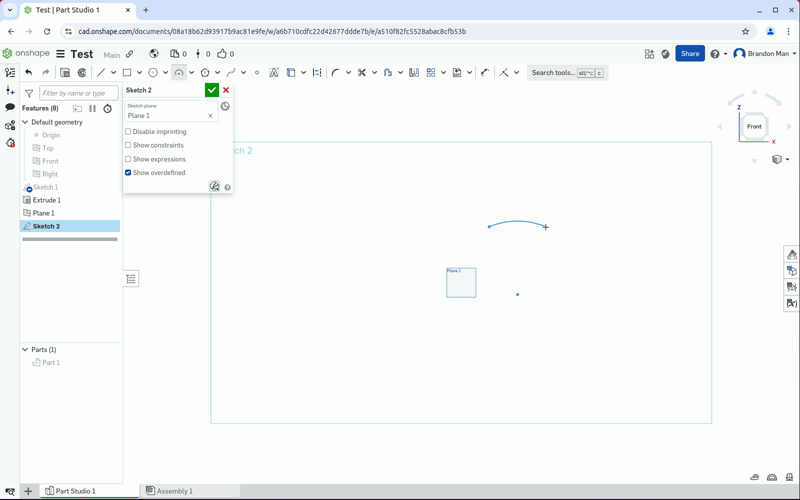
mouse_move(517, 255)
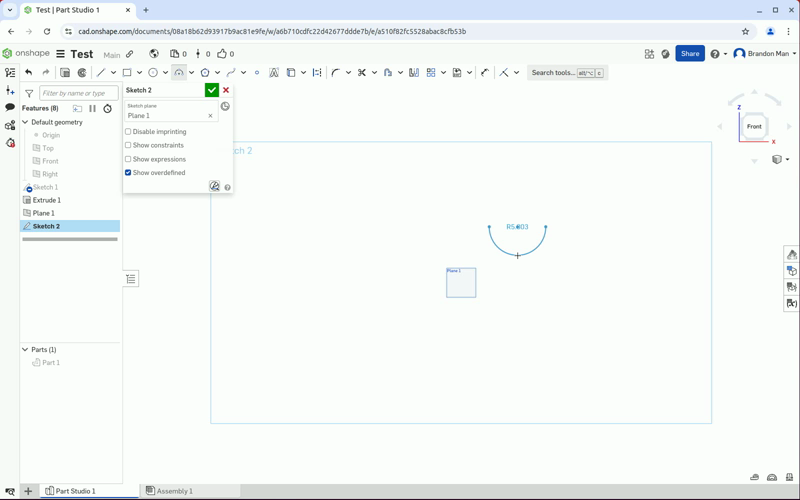
click(517, 255)
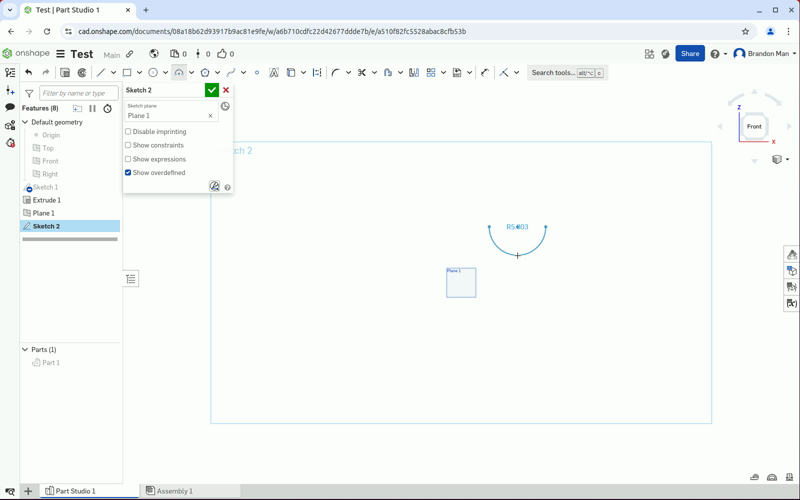
key_up(shift)
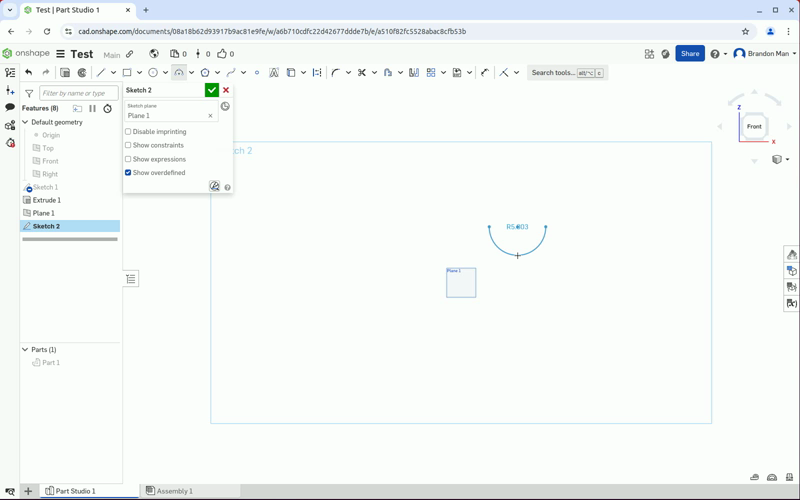
key(esc)
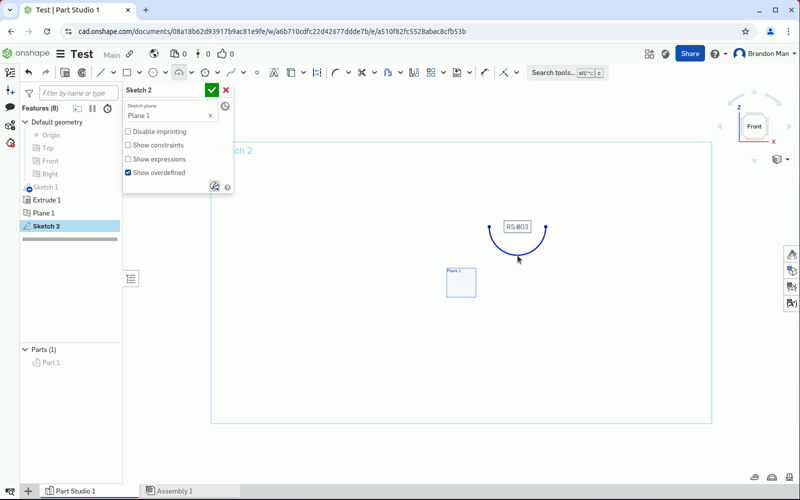
key(l)
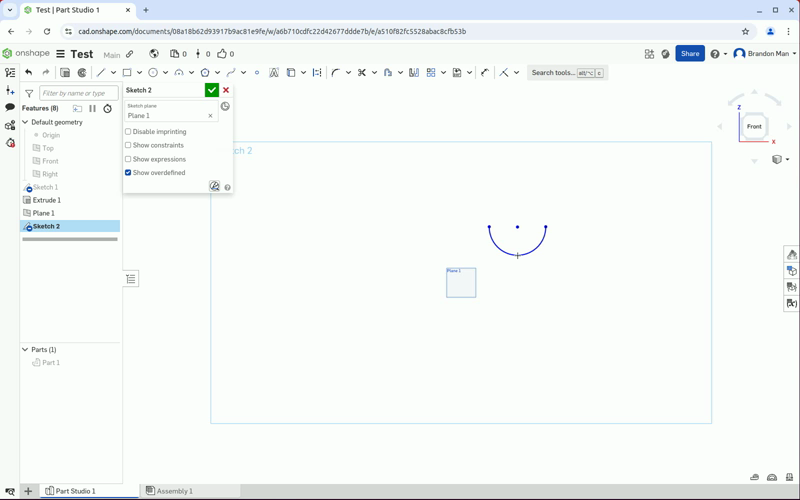
mouse_move(545, 226)
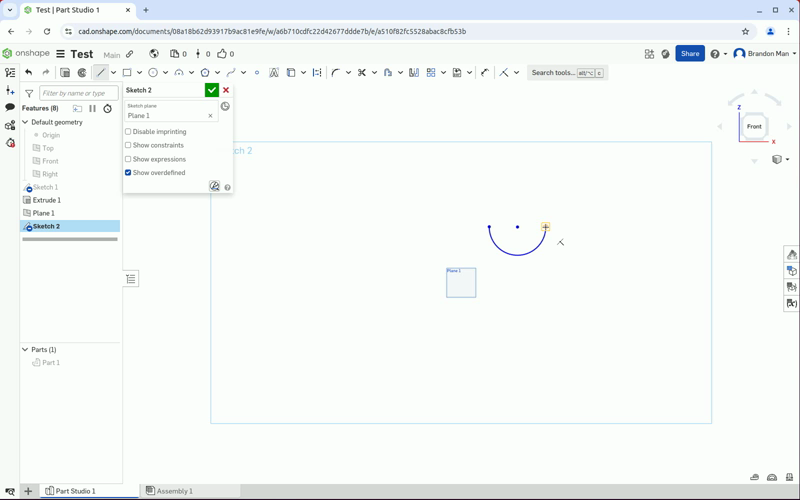
click(545, 226)
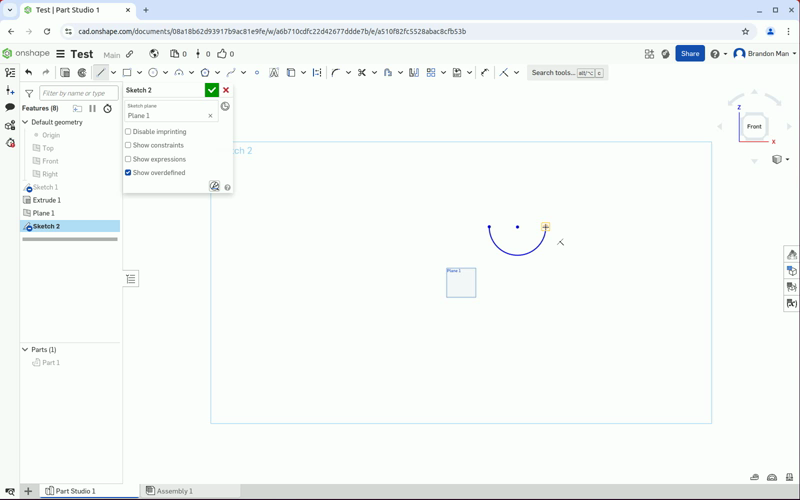
key_down(shift)
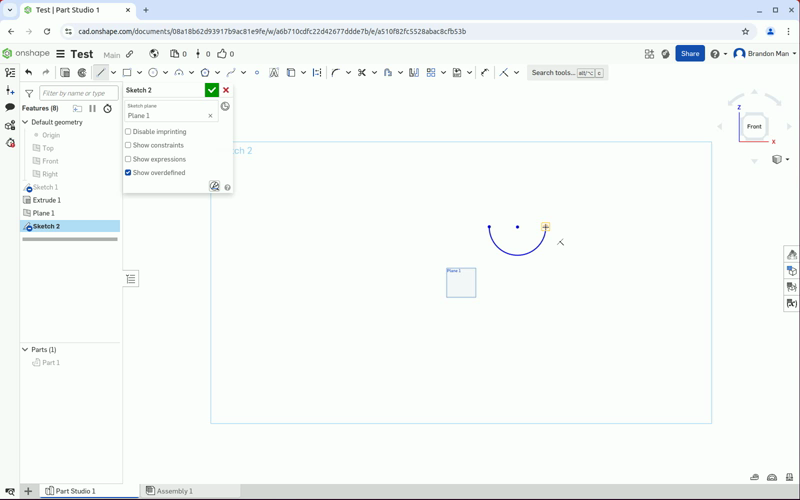
mouse_move(575, 226)
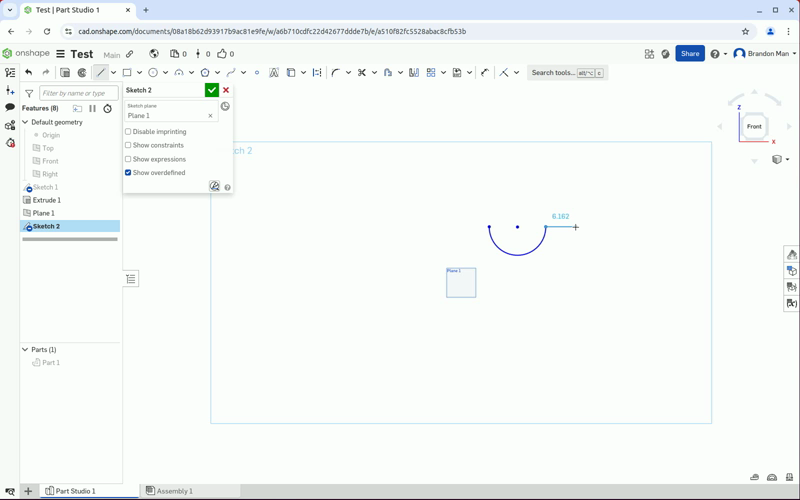
mouse_move(531, 226)
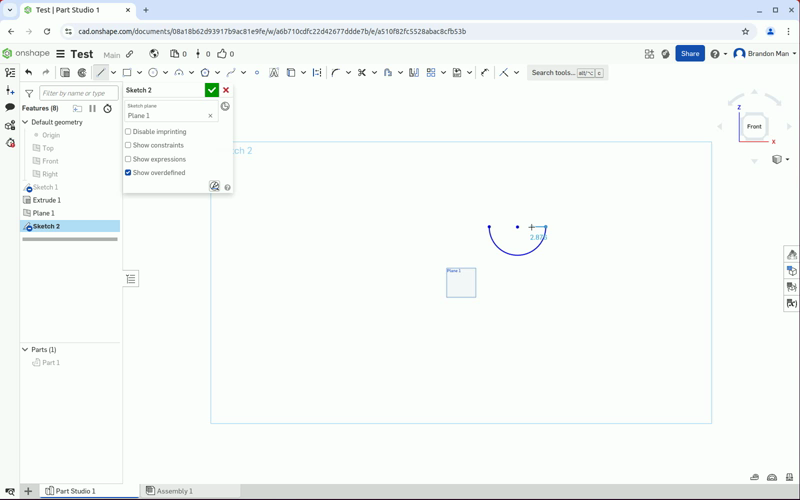
click(531, 226)
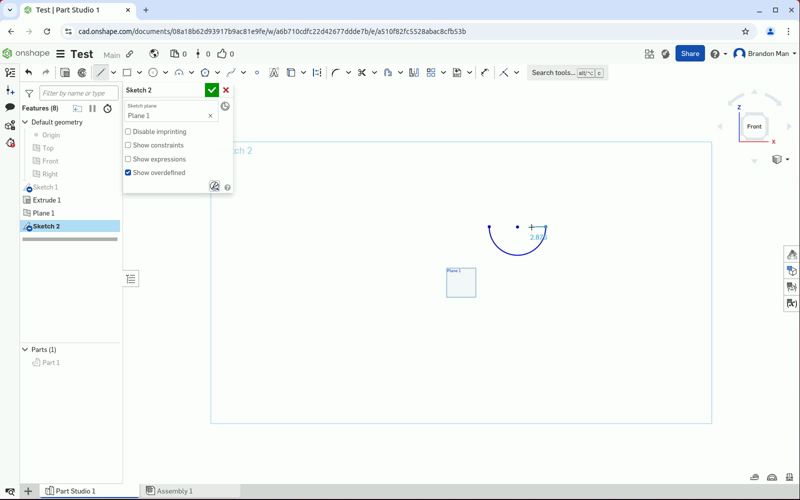
key_up(shift)
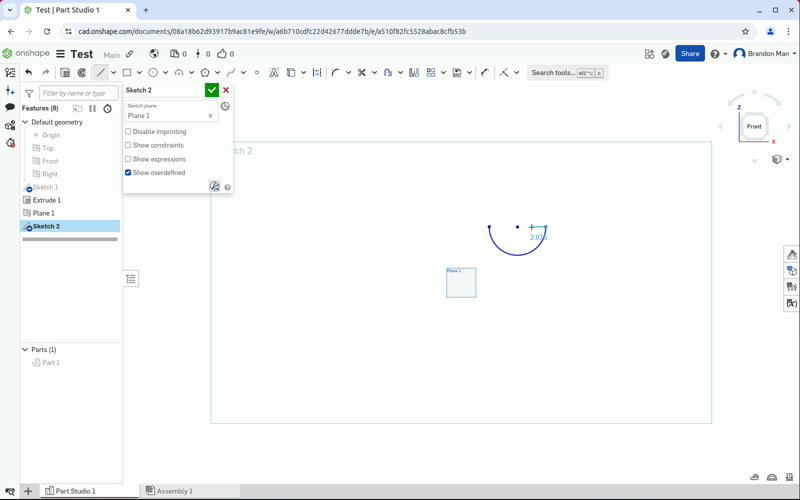
key(esc)
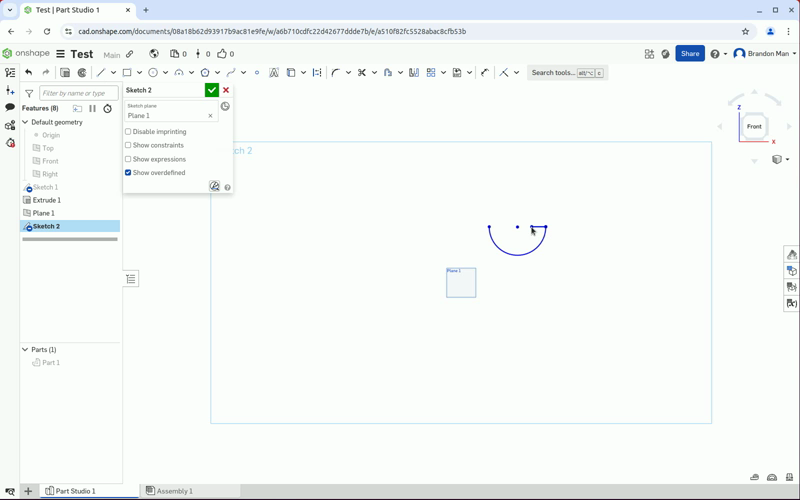
key(a)
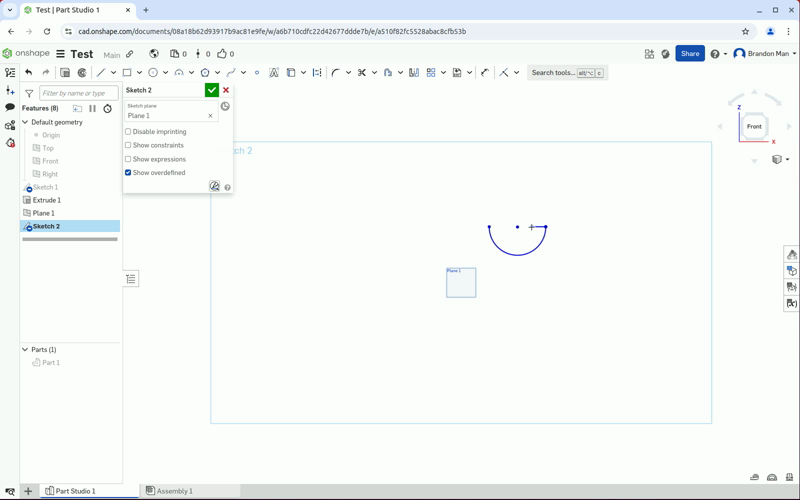
mouse_move(531, 226)
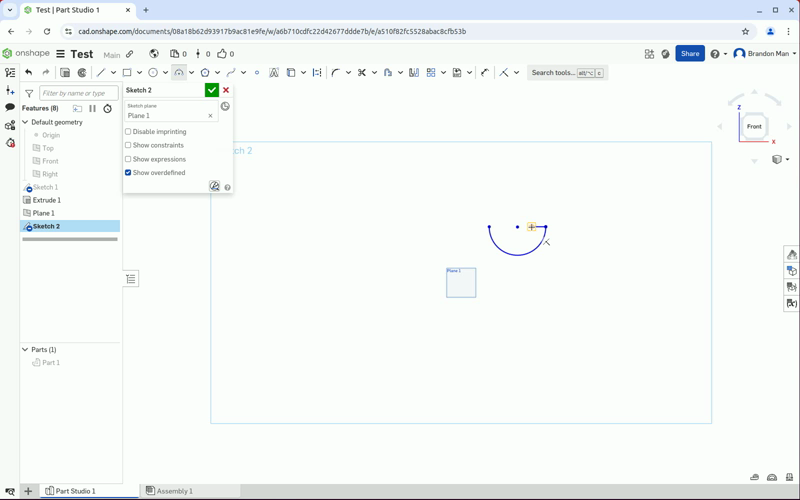
click(531, 226)
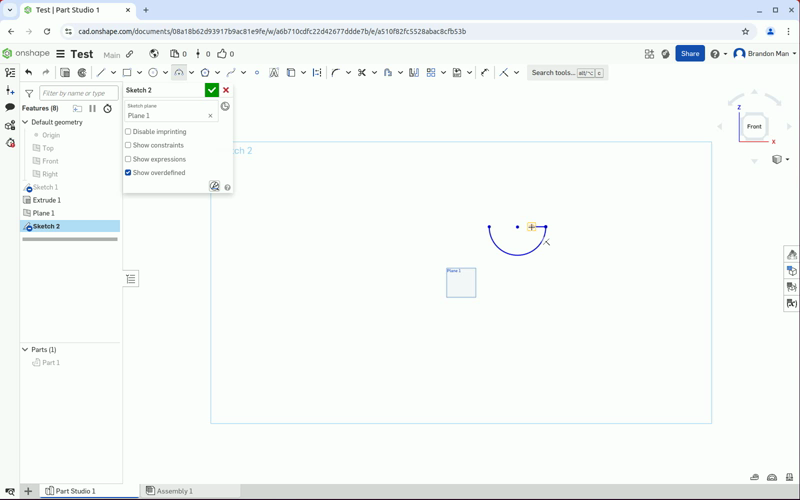
key_down(shift)
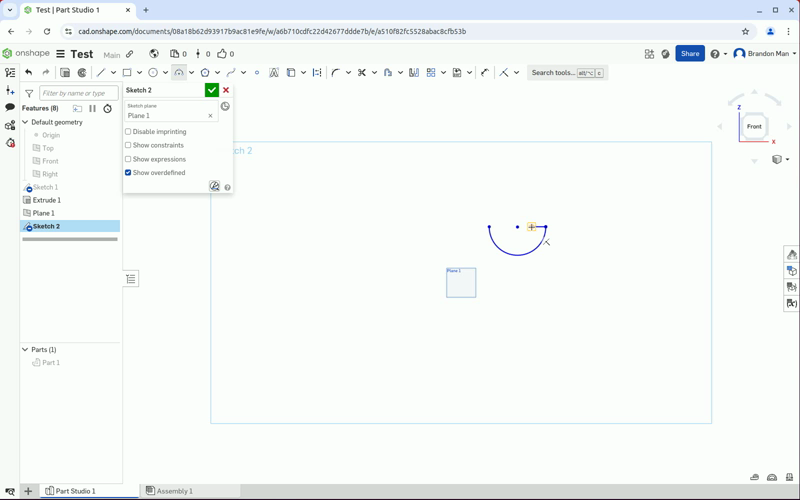
mouse_move(503, 226)
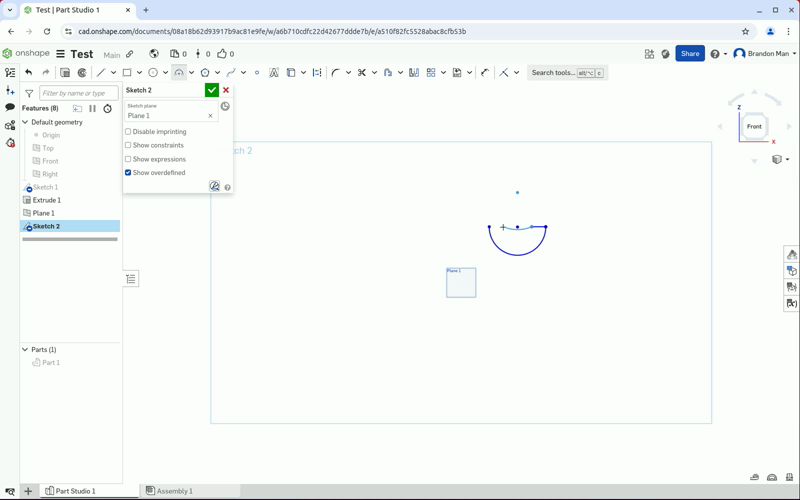
click(503, 226)
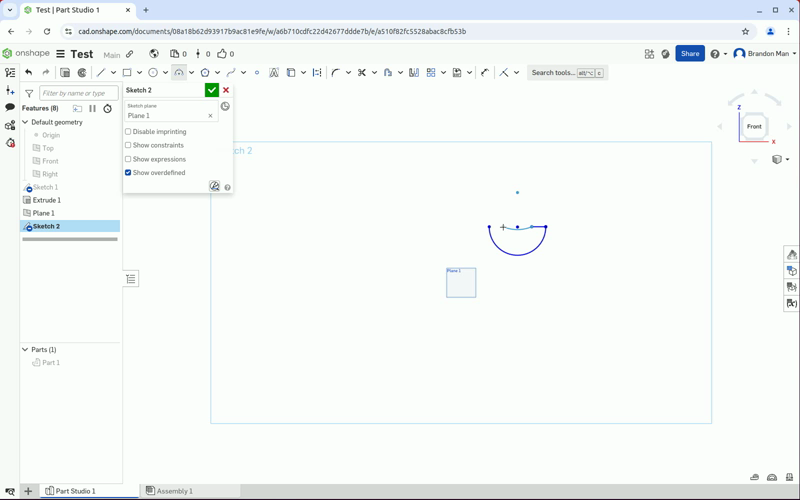
mouse_move(517, 240)
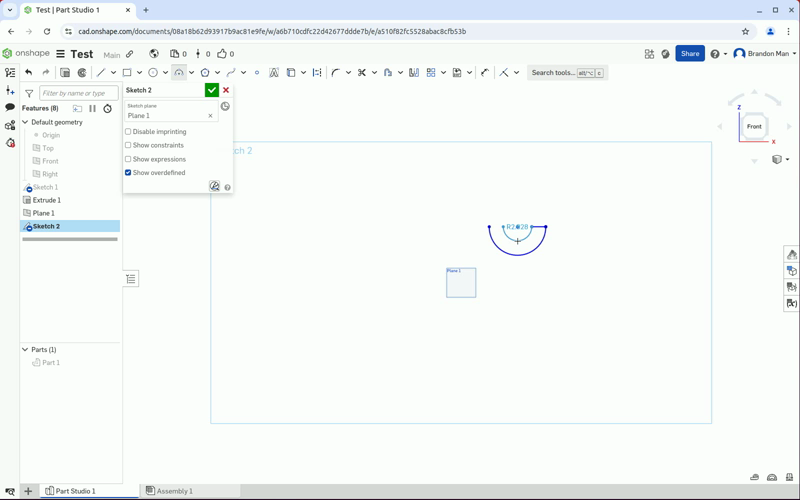
click(517, 240)
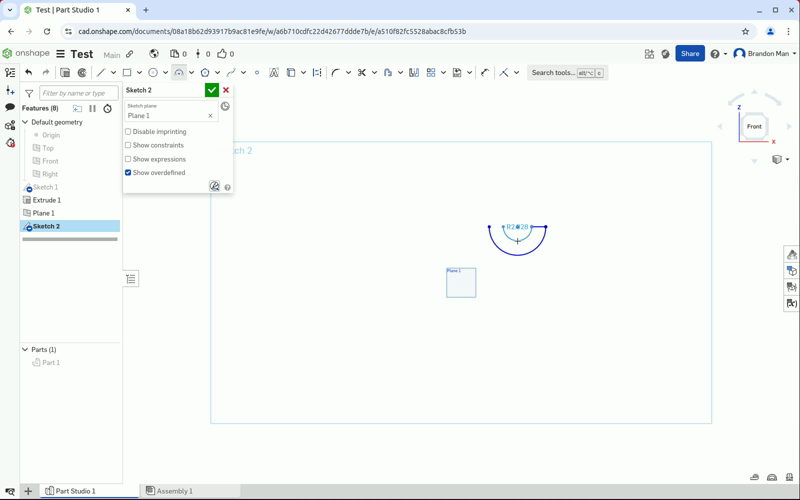
key_up(shift)
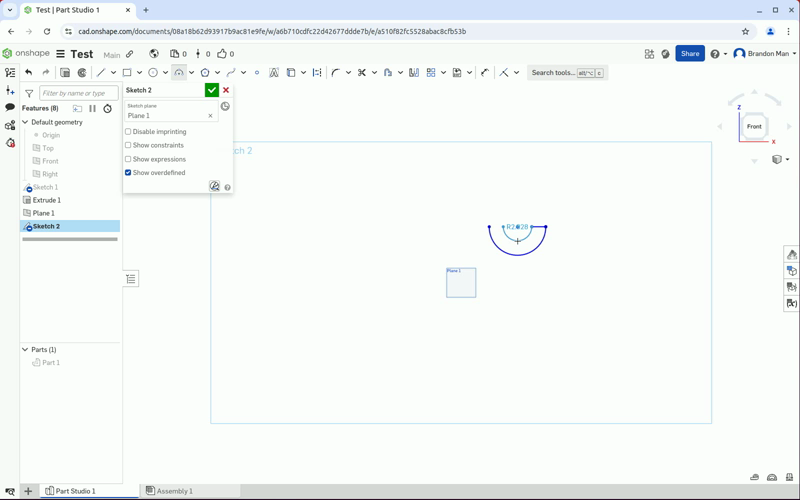
key(esc)
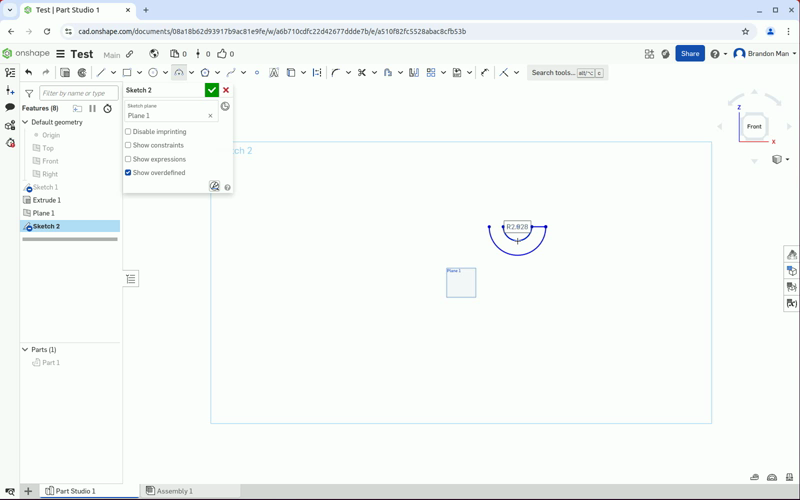
key(l)
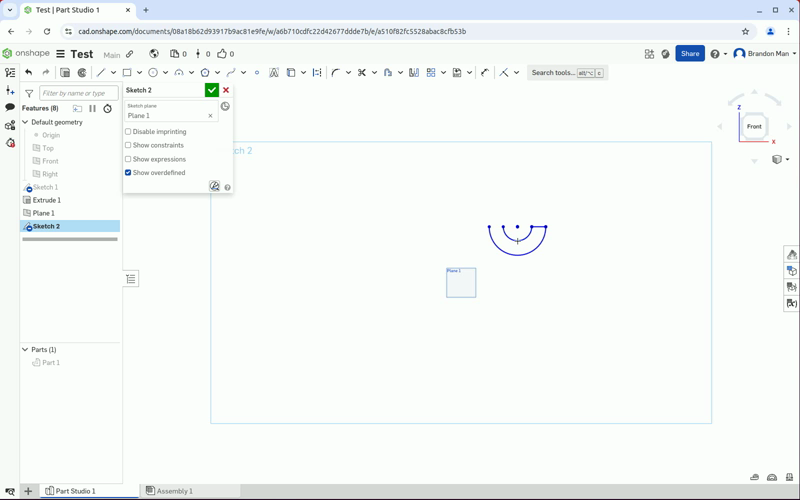
mouse_move(503, 226)
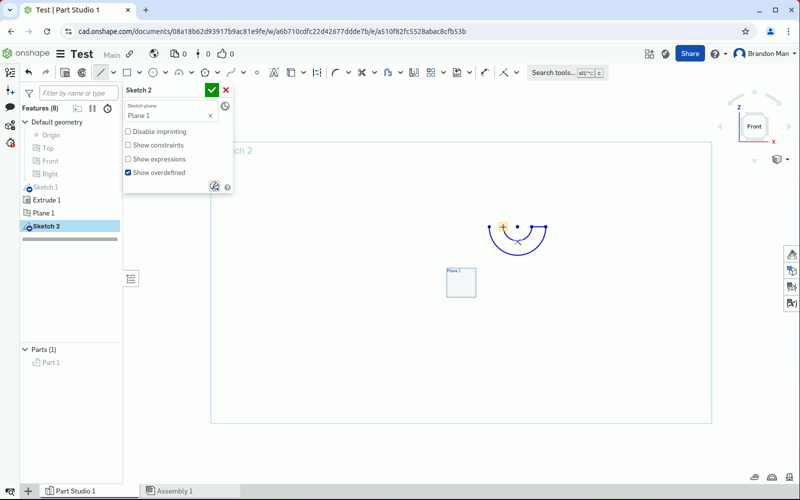
click(503, 226)
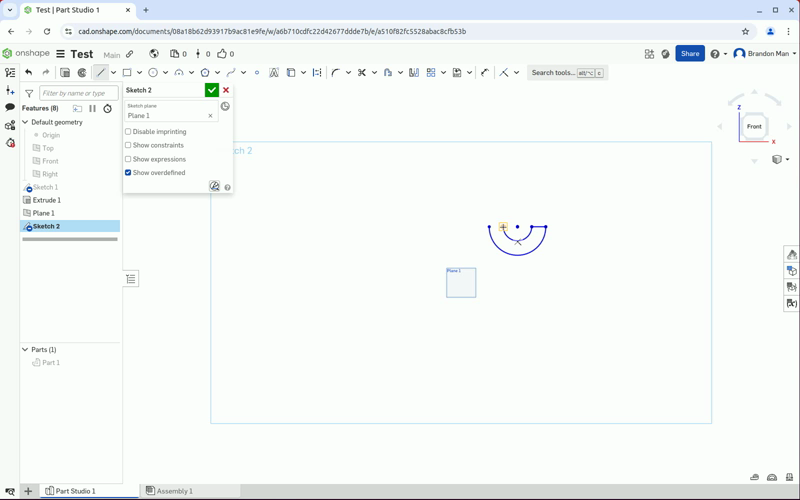
mouse_move(533, 226)
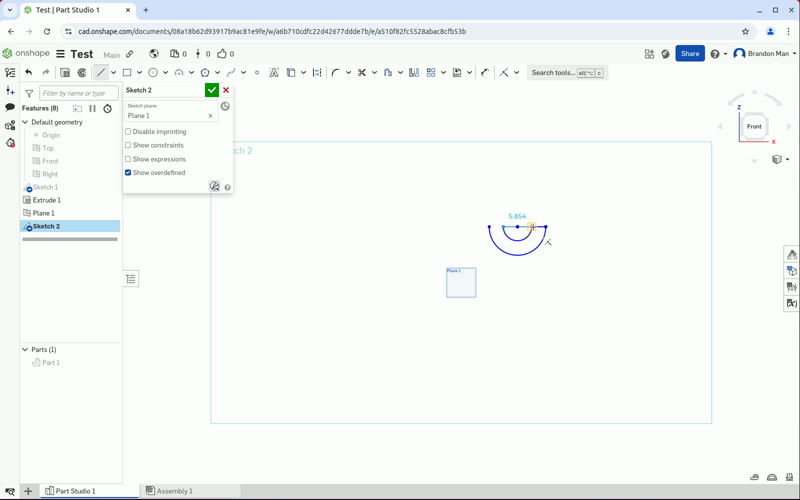
key_down(shift)
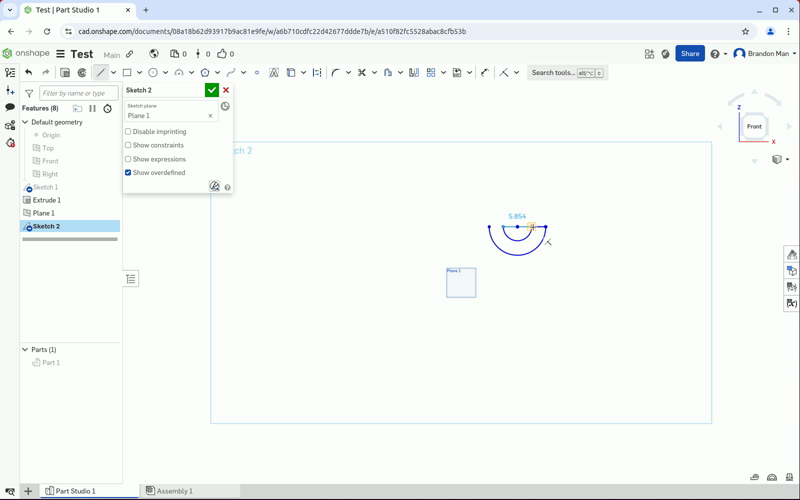
mouse_move(489, 226)
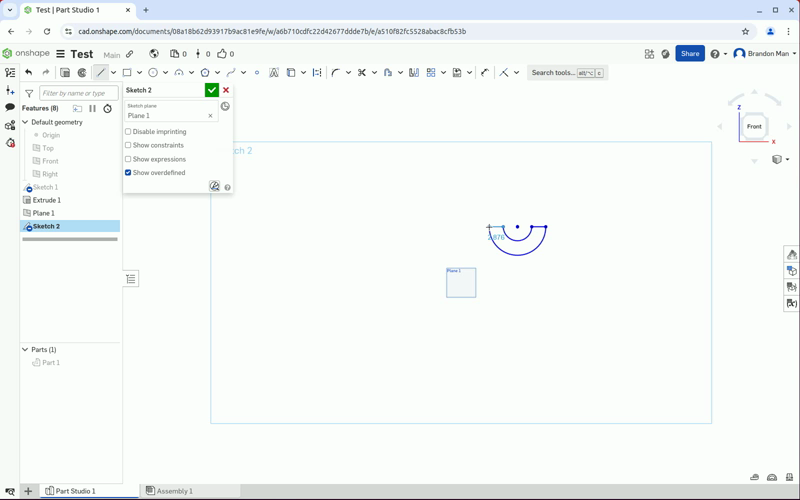
key_up(shift)
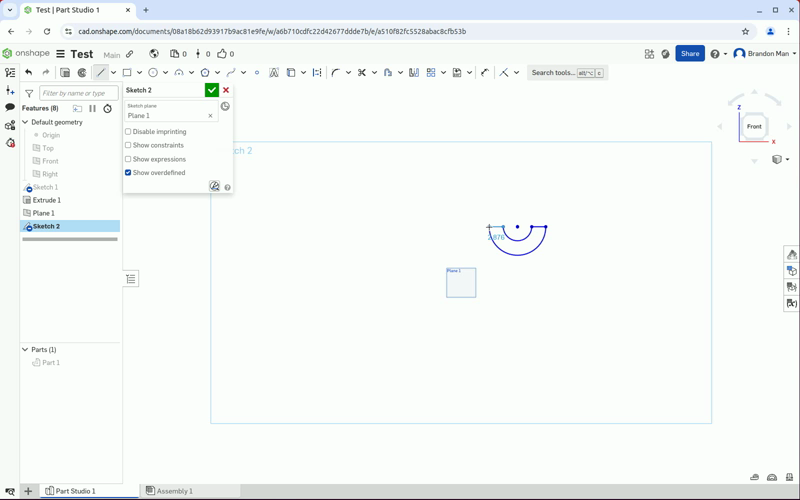
click(489, 226)
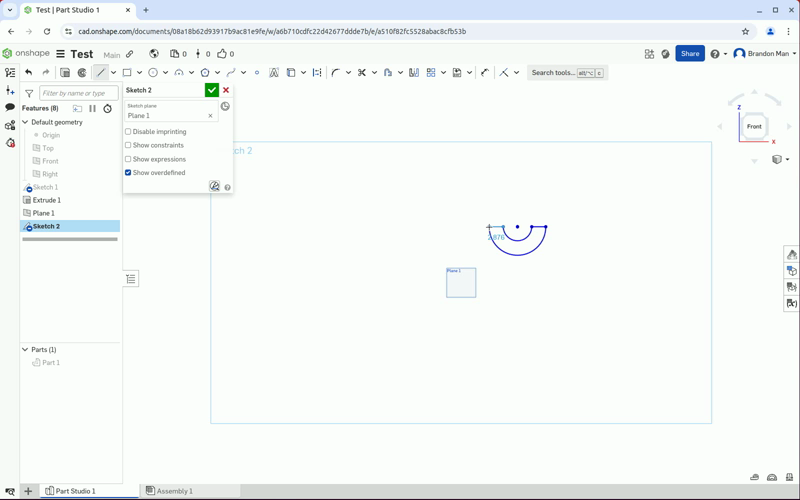
key(esc)
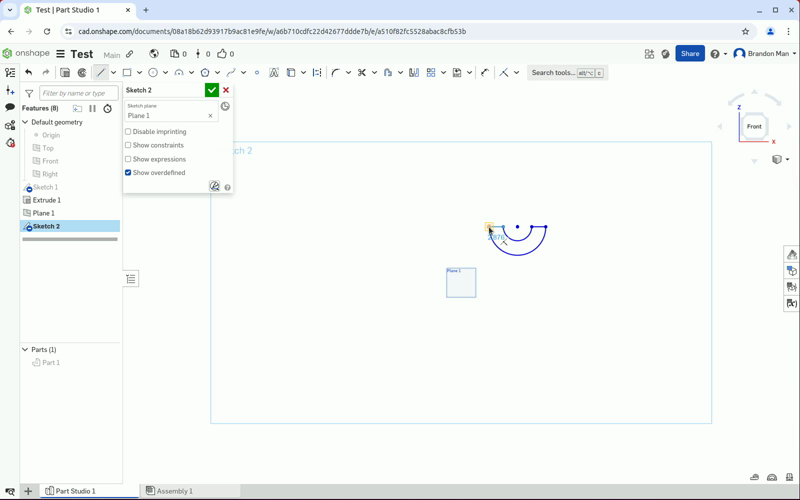
mouse_move(518, 234)
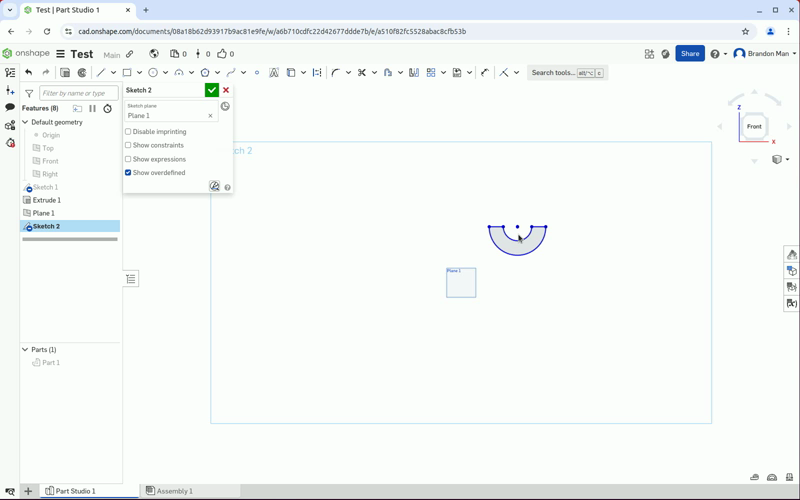
scroll(6)
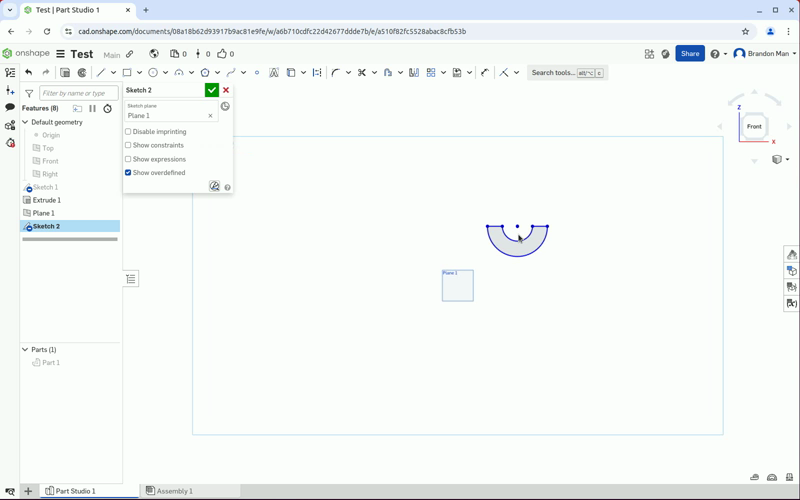
scroll(6)
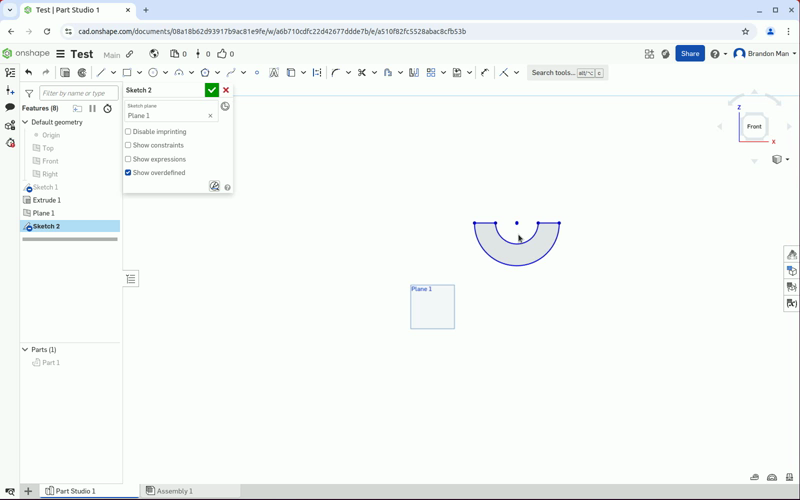
scroll(6)
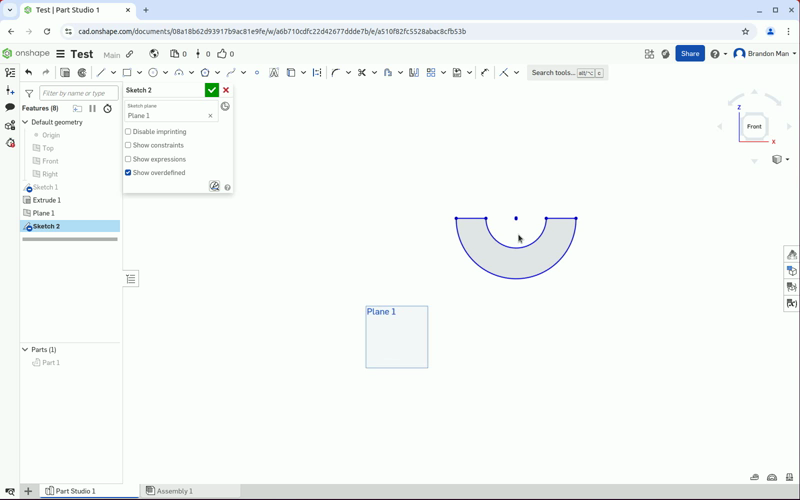
scroll(6)
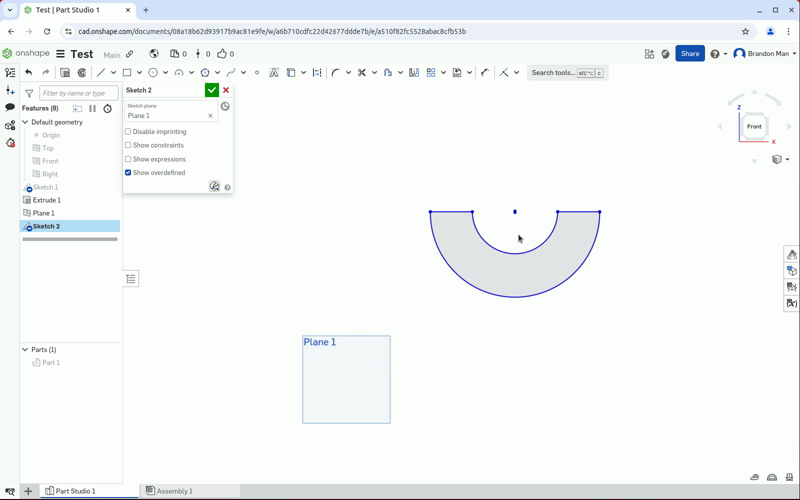
scroll(6)
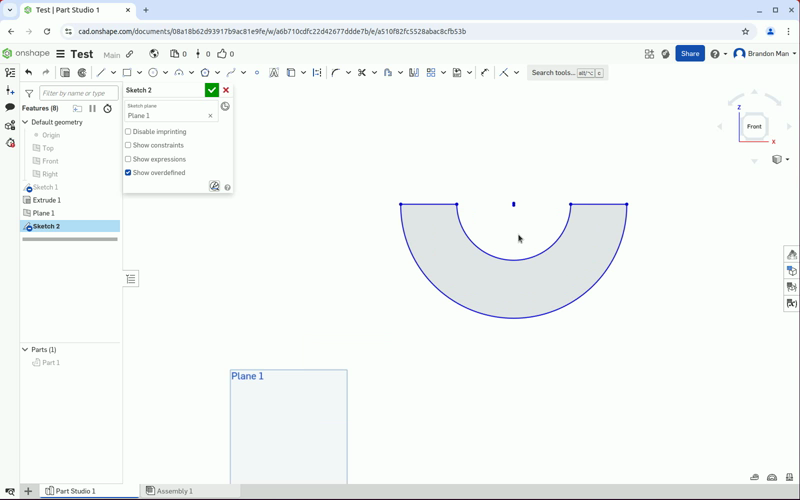
scroll(6)
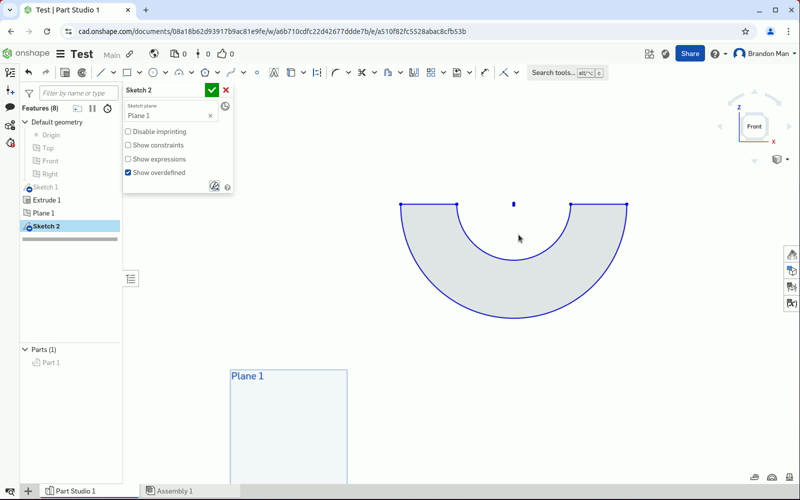
scroll(6)
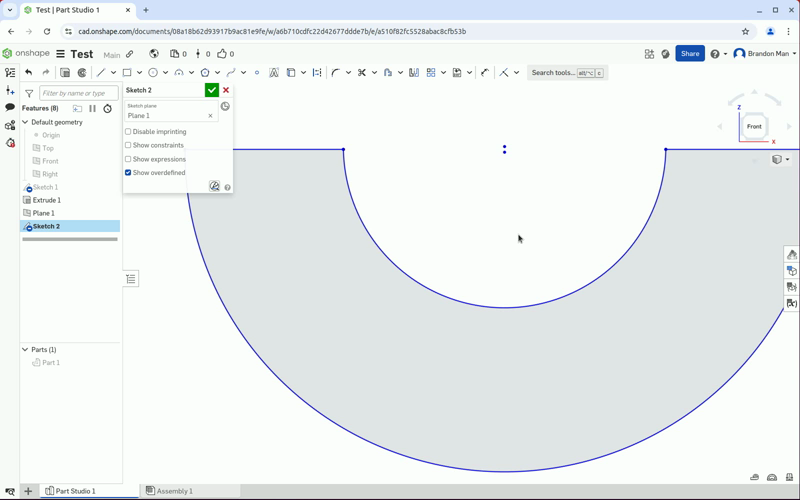
click(518, 234)
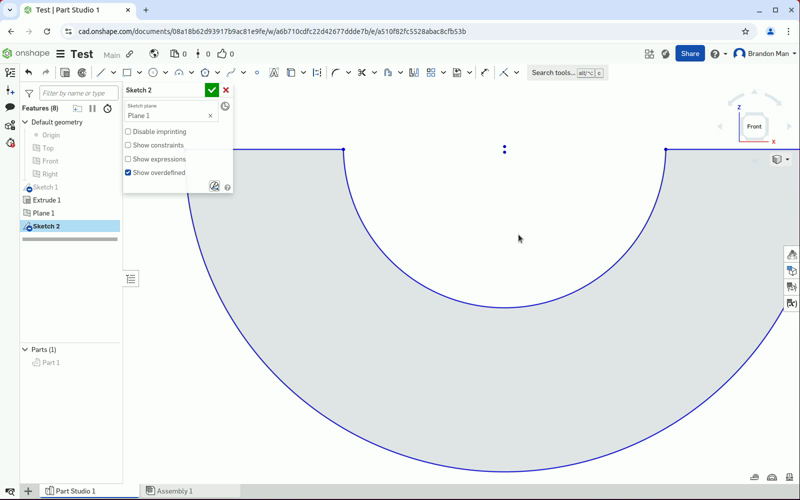
scroll(-6)
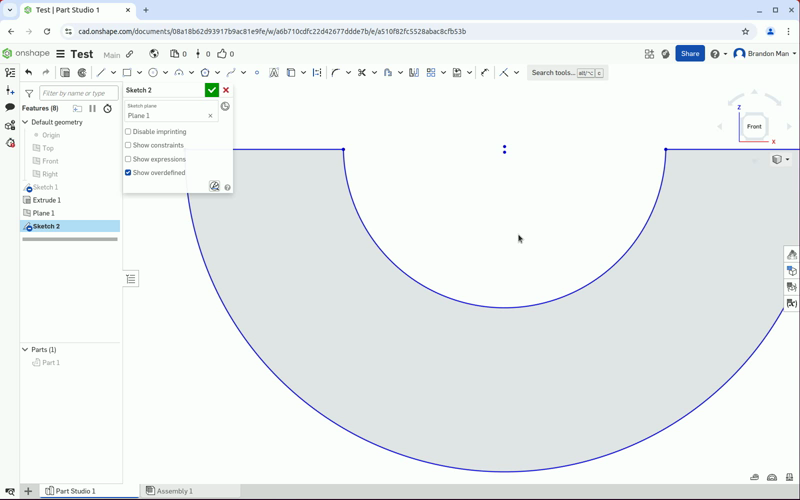
scroll(-6)
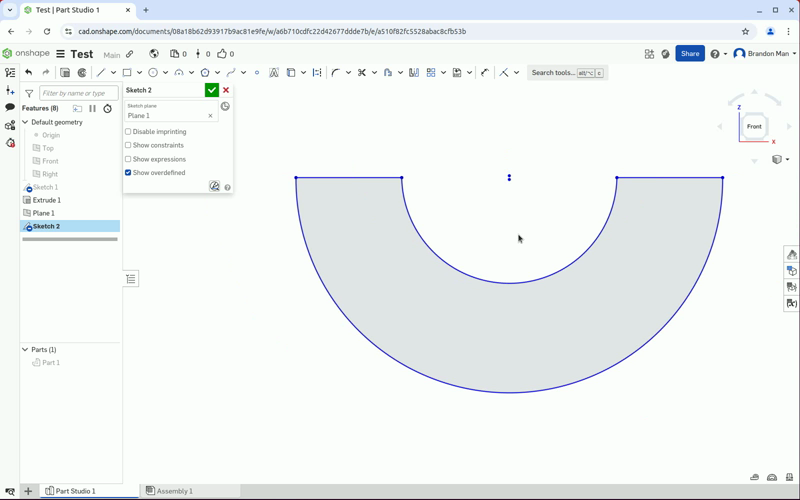
scroll(-6)
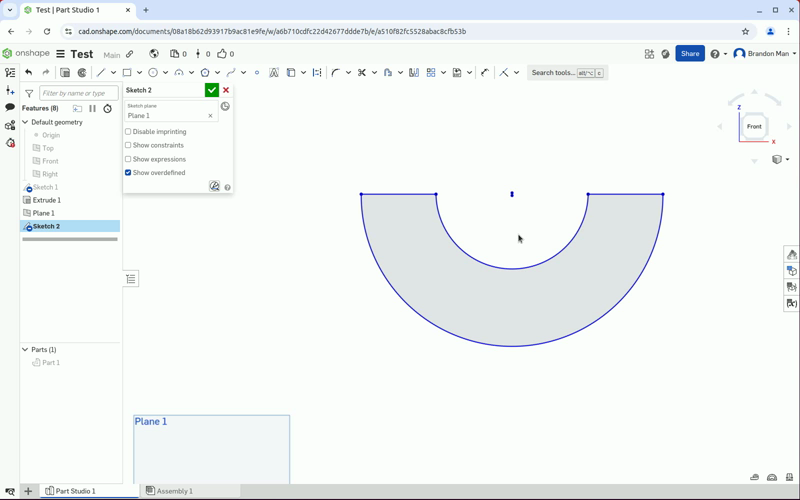
scroll(-6)
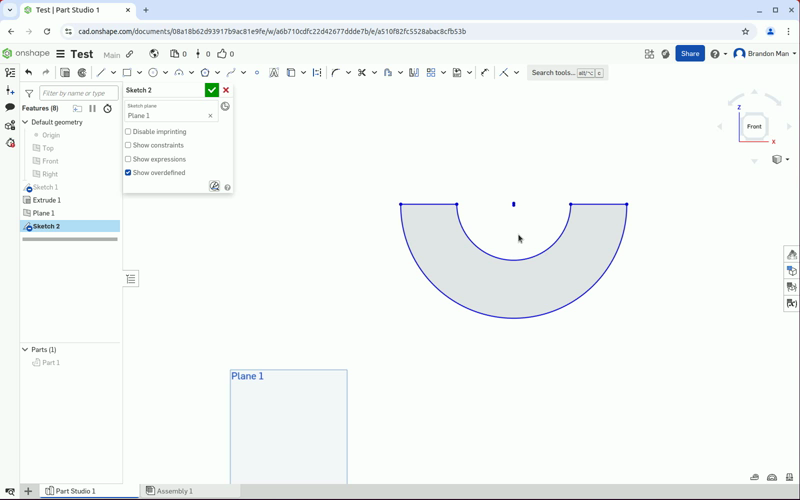
scroll(-6)
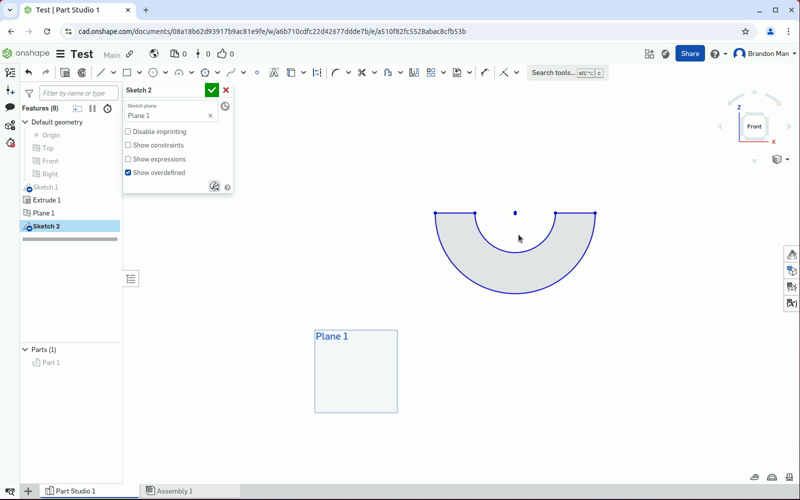
scroll(-6)
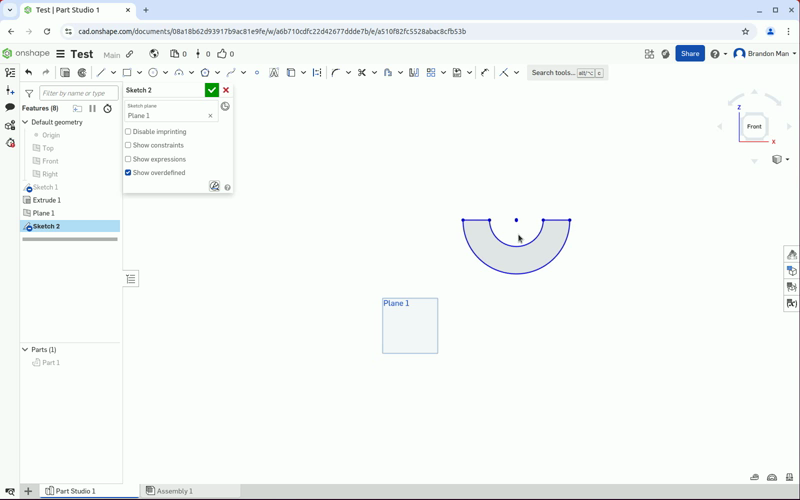
scroll(-6)
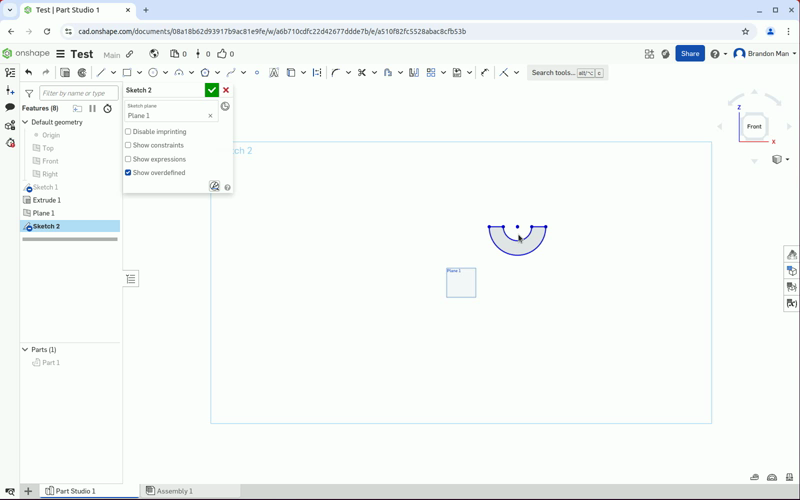
mouse_move(73, 352)
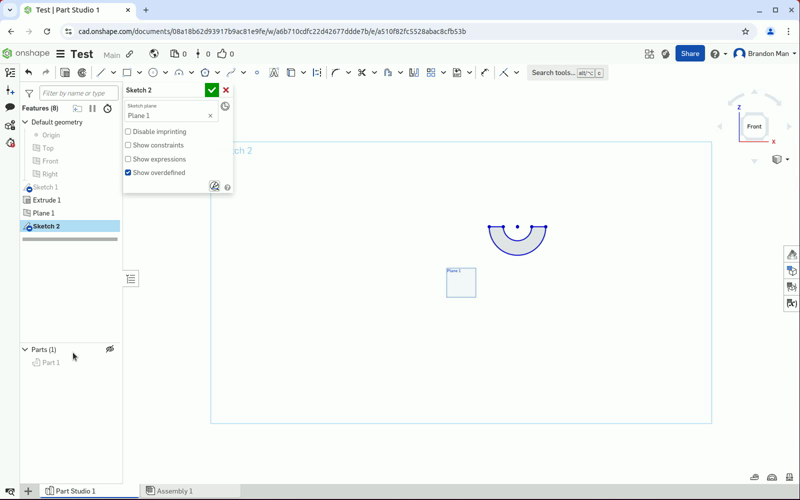
key(shift+y)
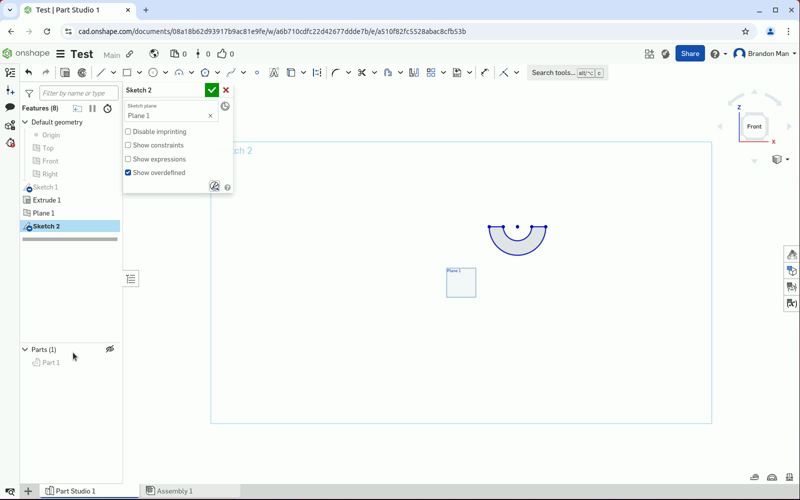
key(shift+e)
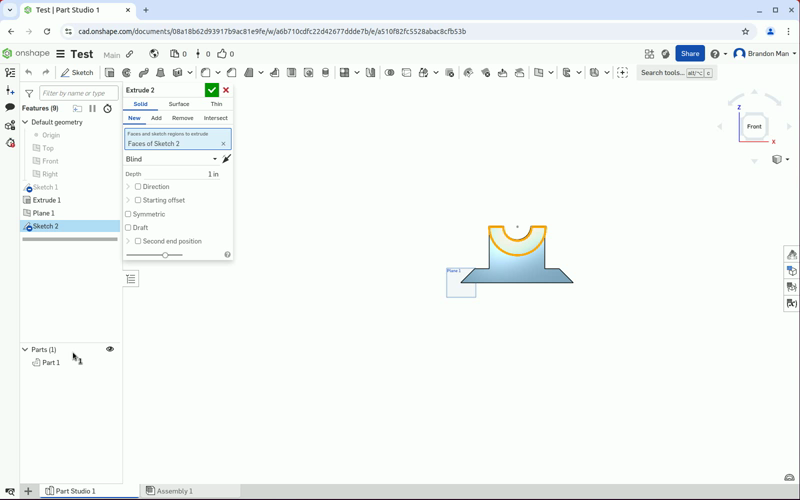
mouse_move(143, 106)
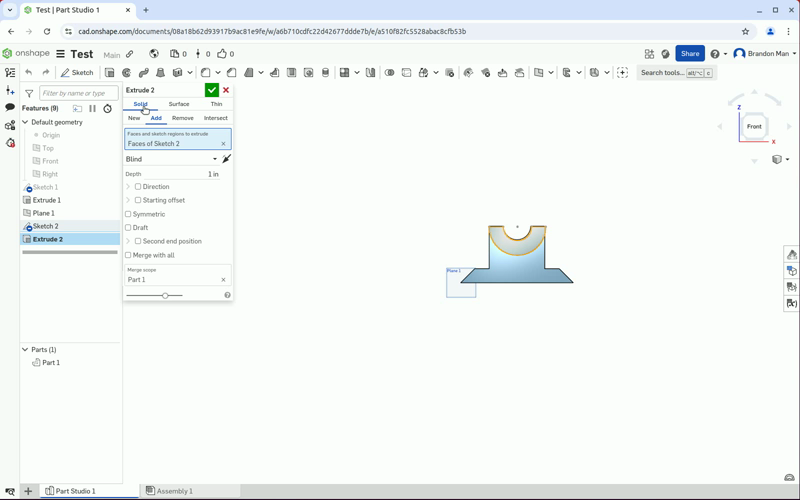
click(143, 106)
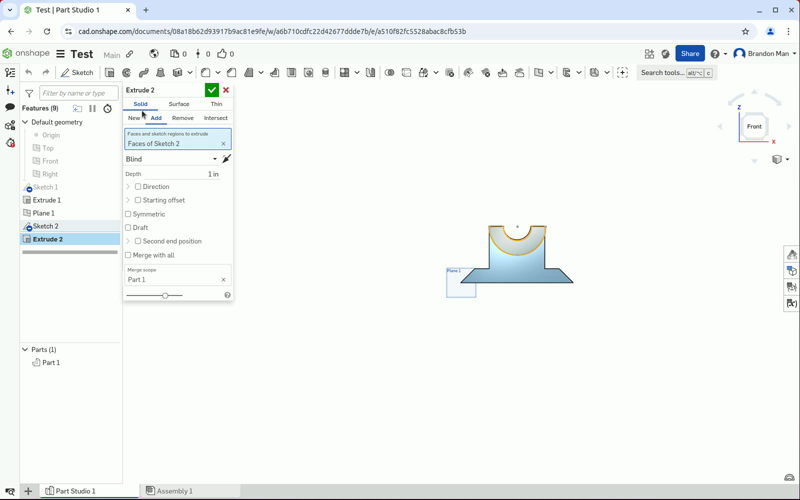
mouse_move(137, 120)
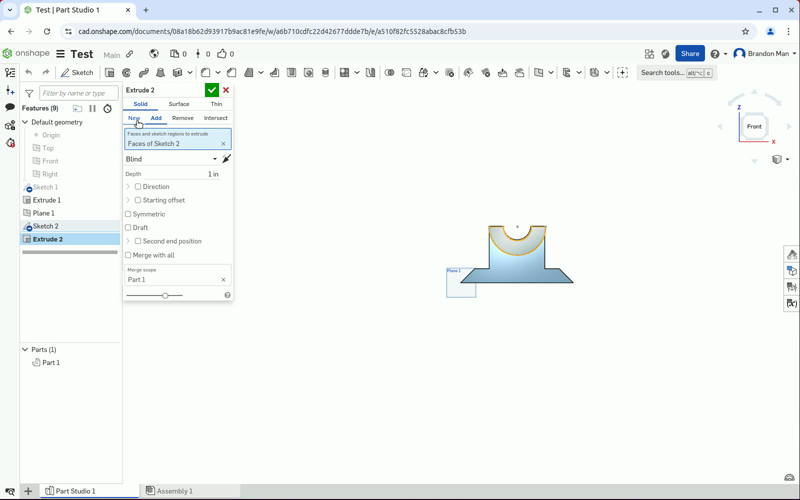
click(137, 120)
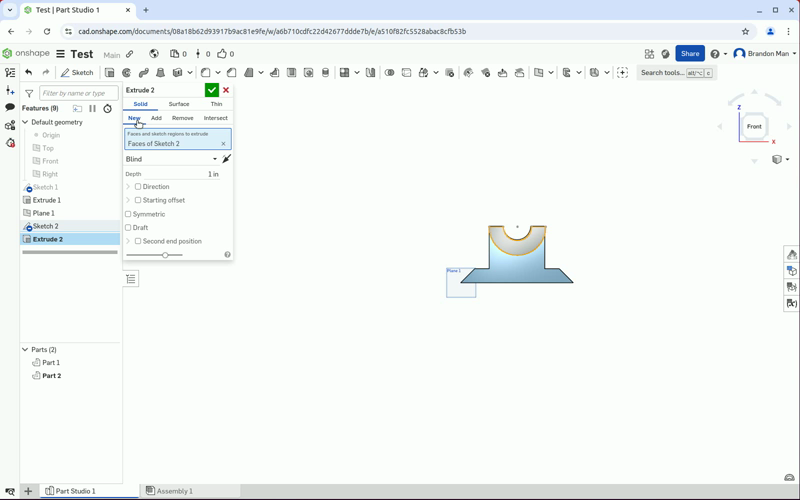
key(tab, 4)
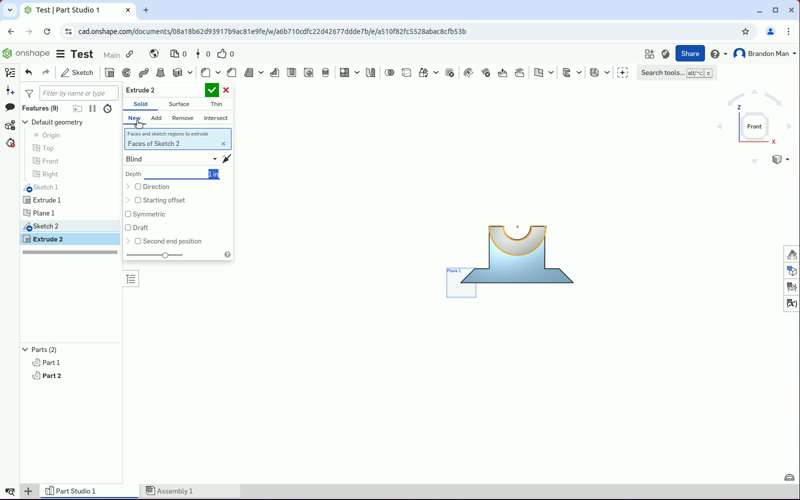
text(2.889)
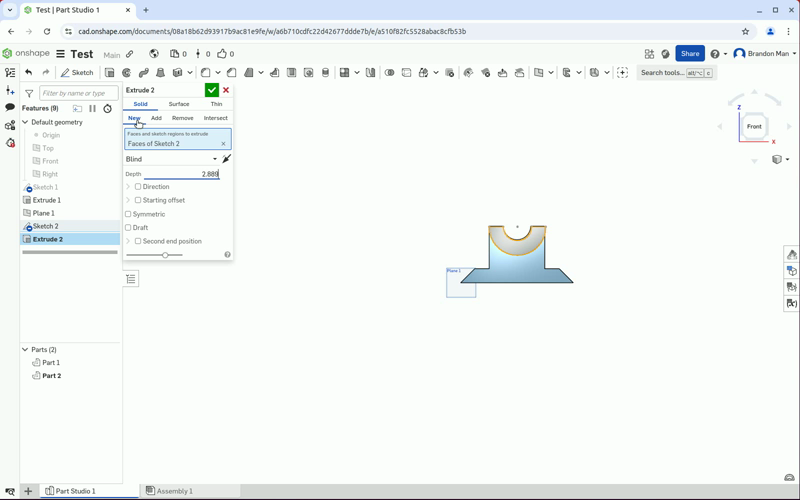
key(enter)
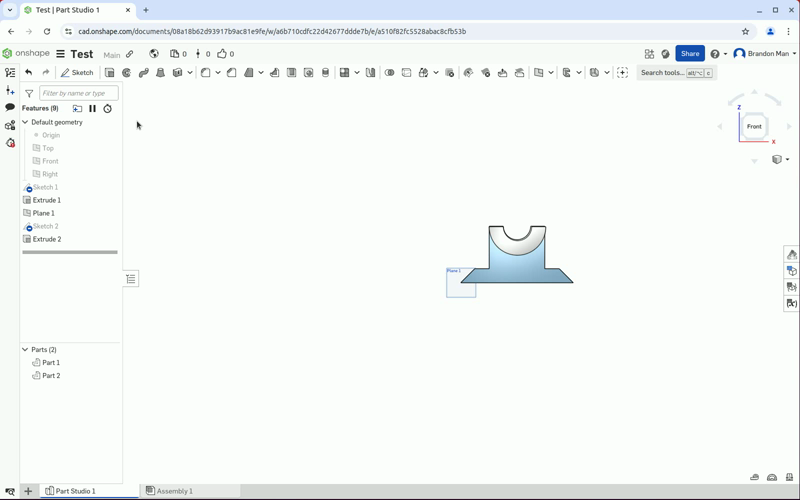
key(shift+h)
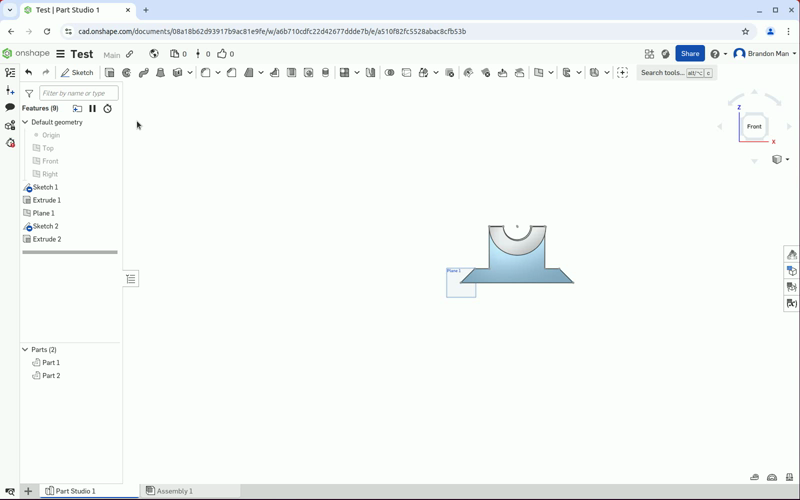
key(shift+h)
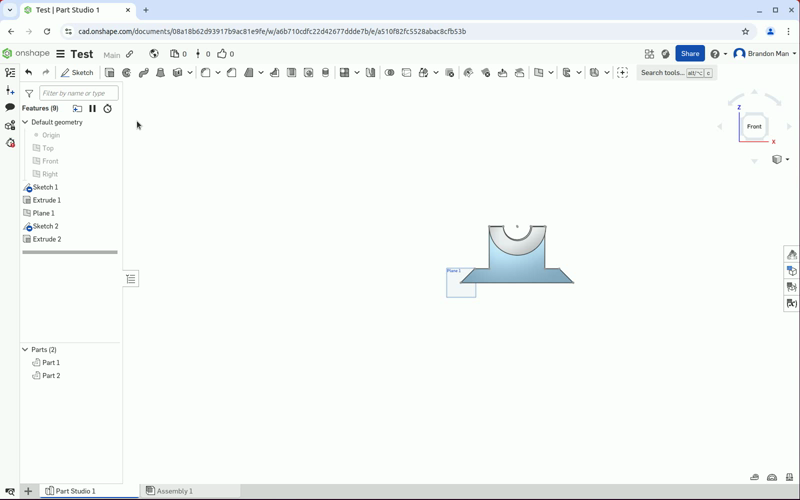
key(shift+7)
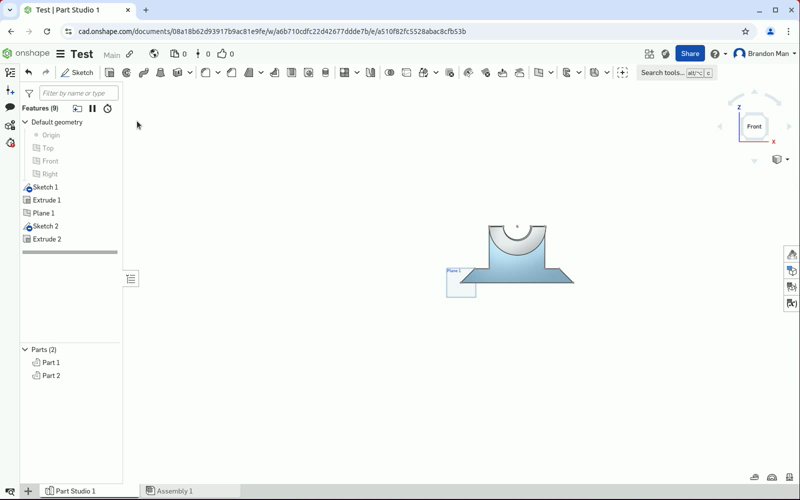
key(left, 2)
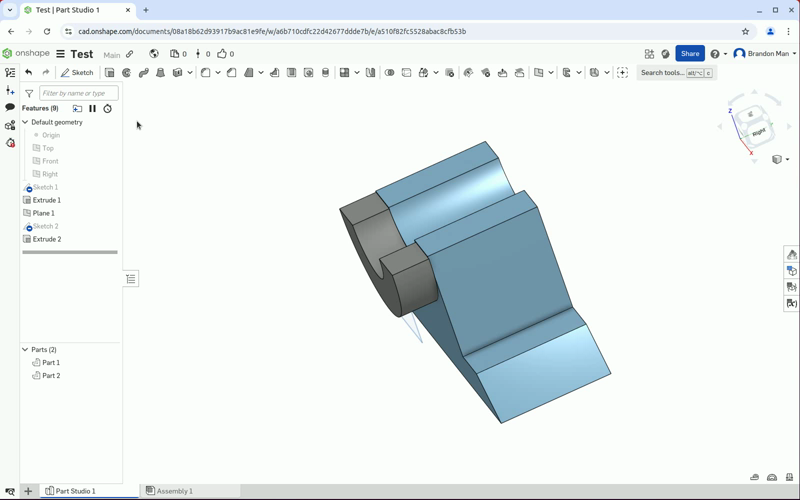
key(down, 2)
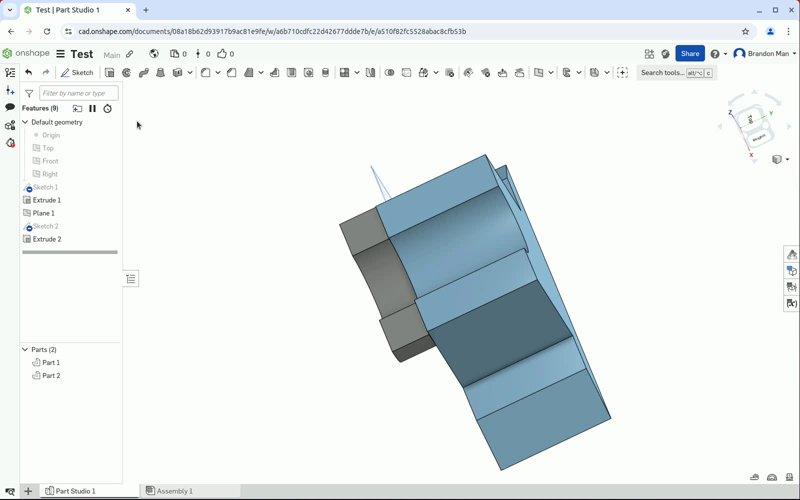
key(up, 2)
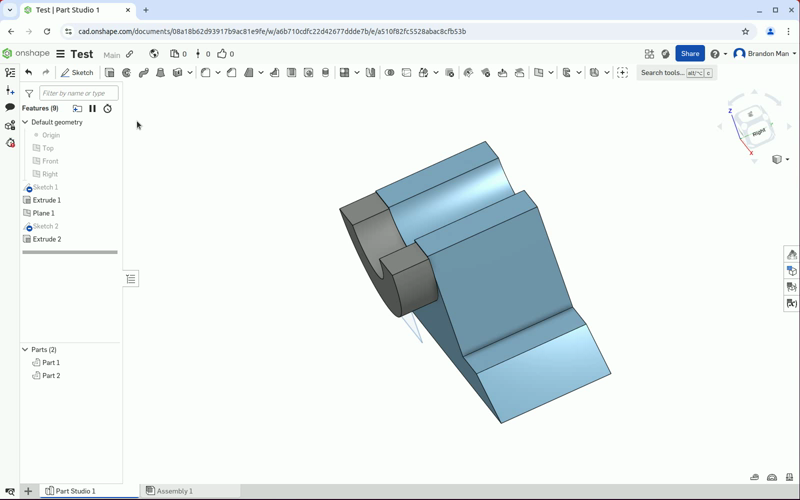
key(right, 2)
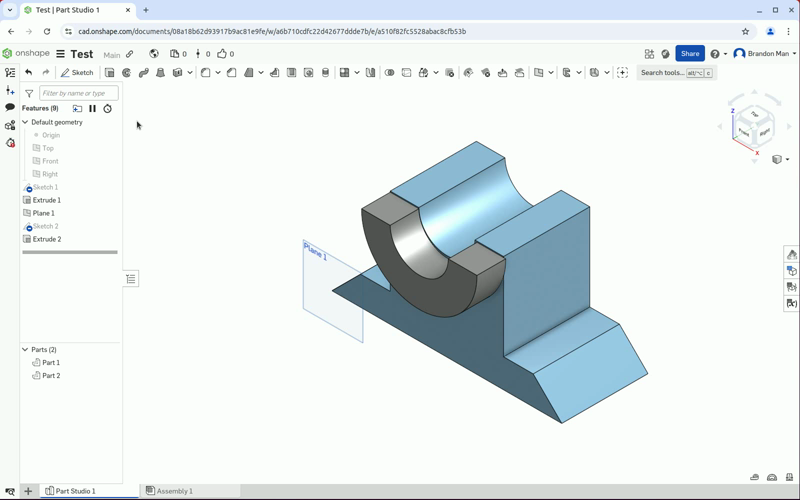
mouse_move(73, 189)
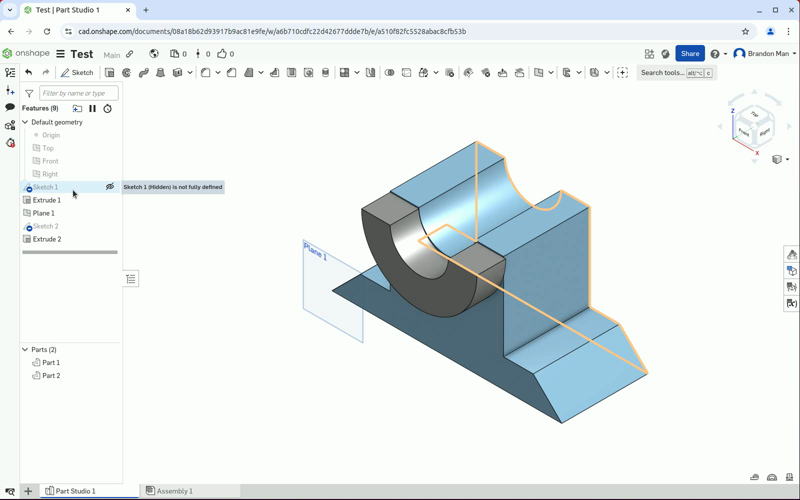
click(73, 189)